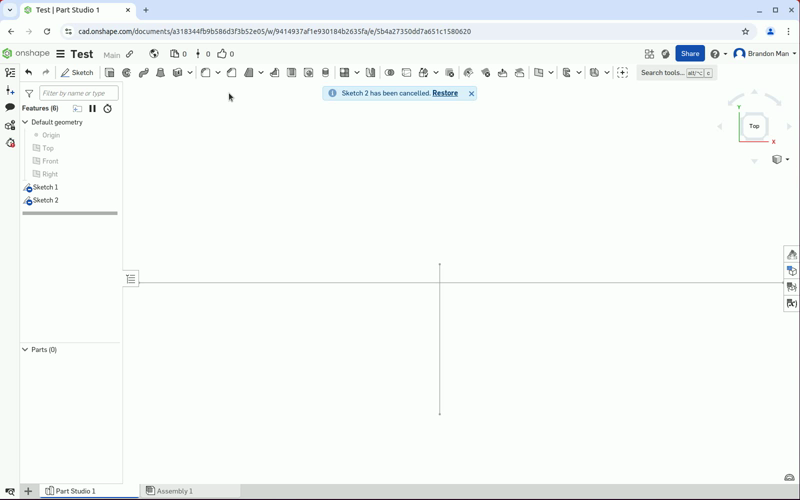
key(shift+h)
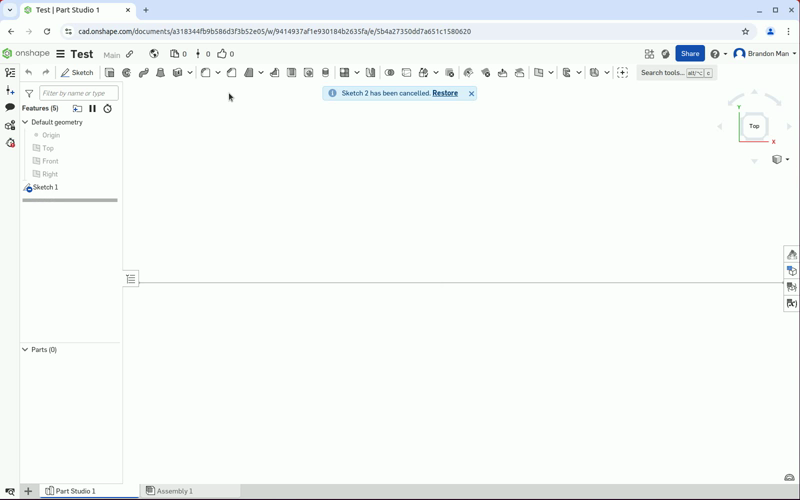
key(shift+s)
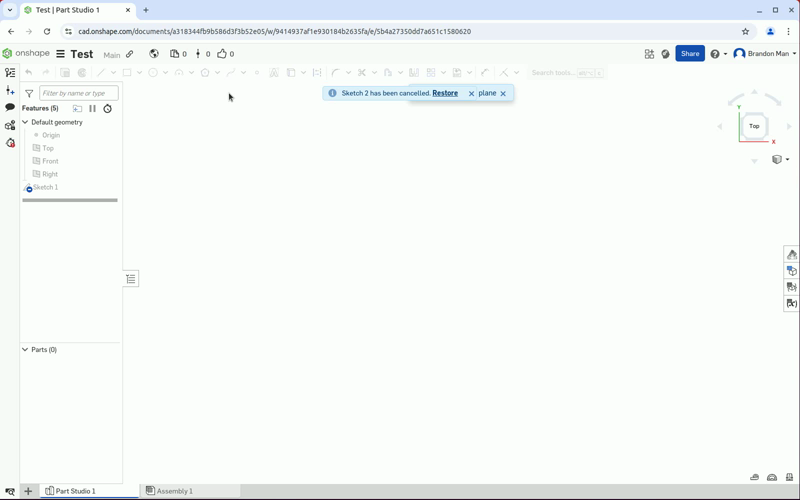
mouse_move(73, 150)
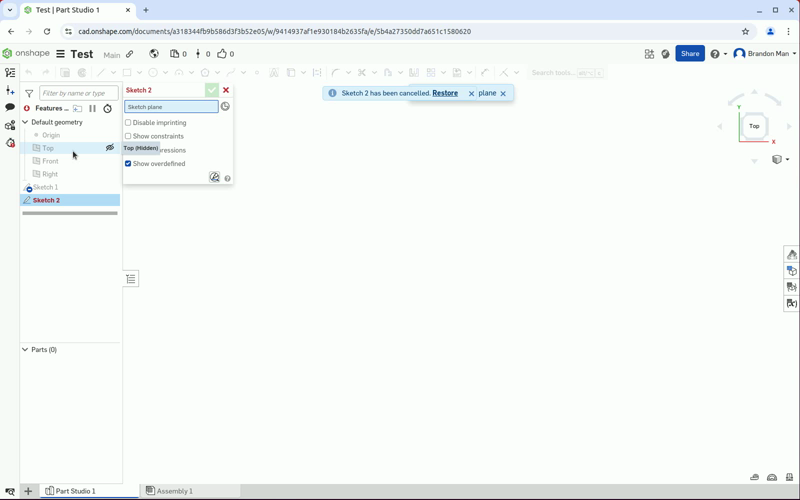
click(73, 150)
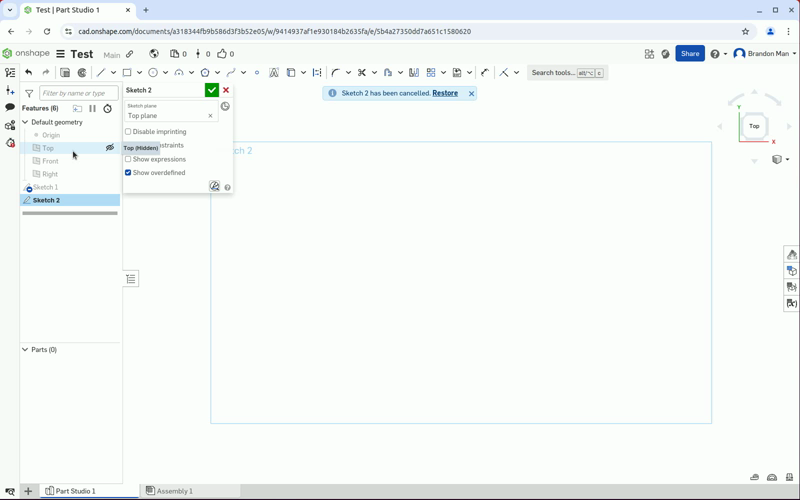
mouse_move(73, 352)
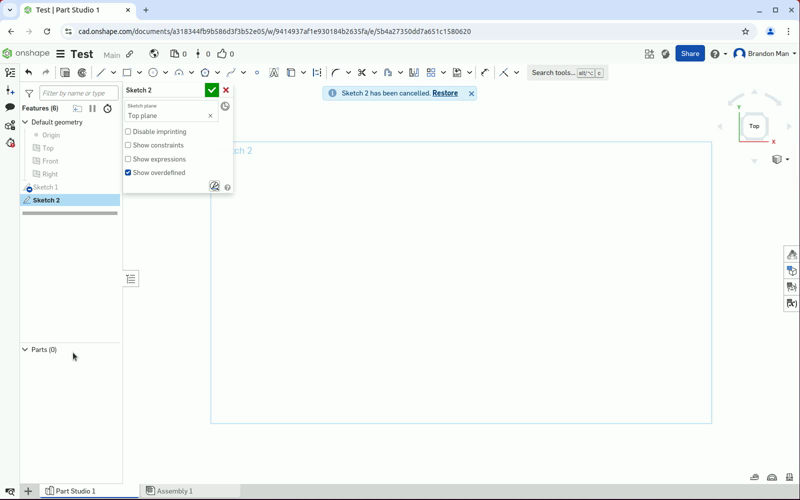
key(y)
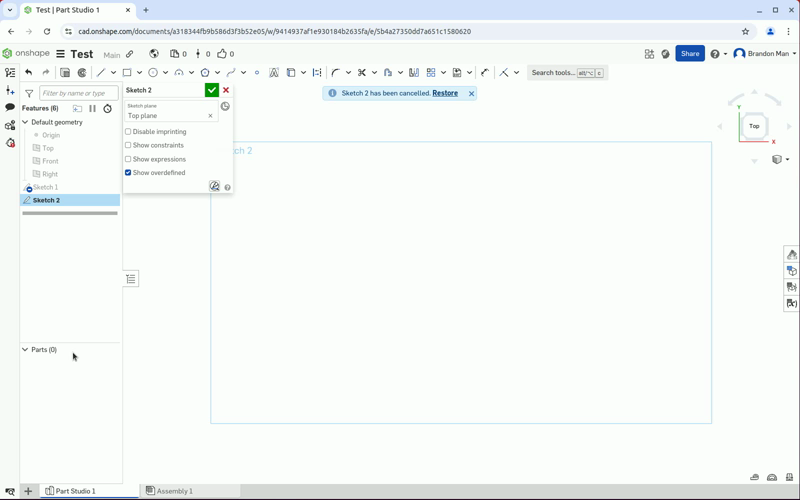
key(l)
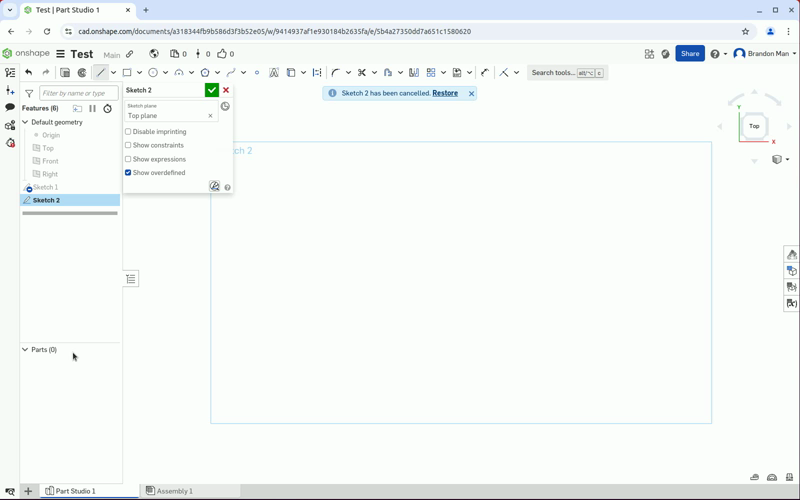
key_down(shift)
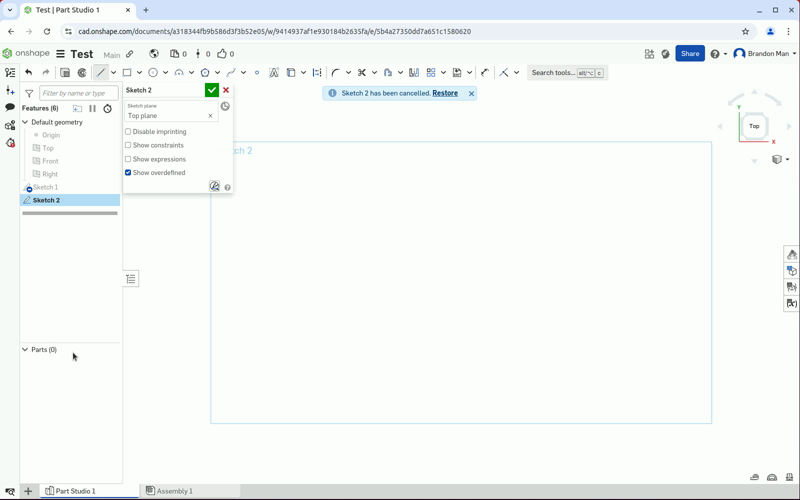
mouse_move(460, 282)
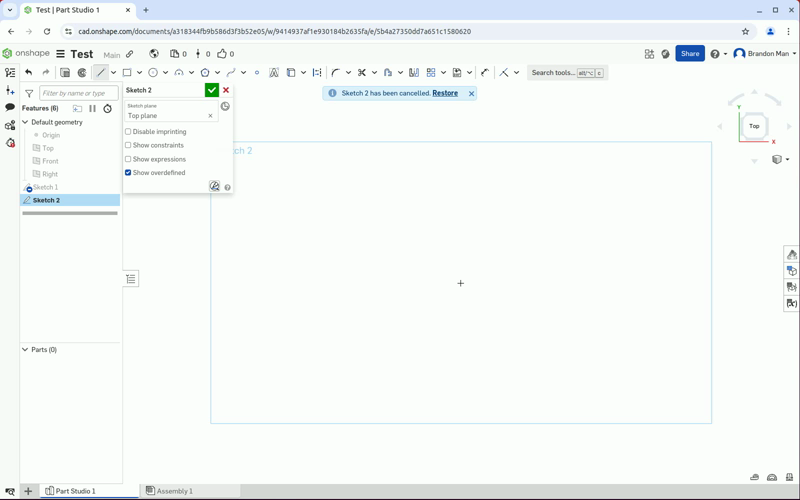
click(460, 282)
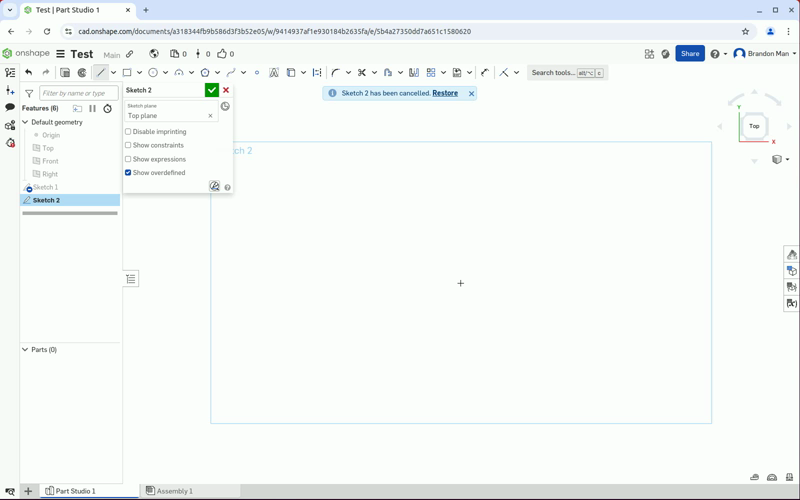
key_up(shift)
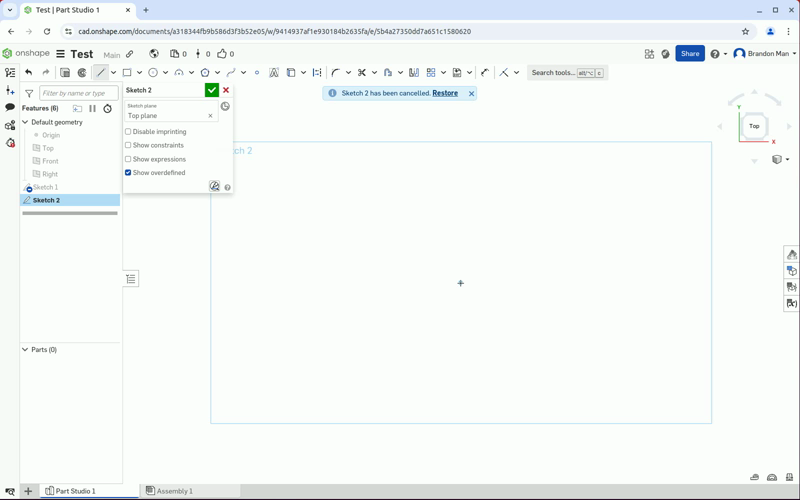
key_down(shift)
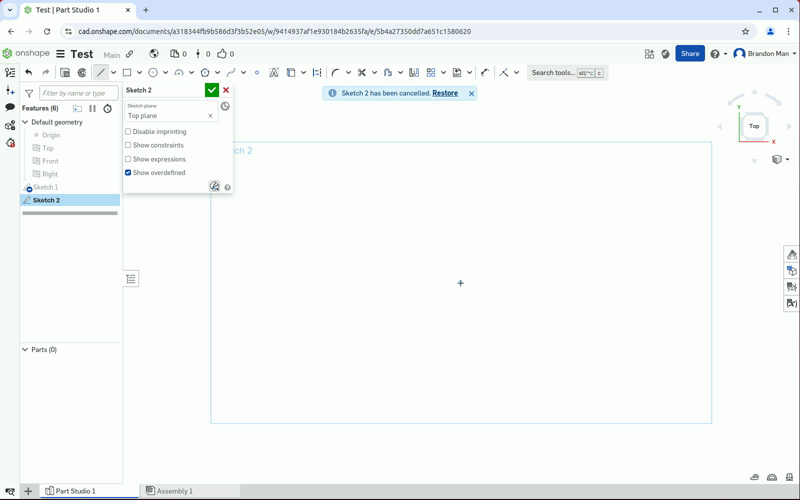
mouse_move(528, 282)
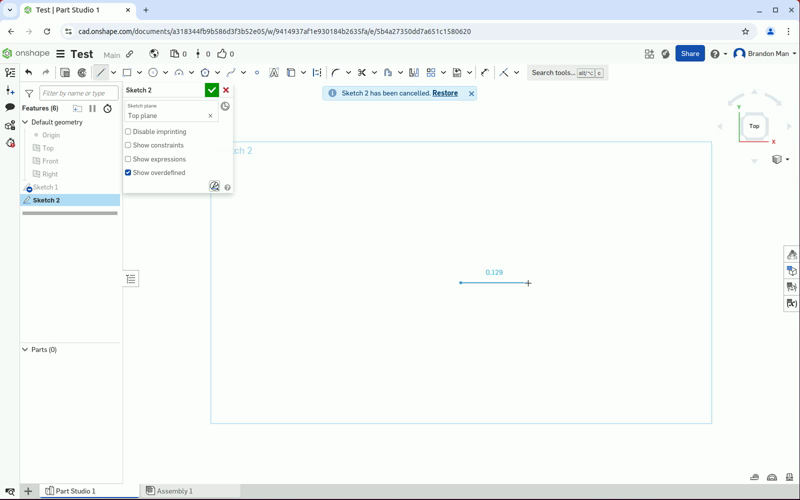
click(528, 282)
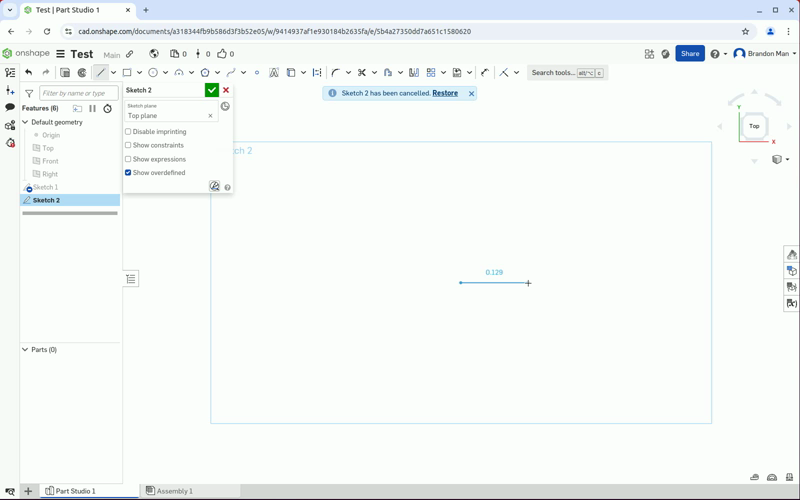
key_up(shift)
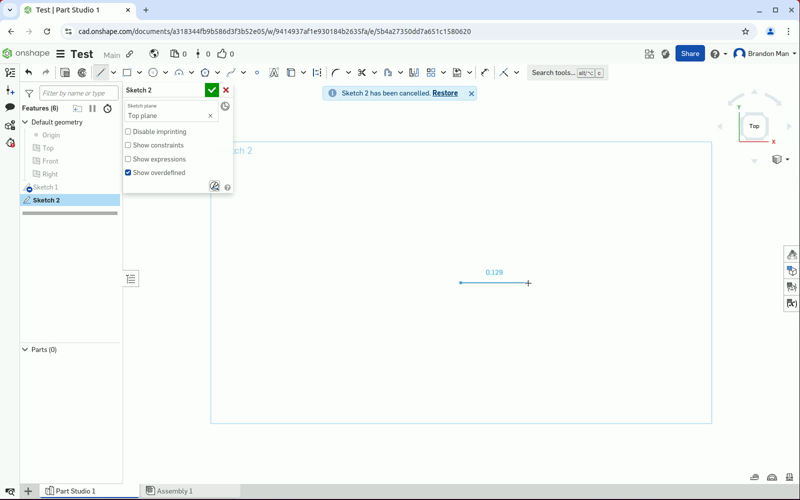
key_down(shift)
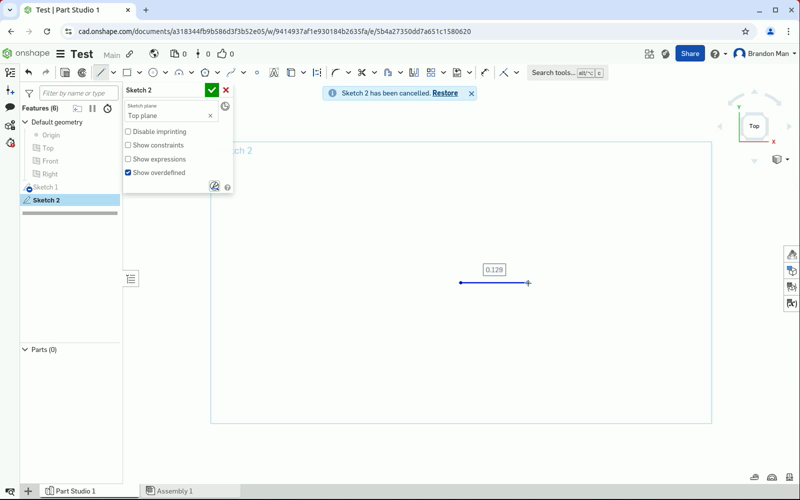
mouse_move(528, 177)
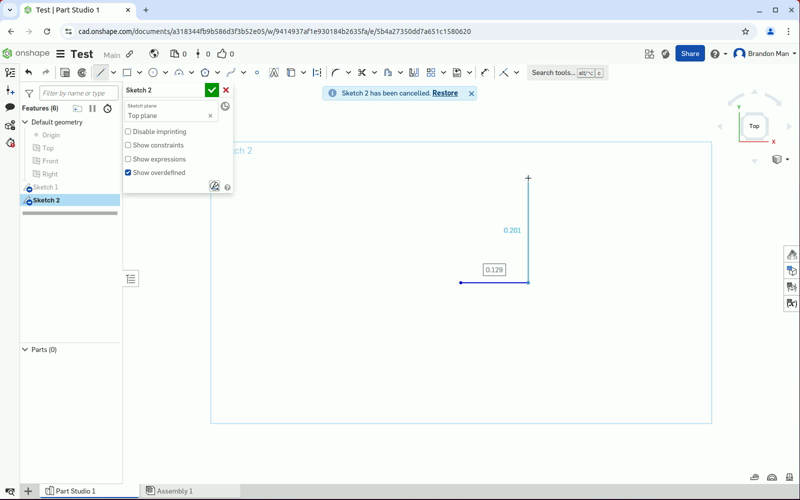
click(528, 177)
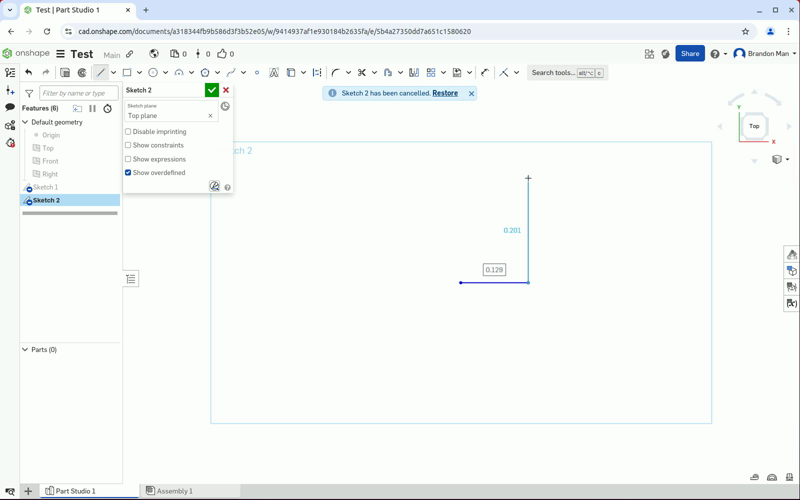
key_up(shift)
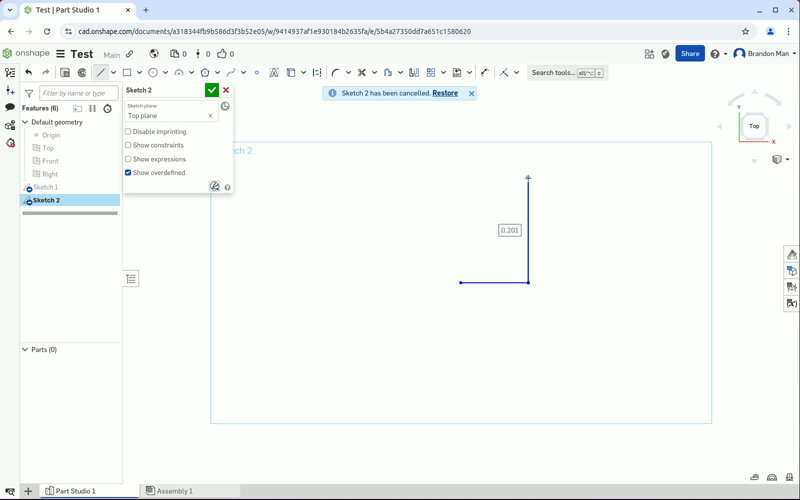
key_down(shift)
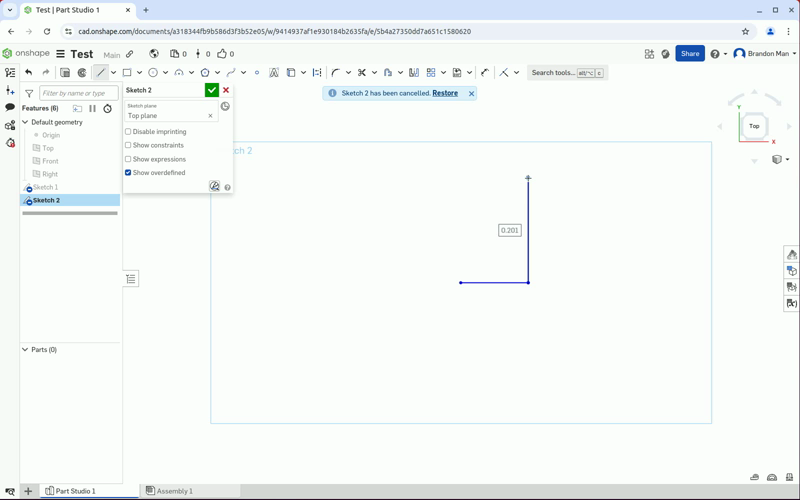
mouse_move(558, 177)
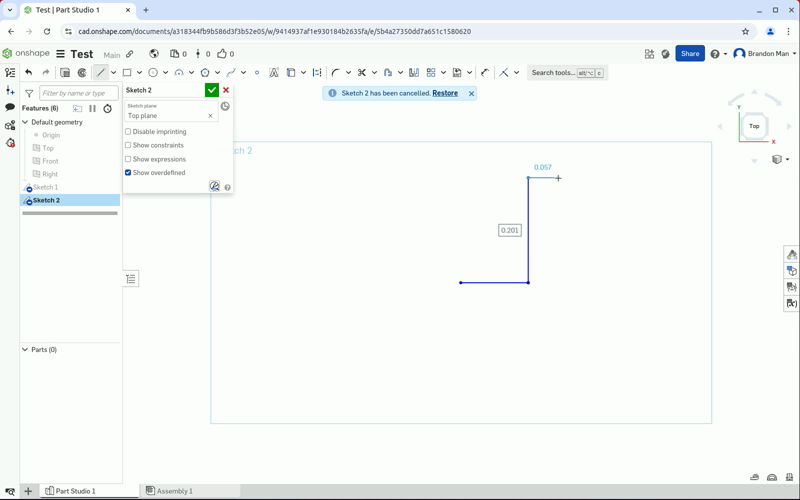
mouse_move(521, 170)
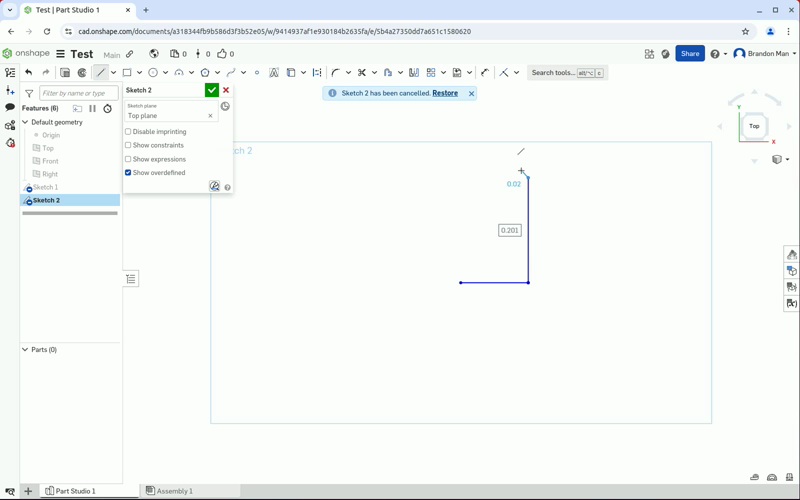
click(521, 170)
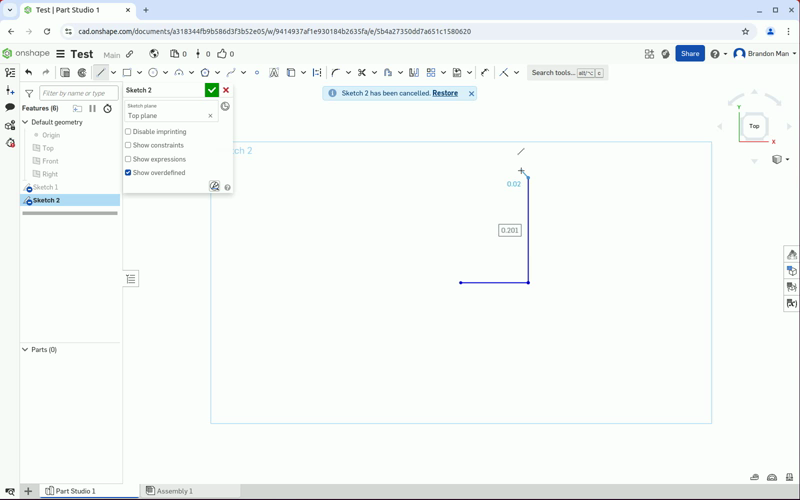
key_up(shift)
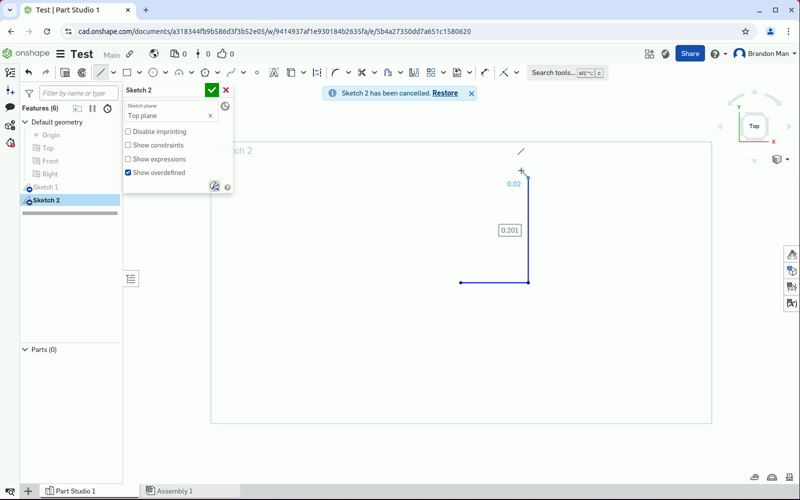
key_down(shift)
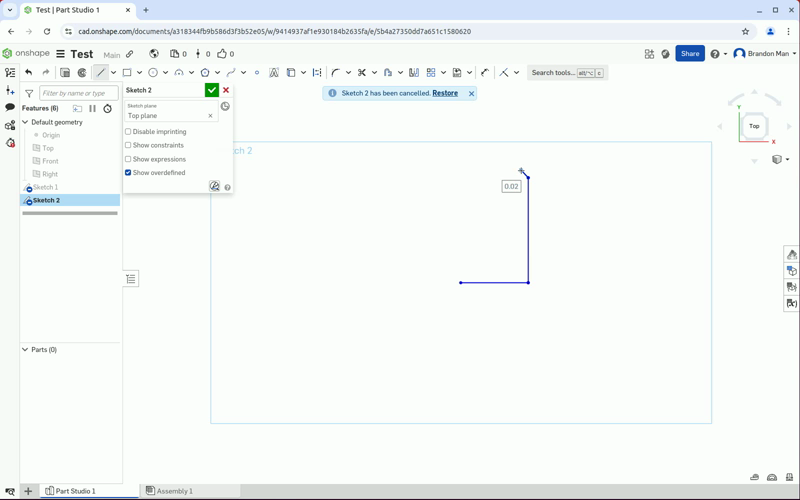
mouse_move(551, 170)
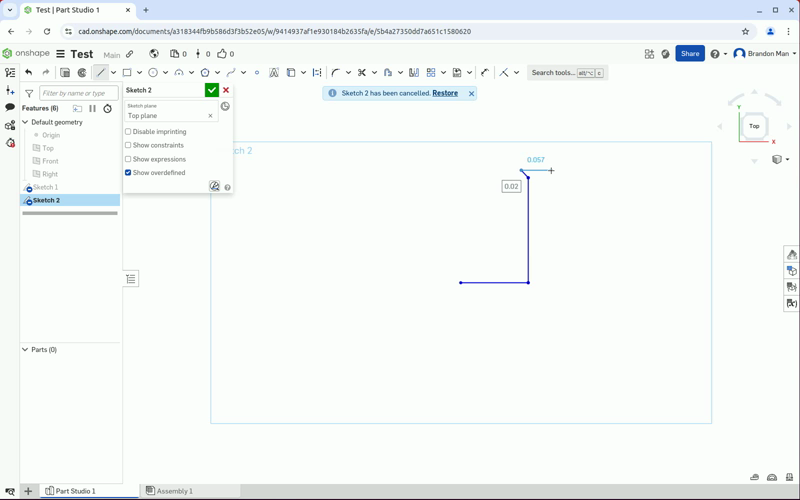
mouse_move(467, 170)
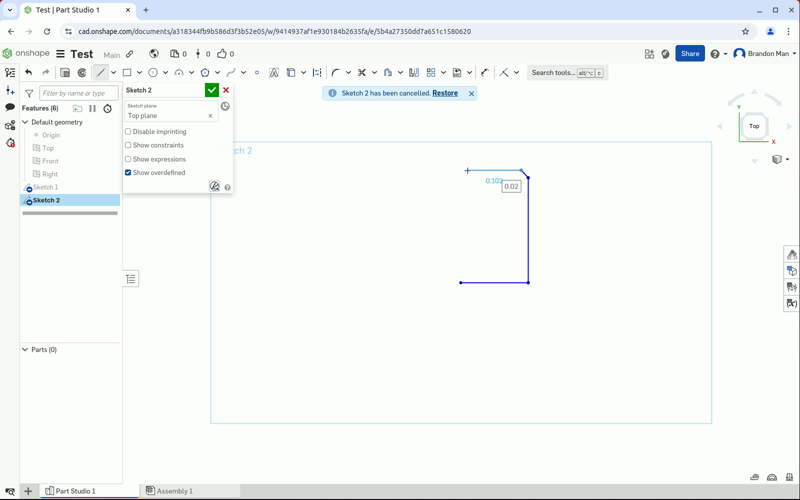
click(467, 170)
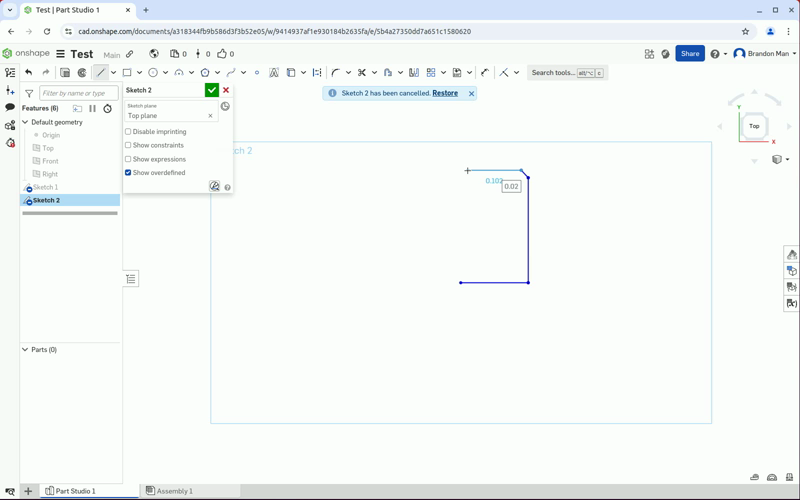
key_up(shift)
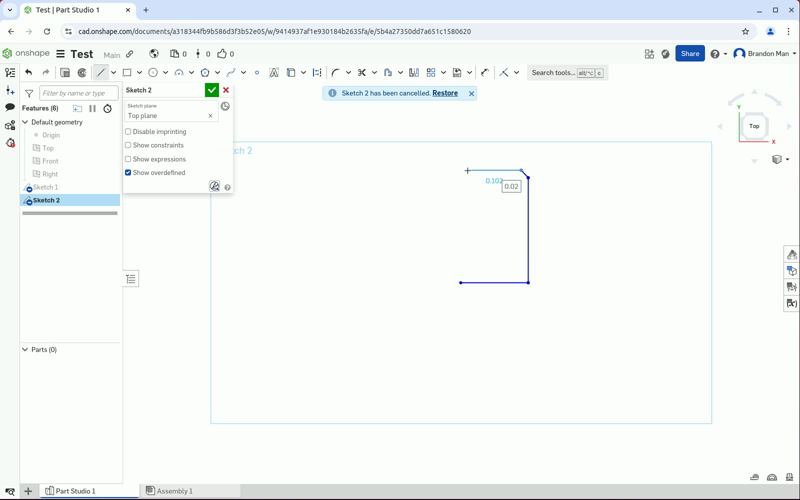
key_down(shift)
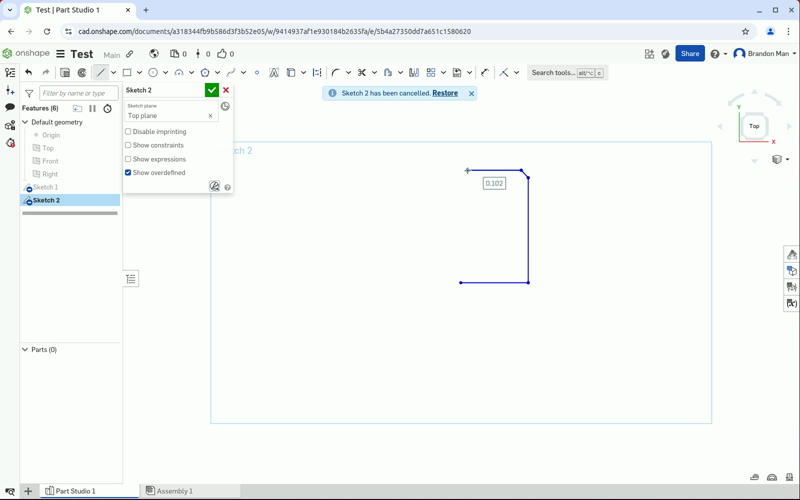
mouse_move(498, 170)
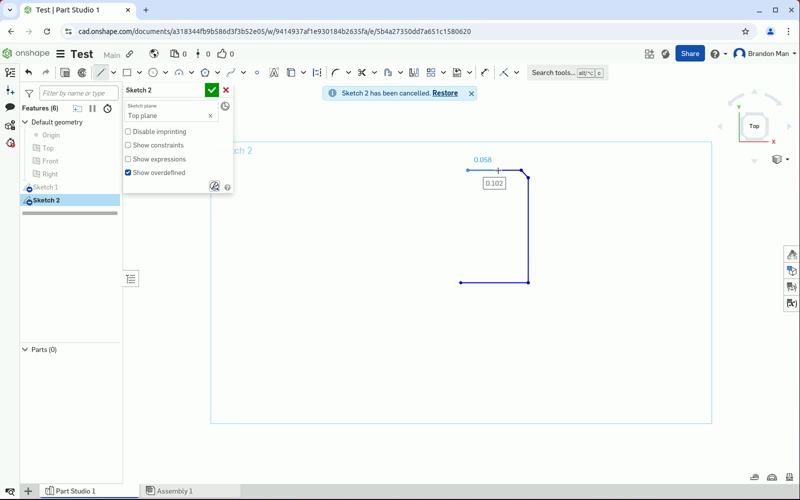
mouse_move(460, 177)
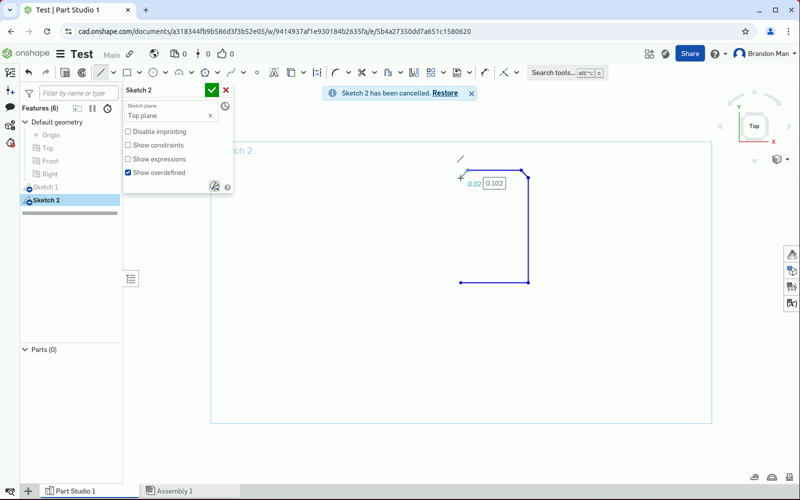
click(460, 177)
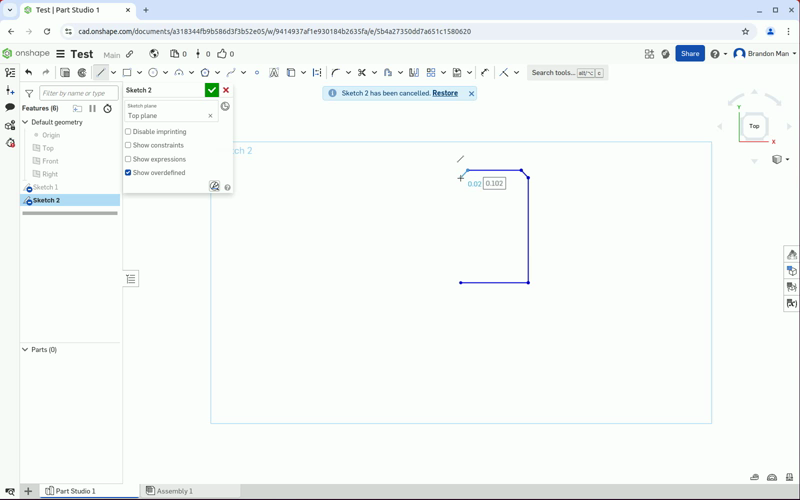
key_up(shift)
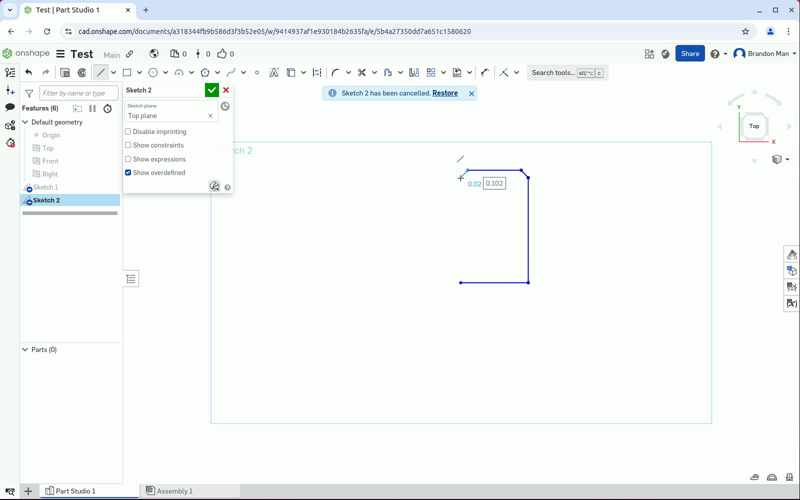
key_down(shift)
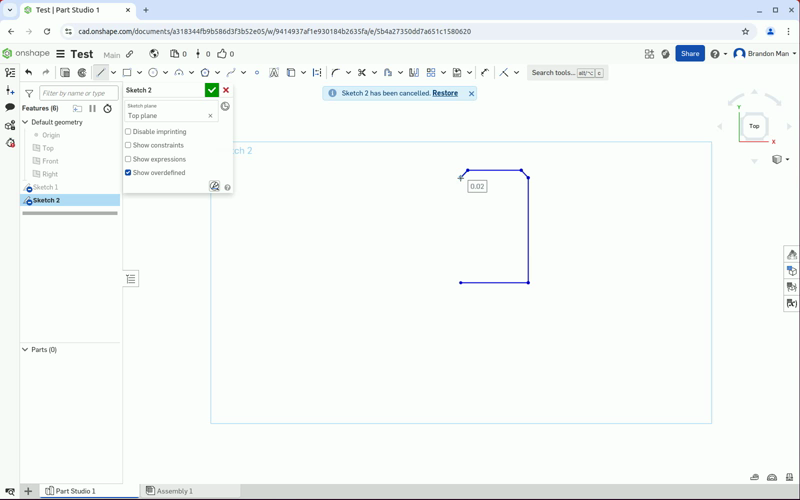
mouse_move(460, 282)
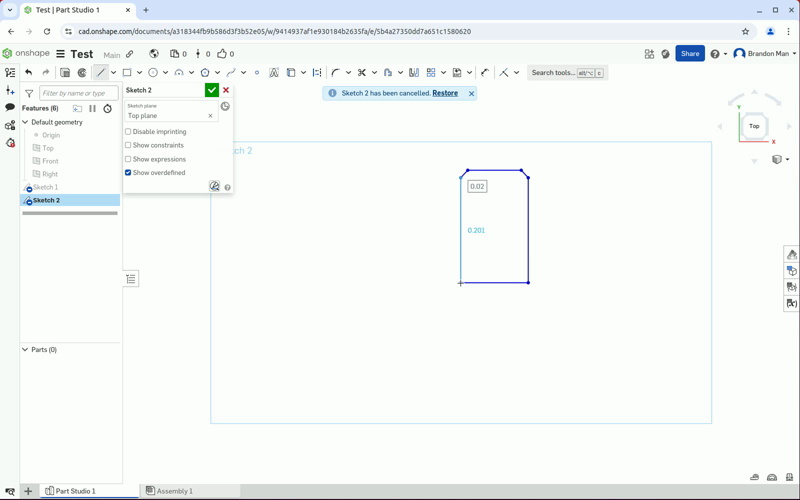
key_up(shift)
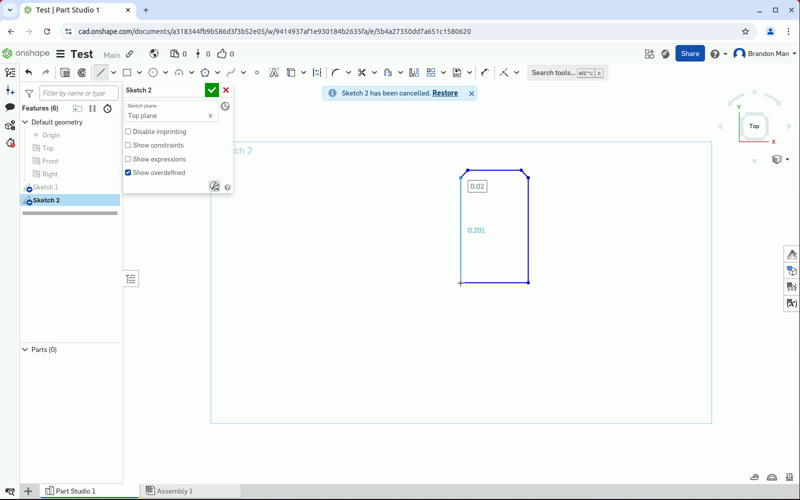
click(460, 282)
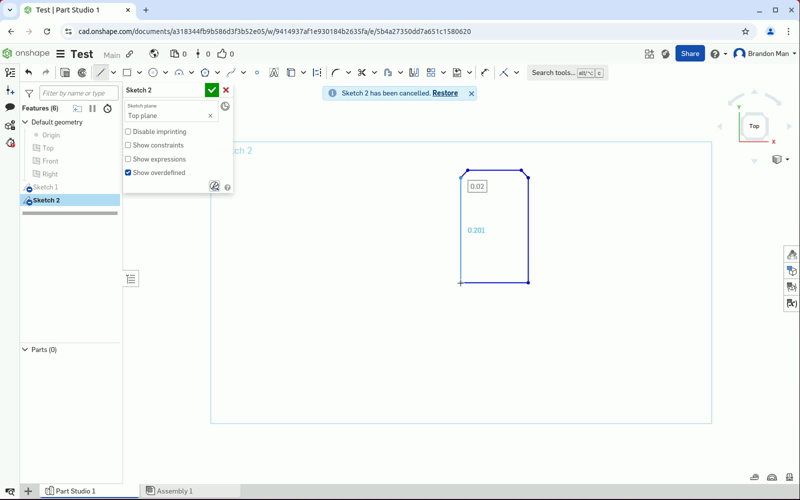
key(esc)
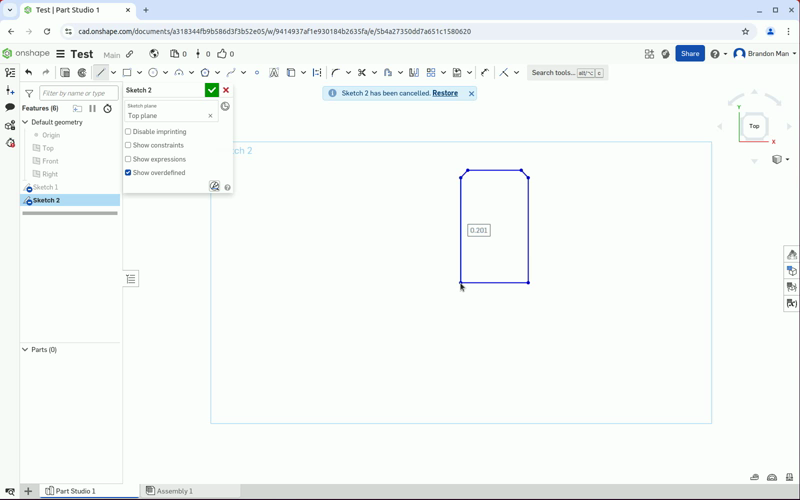
key(c)
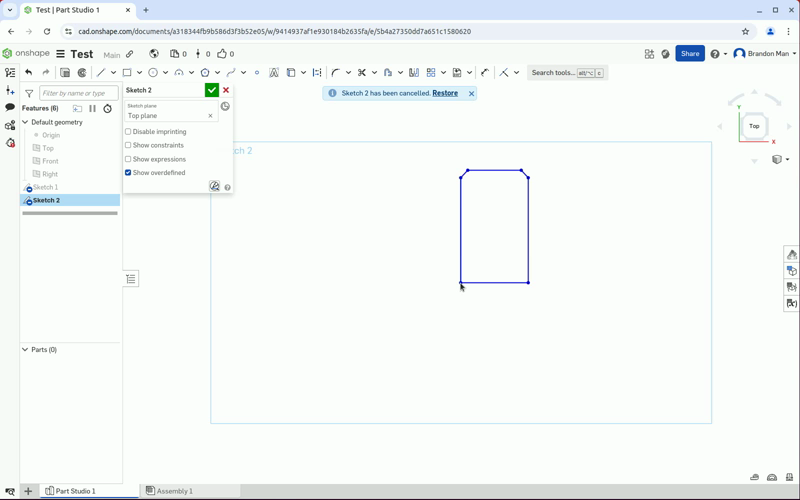
key_down(shift)
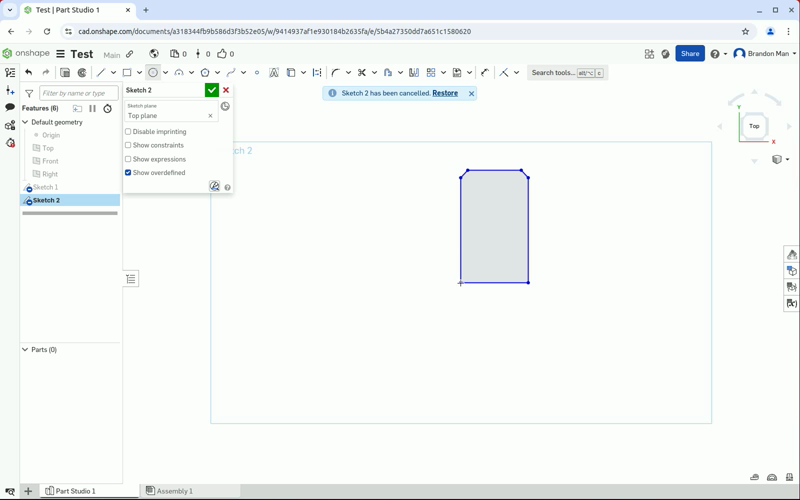
mouse_move(478, 216)
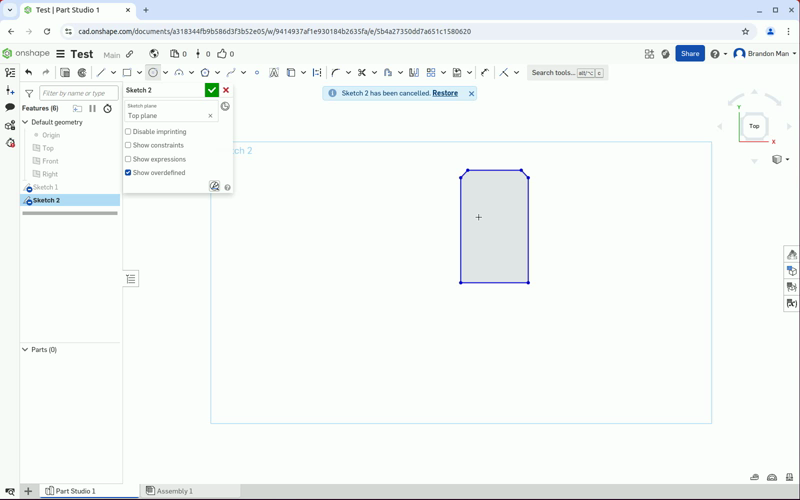
click(478, 216)
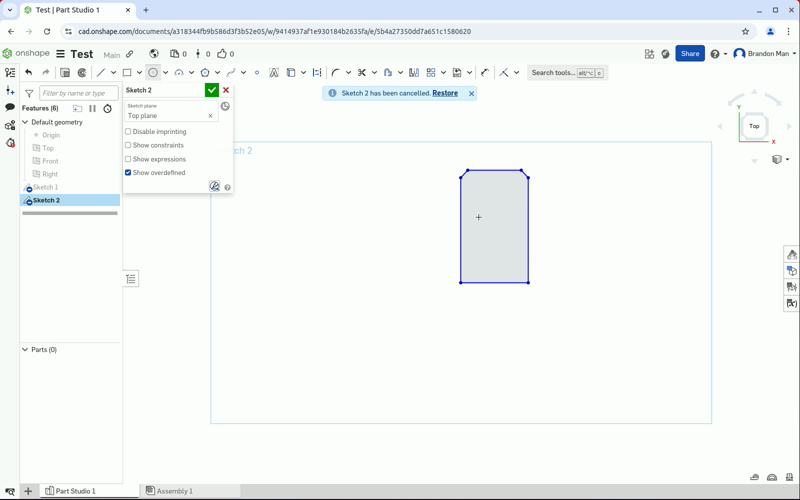
key_up(shift)
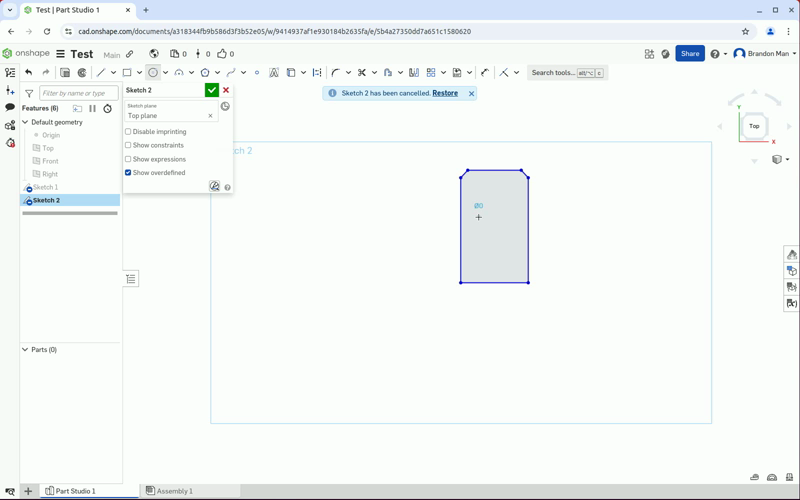
mouse_move(482, 216)
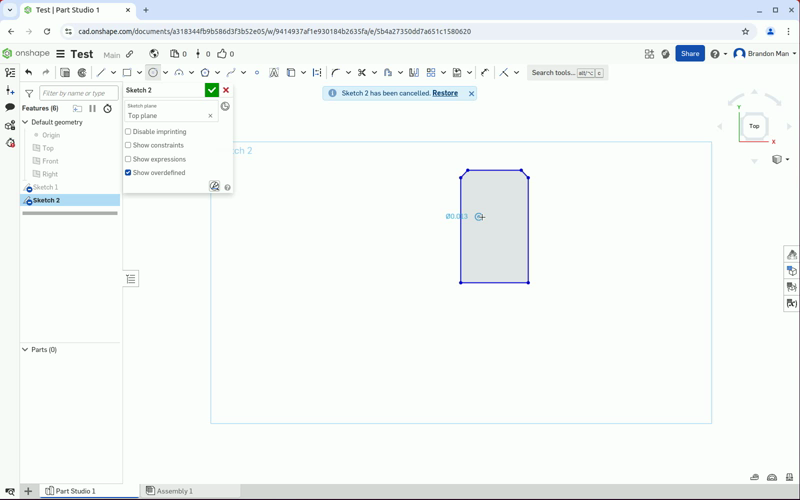
click(482, 216)
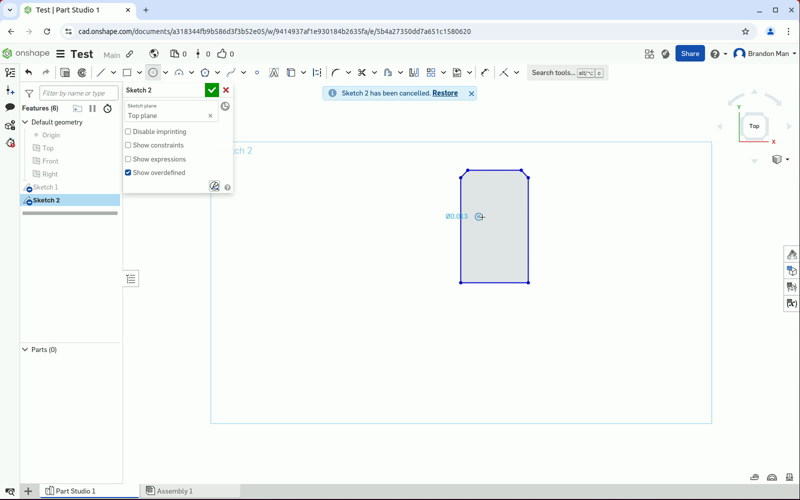
key(esc)
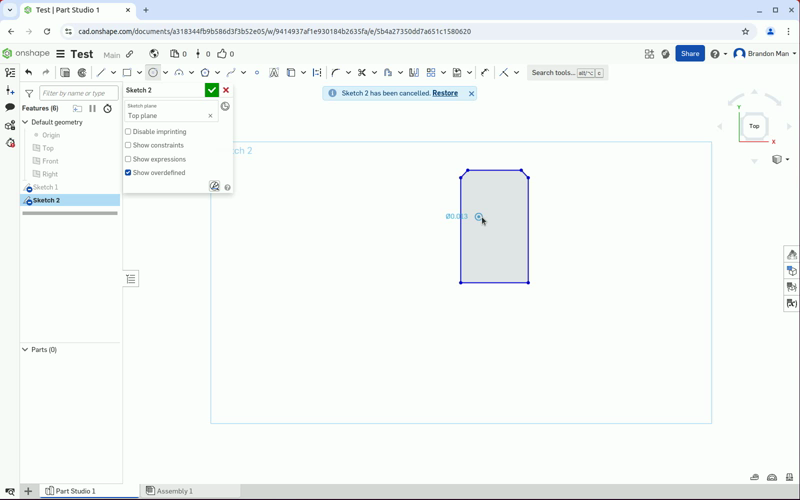
key(c)
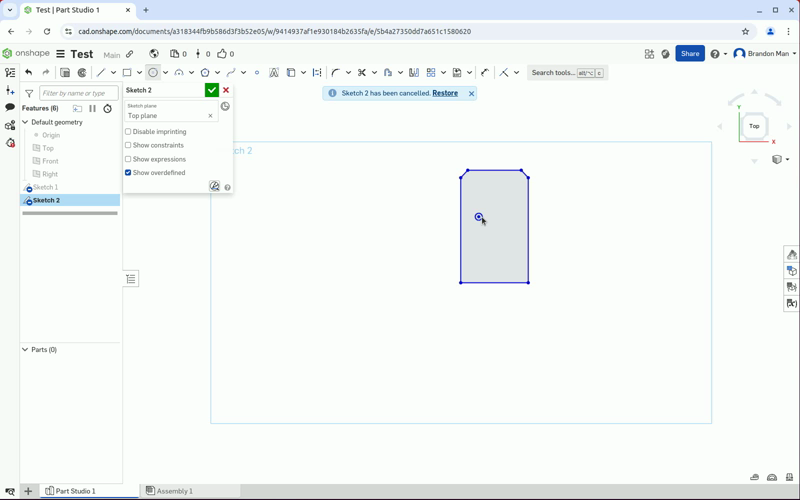
key_down(shift)
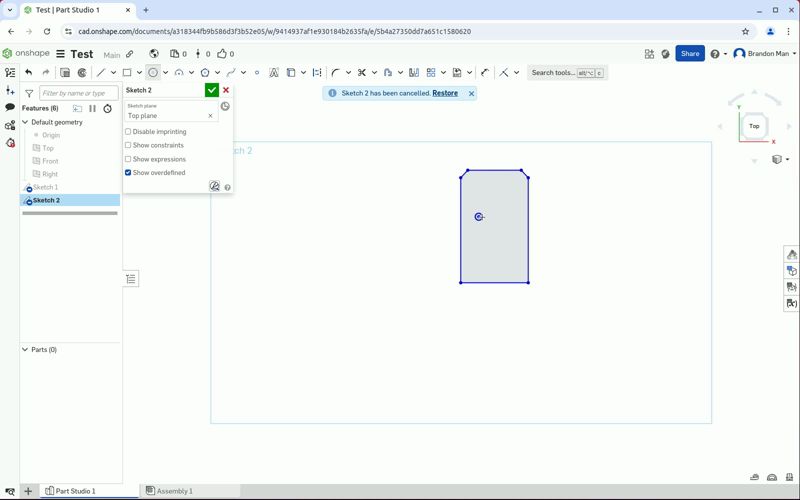
mouse_move(478, 184)
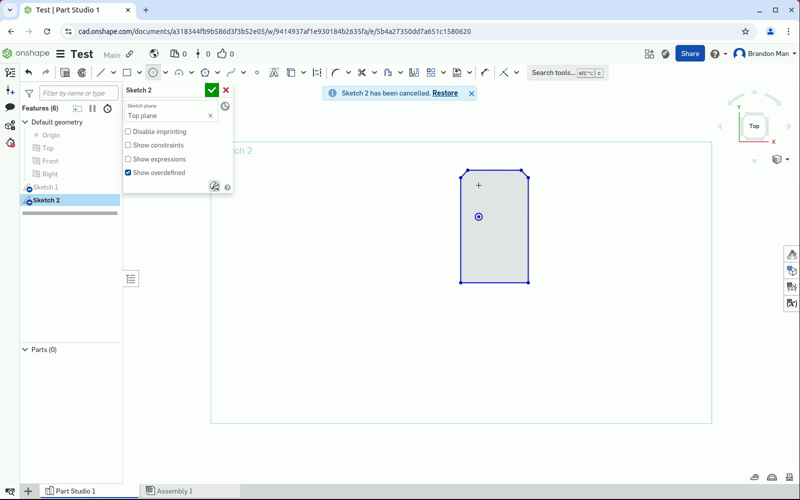
click(478, 184)
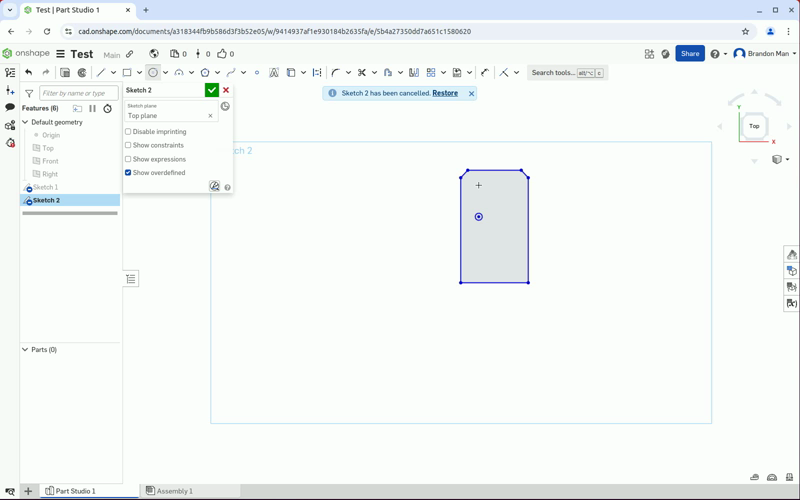
key_up(shift)
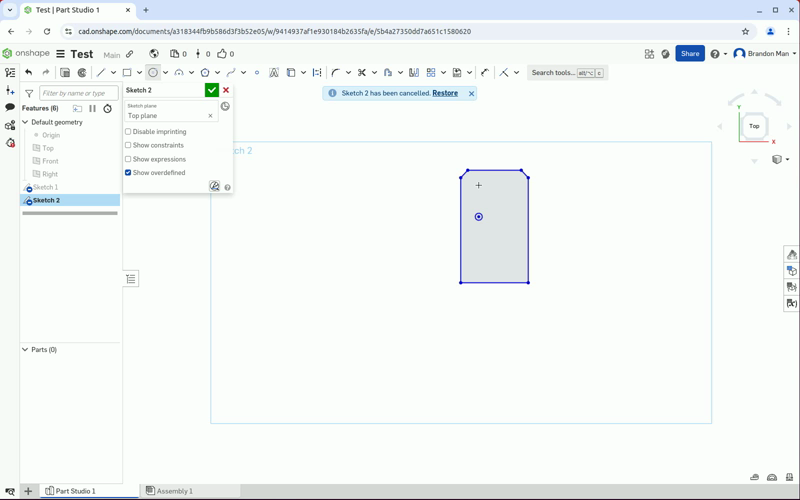
mouse_move(482, 184)
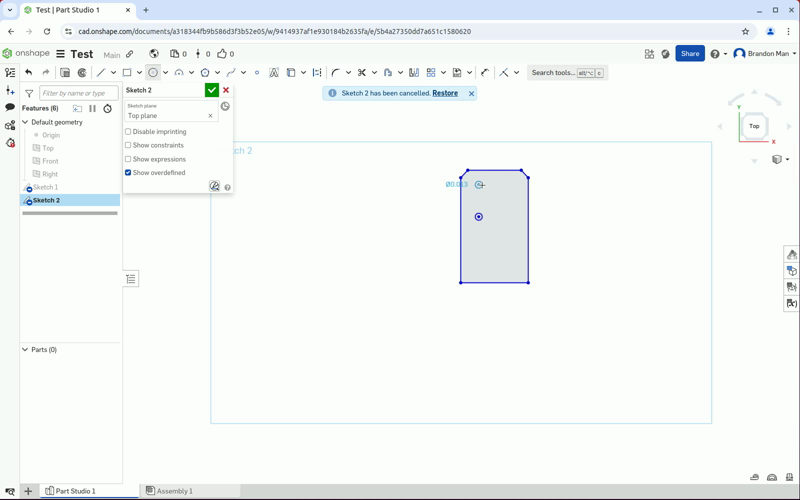
click(482, 184)
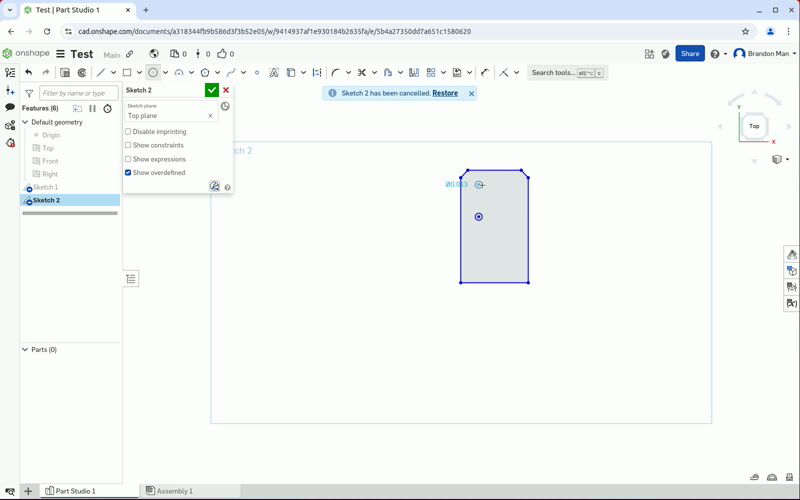
key(esc)
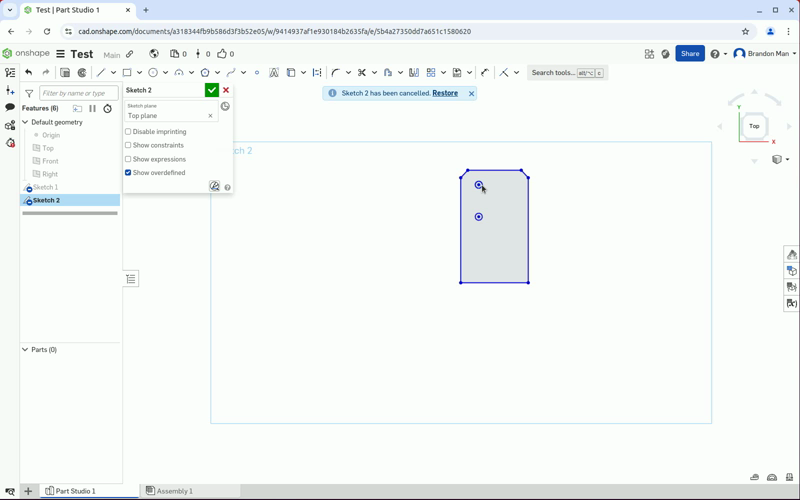
key(c)
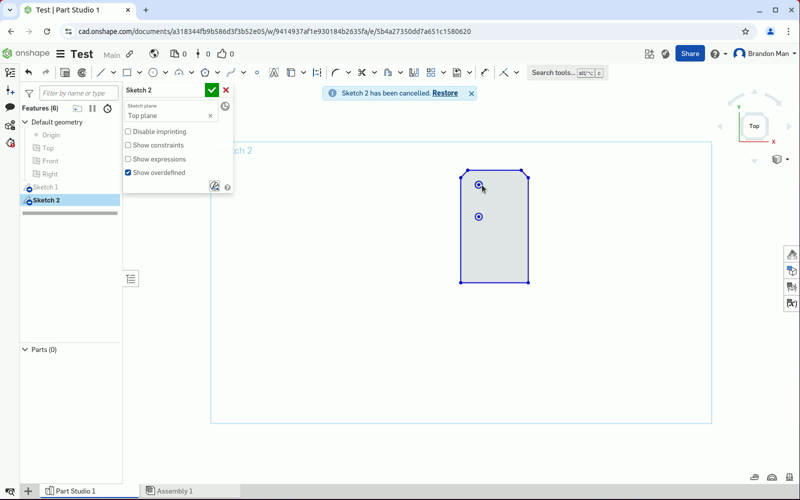
key_down(shift)
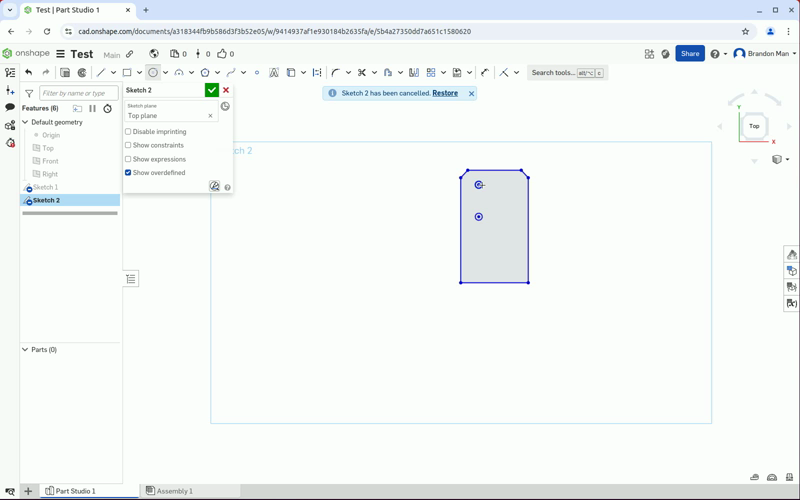
mouse_move(494, 200)
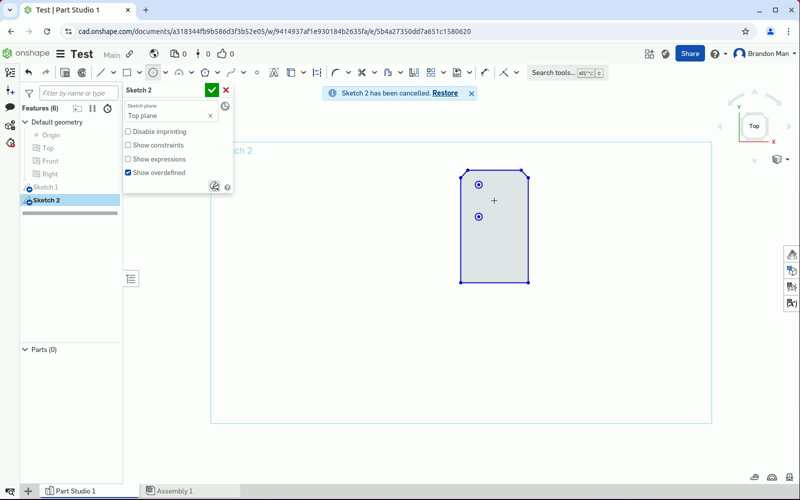
click(494, 200)
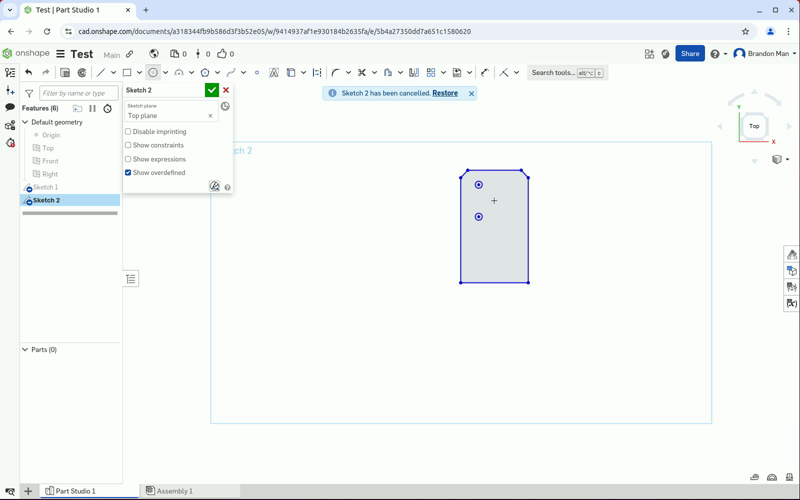
key_up(shift)
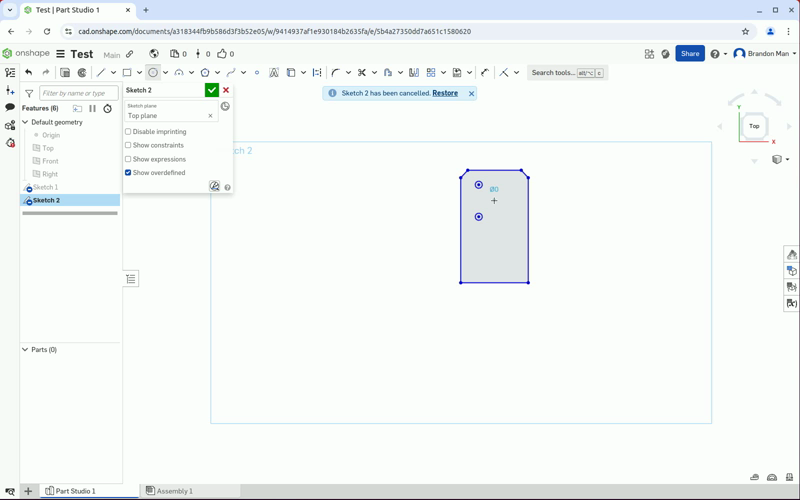
mouse_move(500, 200)
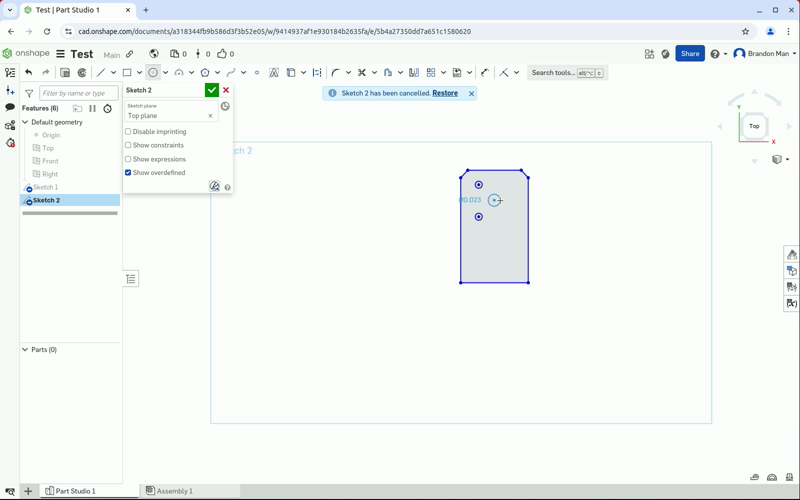
click(500, 200)
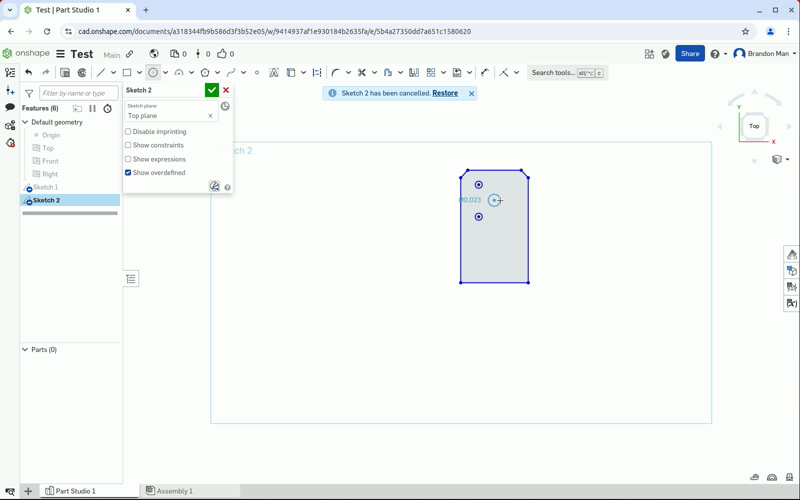
key(esc)
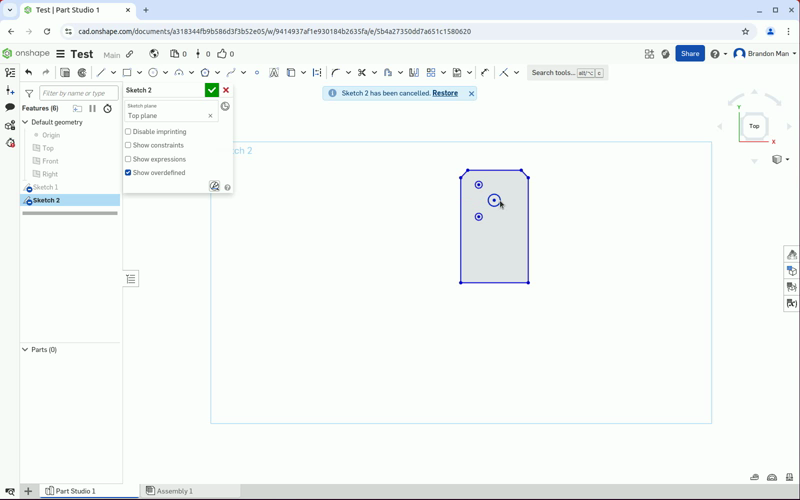
key(c)
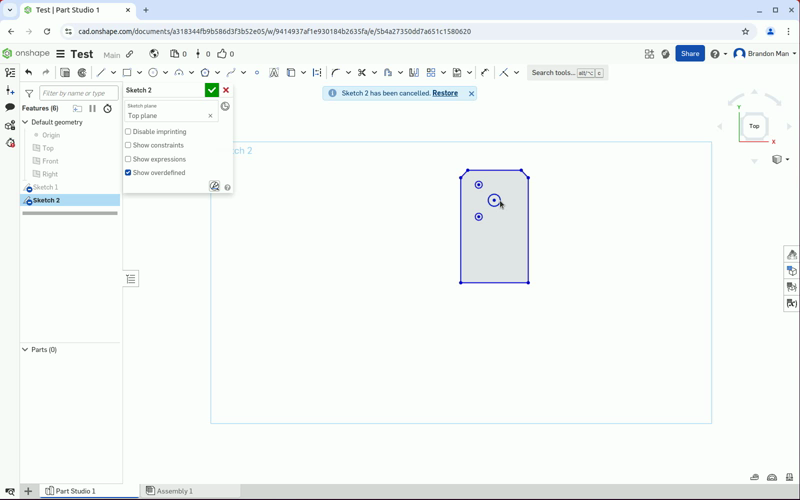
key_down(shift)
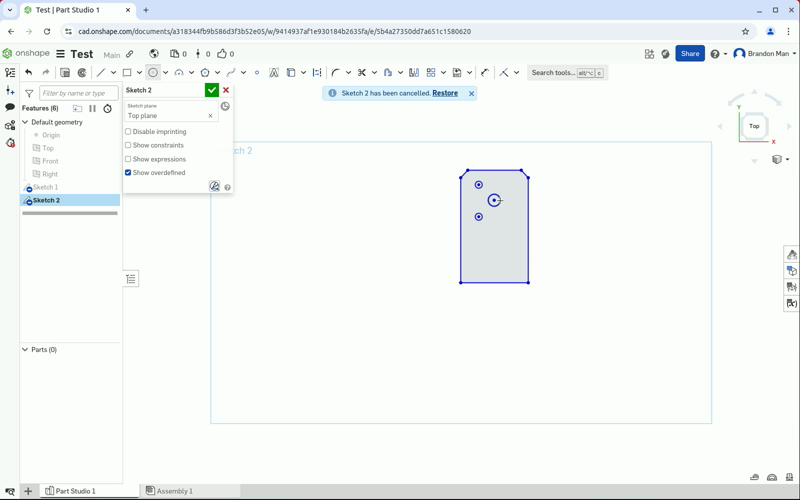
mouse_move(510, 216)
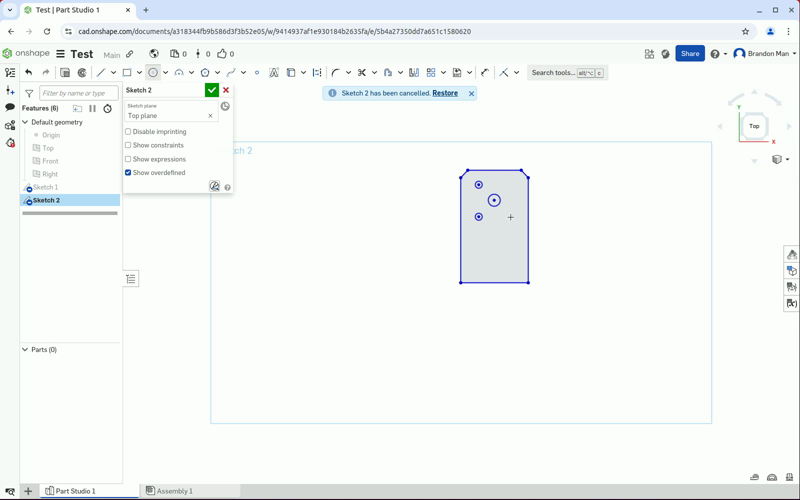
click(510, 216)
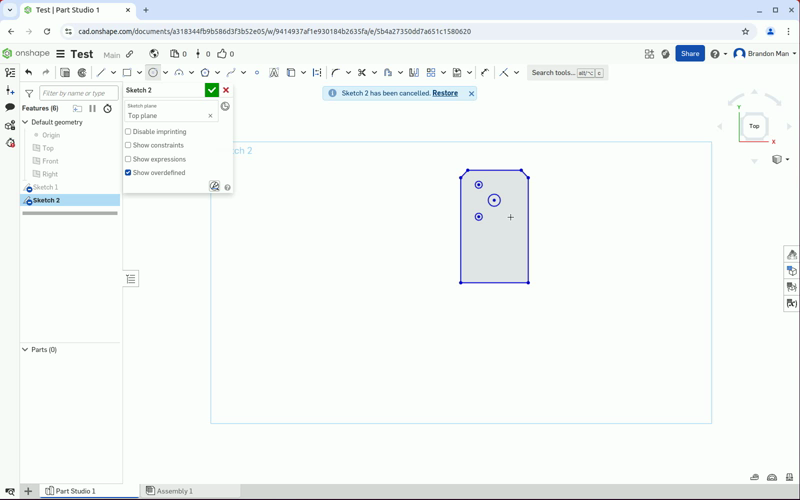
key_up(shift)
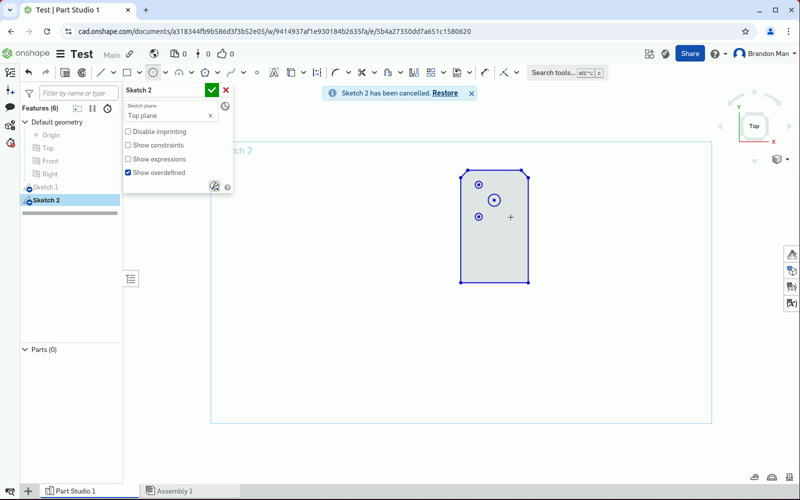
mouse_move(514, 216)
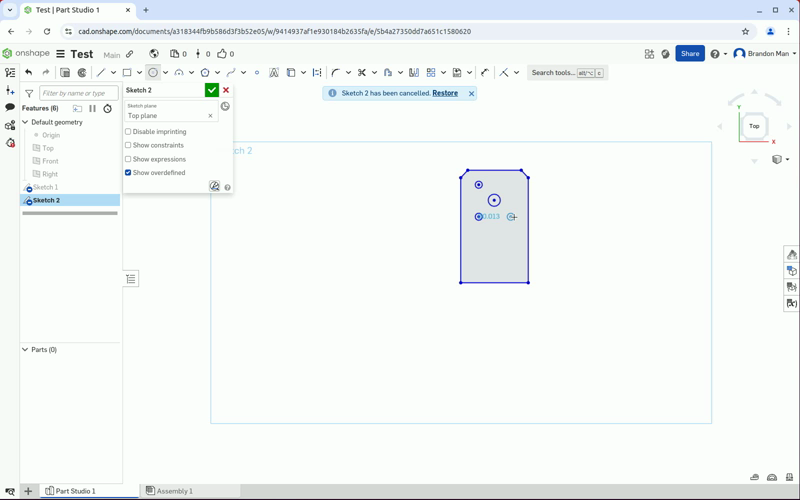
click(514, 216)
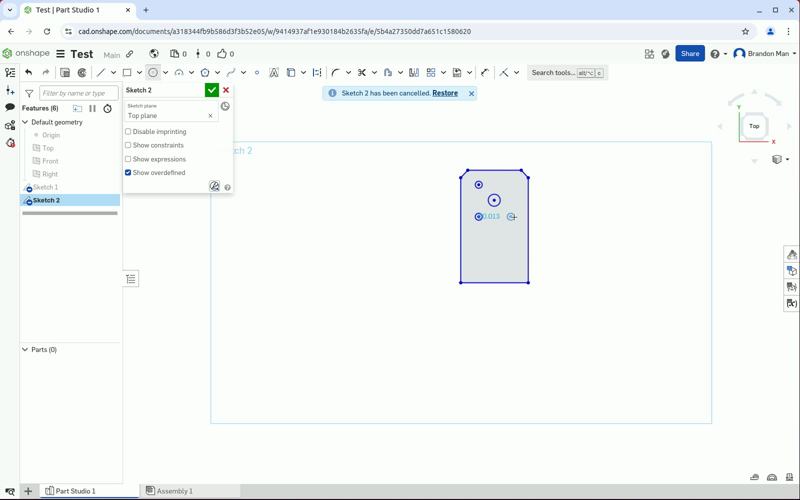
key(esc)
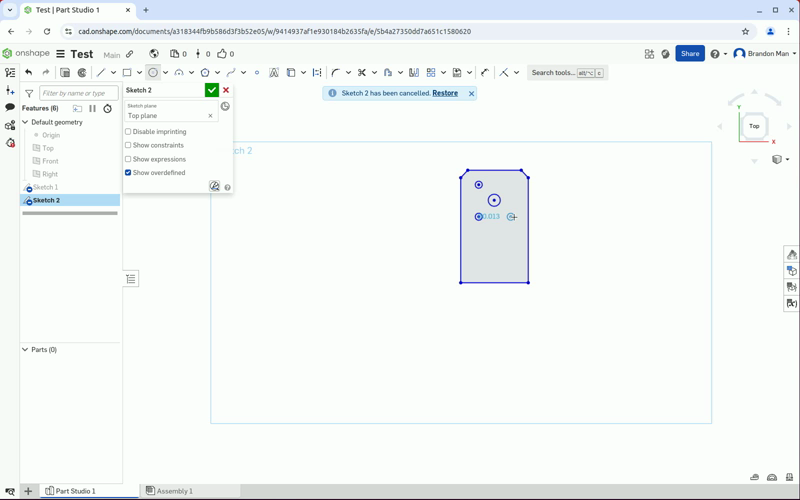
key(c)
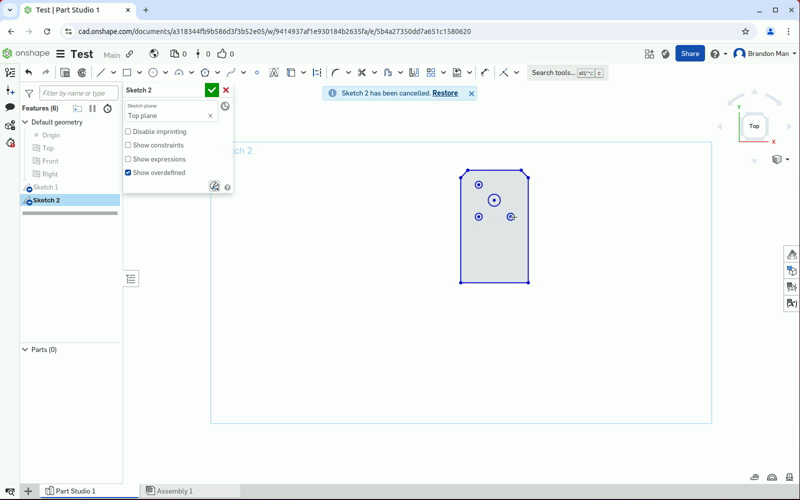
key_down(shift)
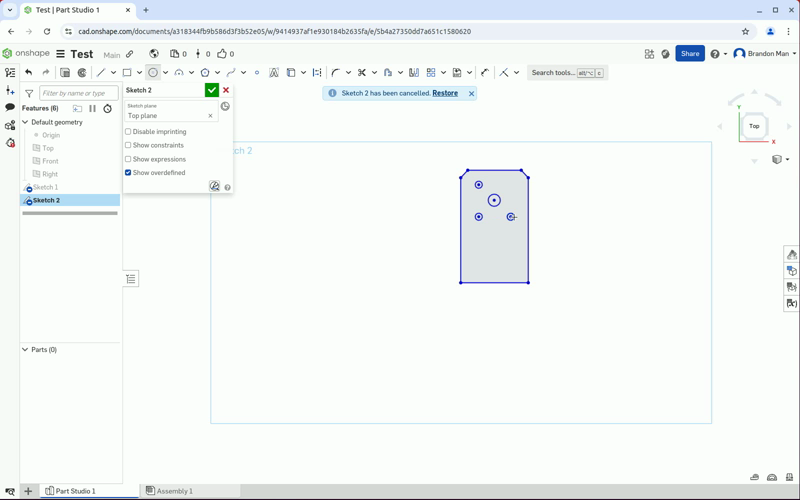
mouse_move(510, 184)
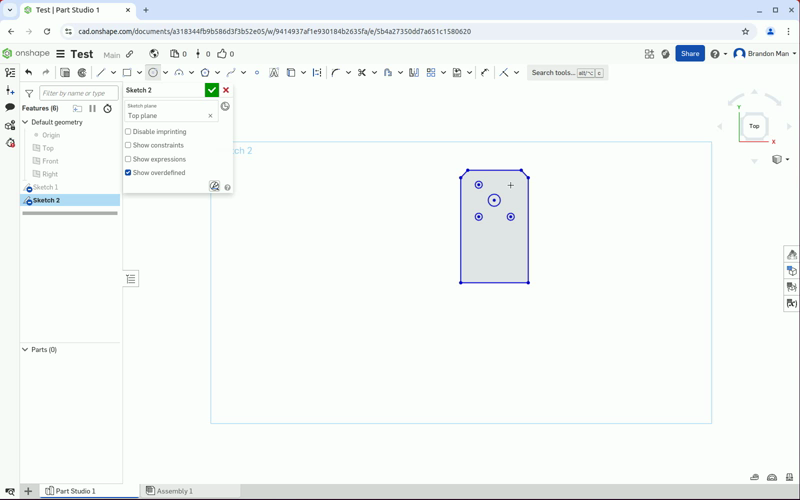
click(510, 184)
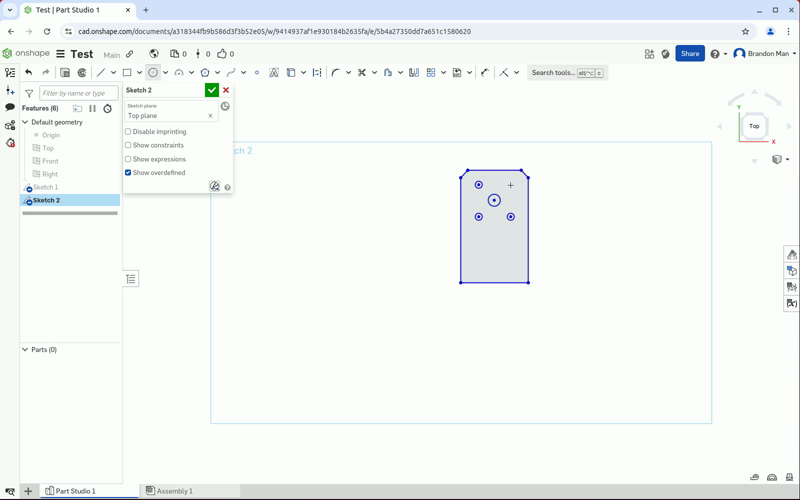
key_up(shift)
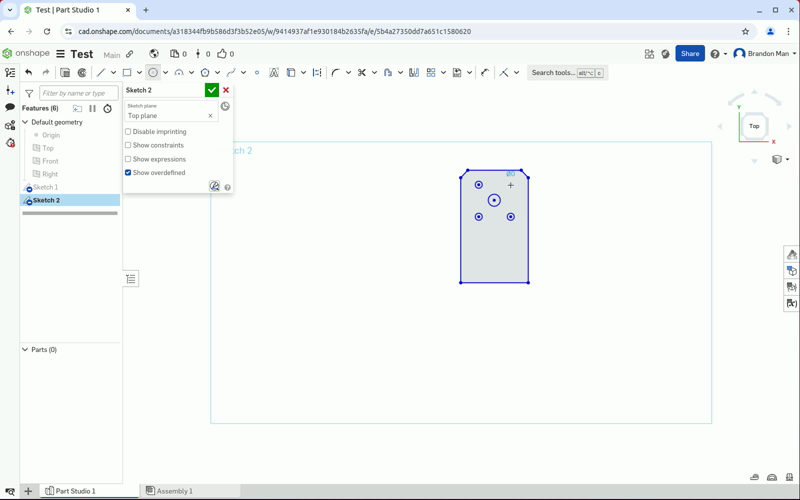
mouse_move(514, 184)
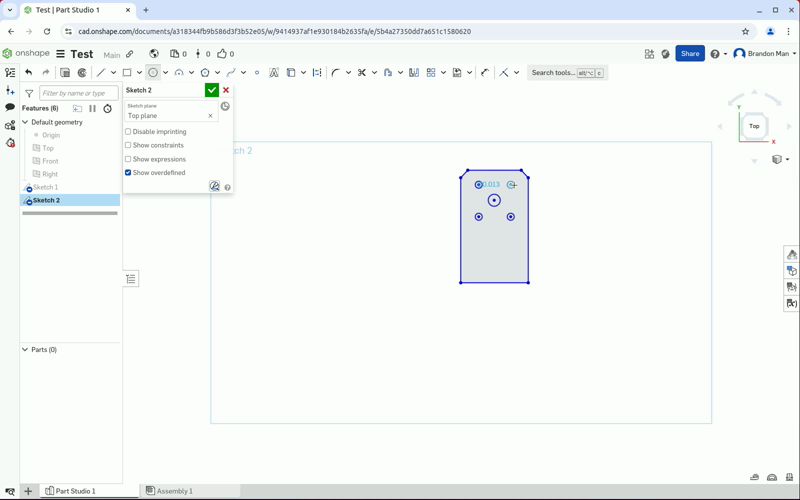
click(514, 184)
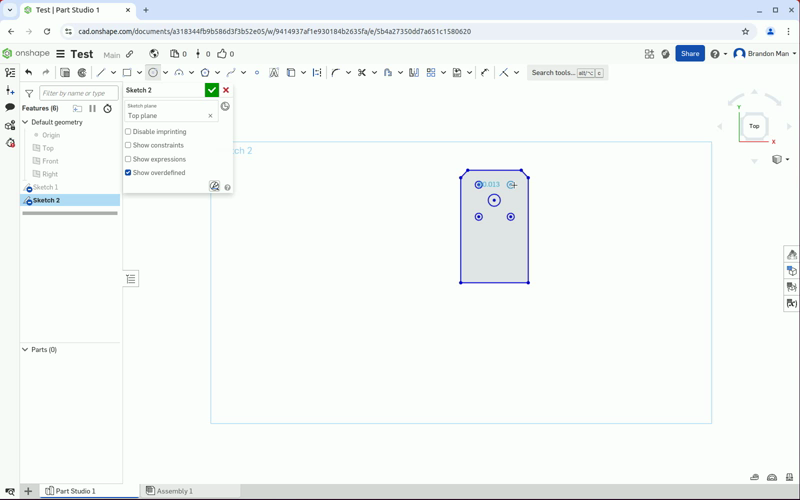
key(esc)
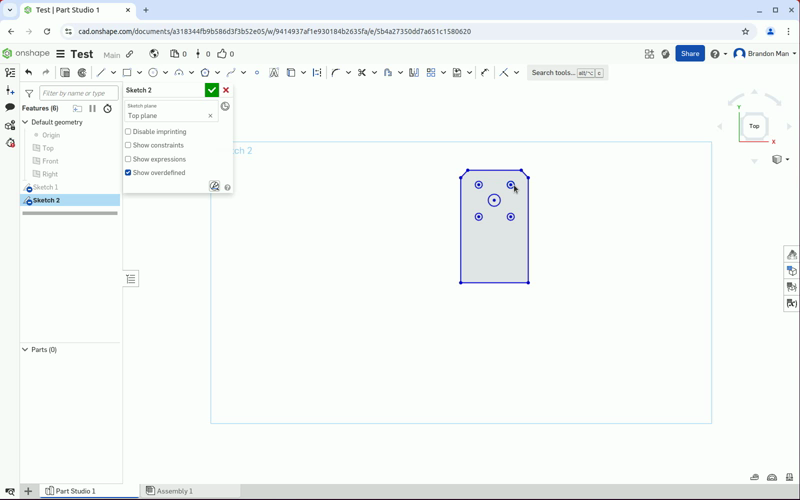
mouse_move(472, 203)
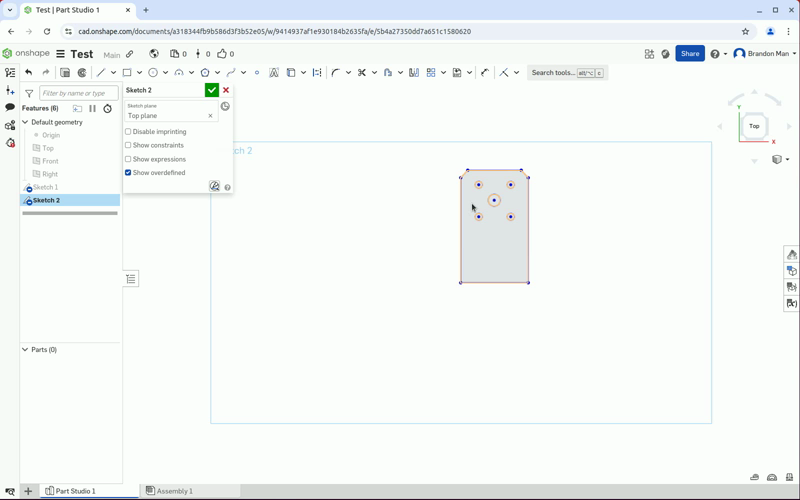
click(472, 203)
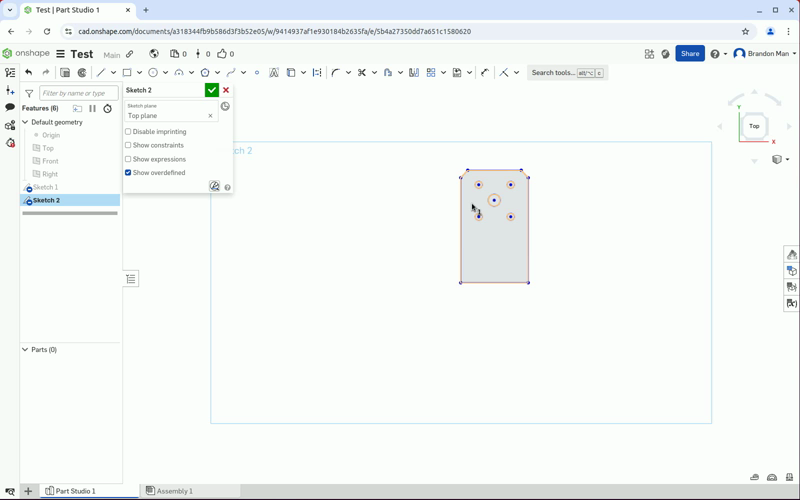
mouse_move(73, 352)
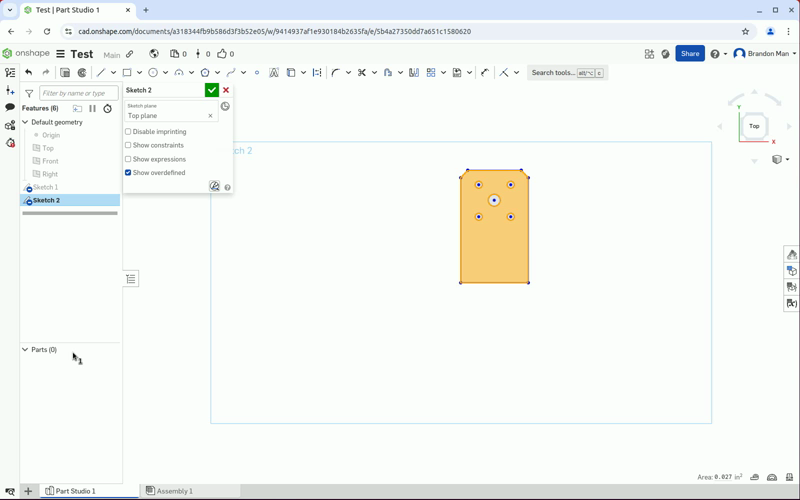
key(shift+y)
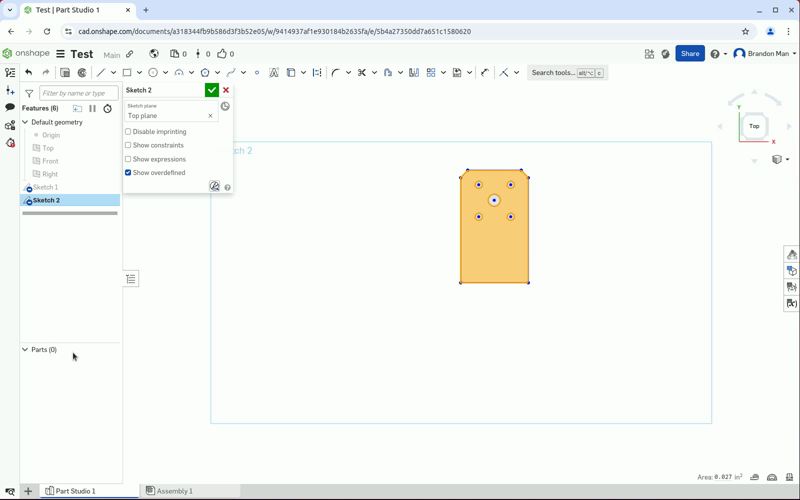
key(shift+e)
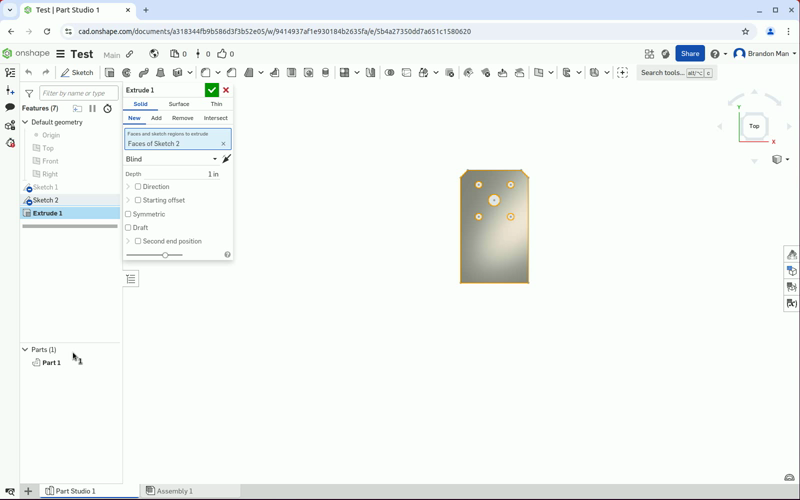
mouse_move(143, 106)
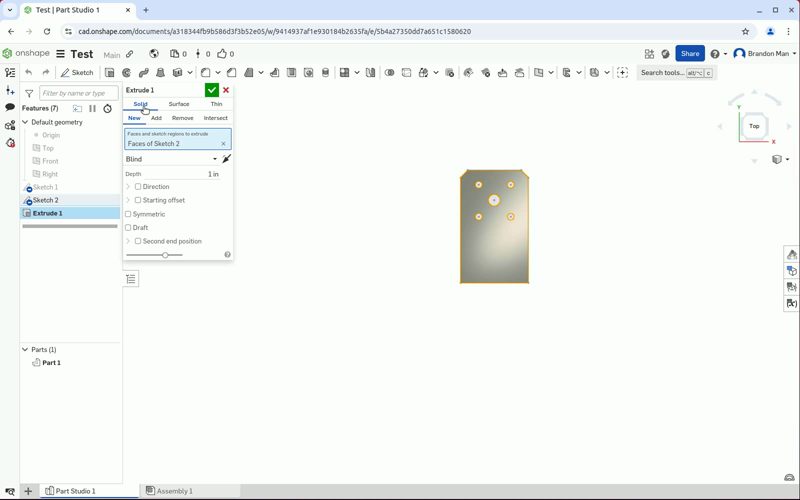
click(143, 106)
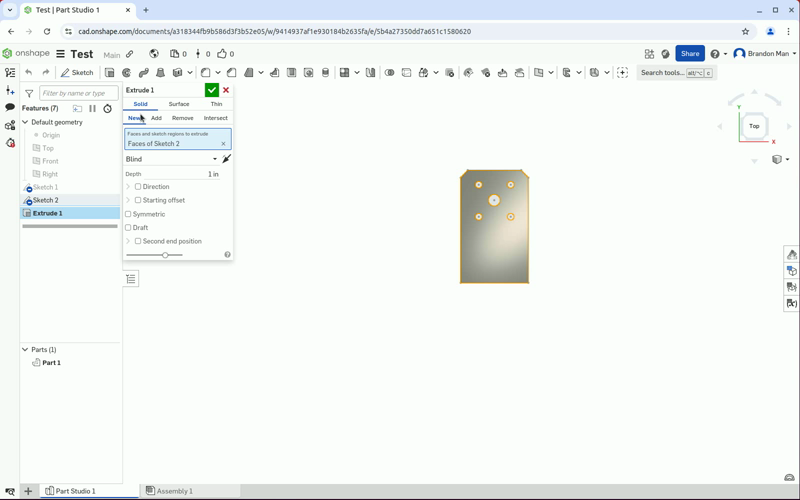
mouse_move(137, 120)
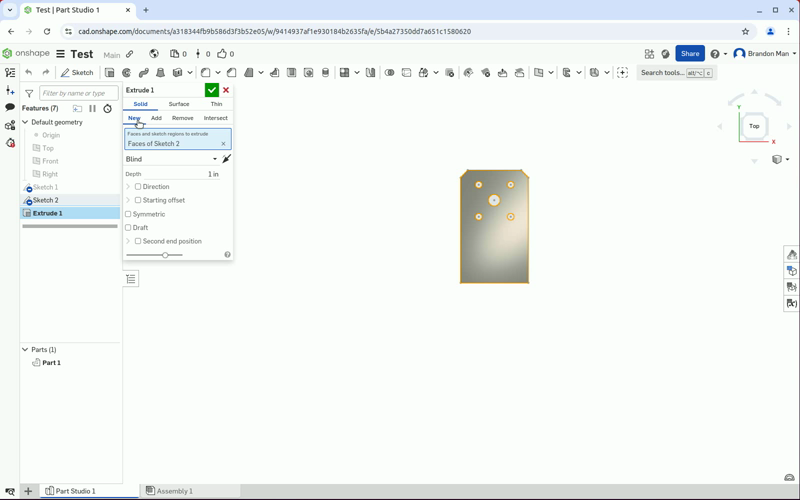
click(137, 120)
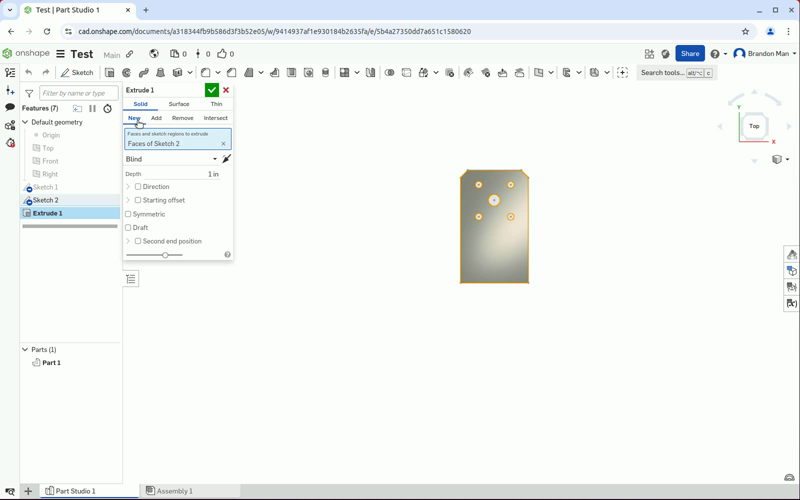
key(tab, 4)
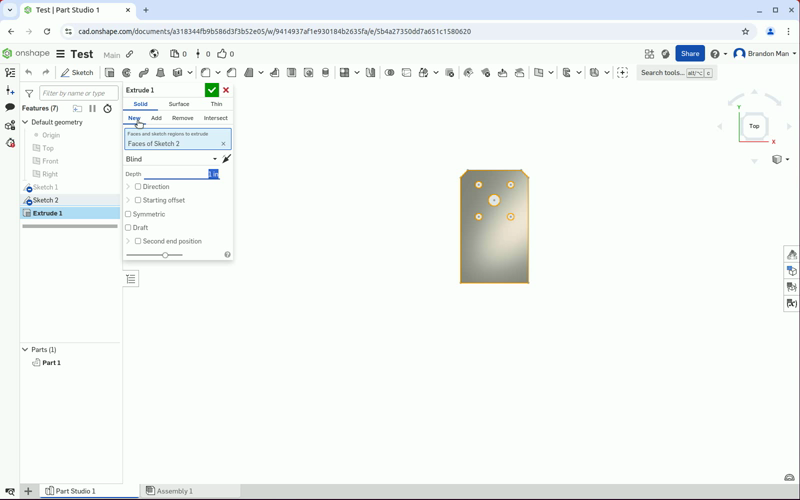
text(0.022)
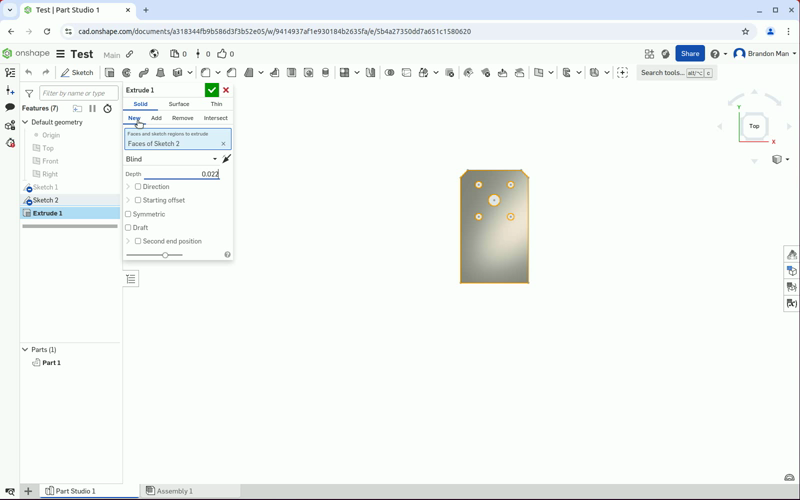
key(enter)
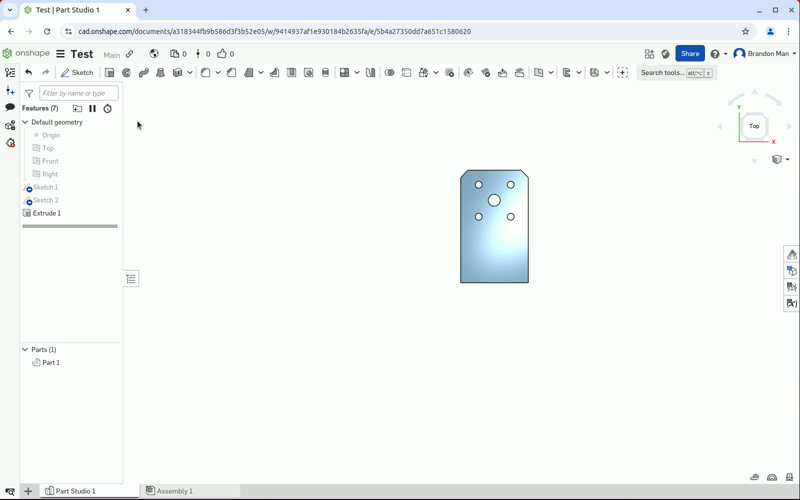
key(shift+h)
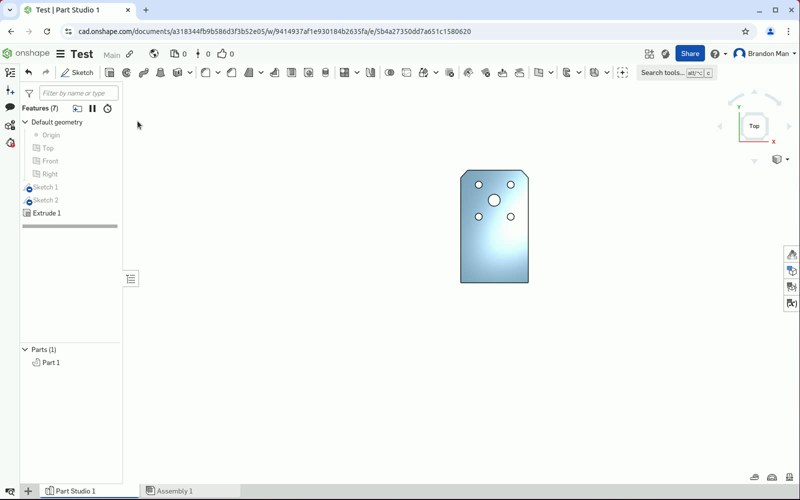
key(shift+h)
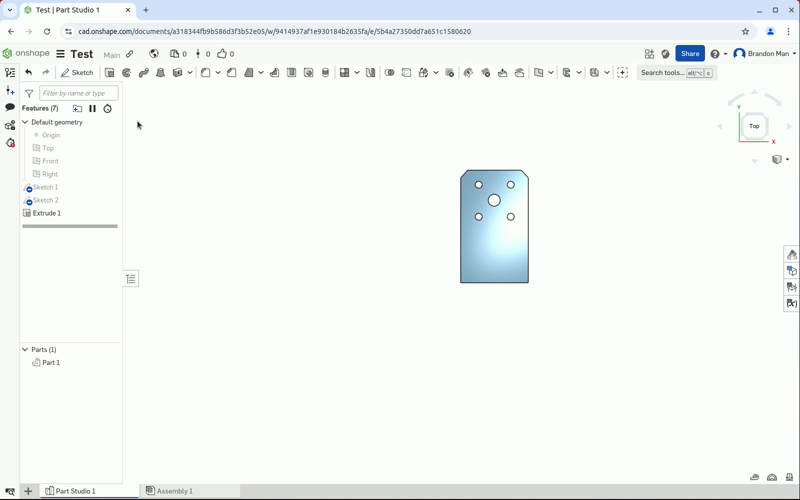
mouse_move(73, 189)
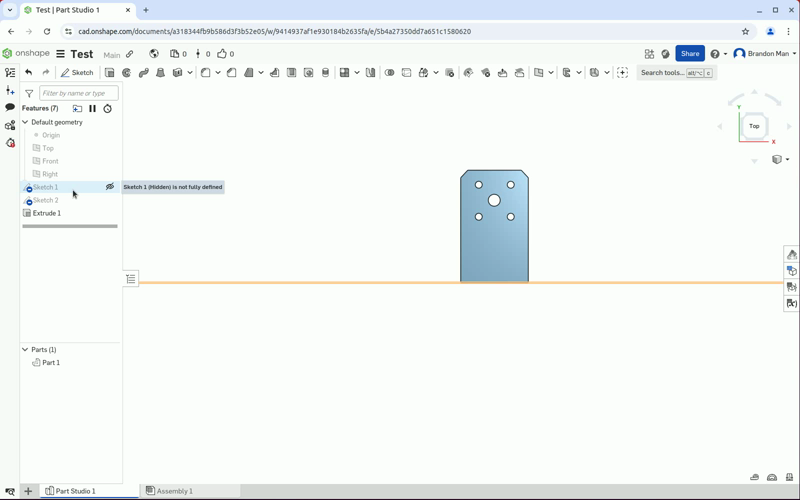
click(73, 189)
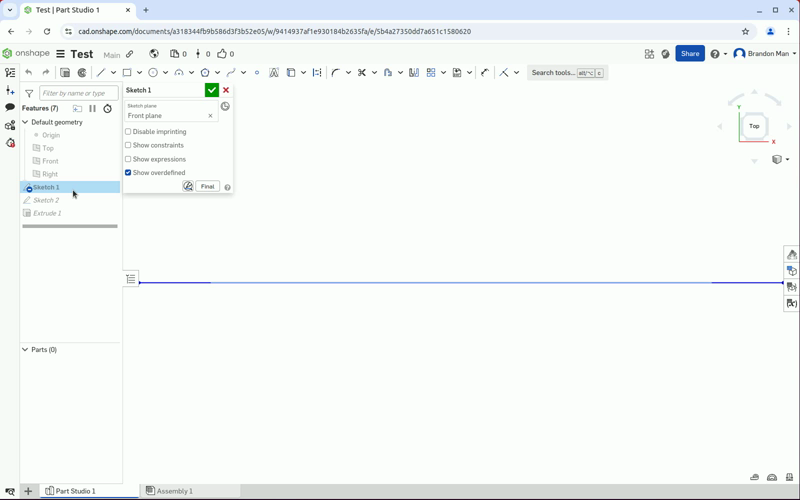
mouse_move(229, 92)
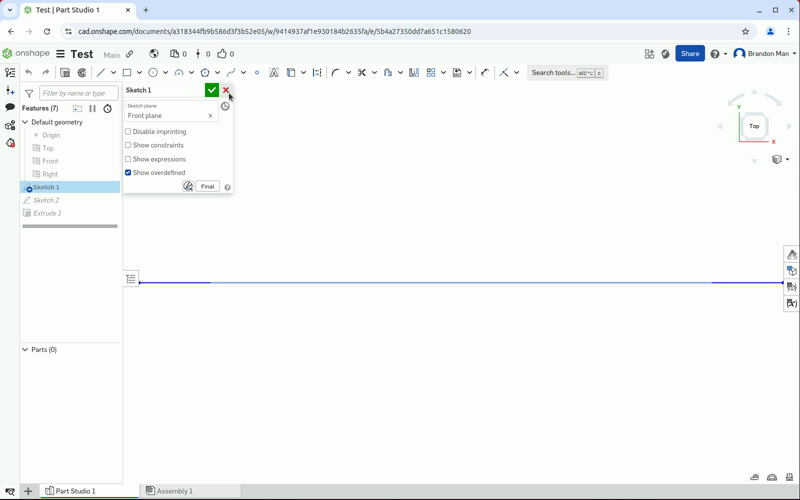
click(229, 92)
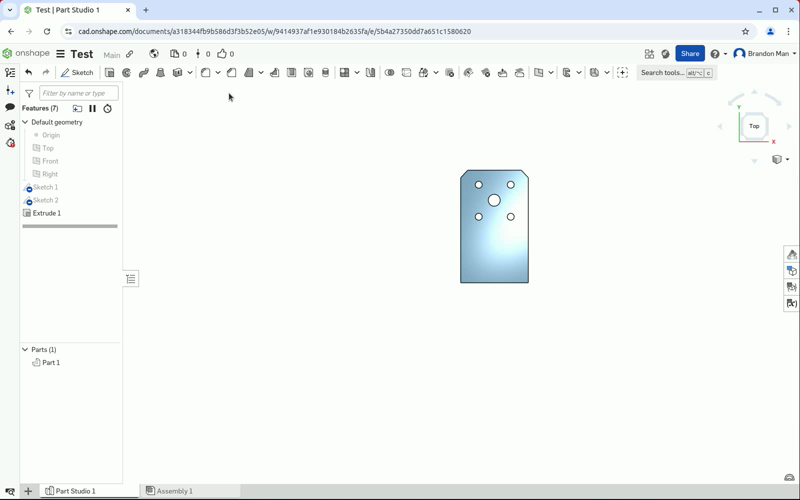
mouse_move(73, 352)
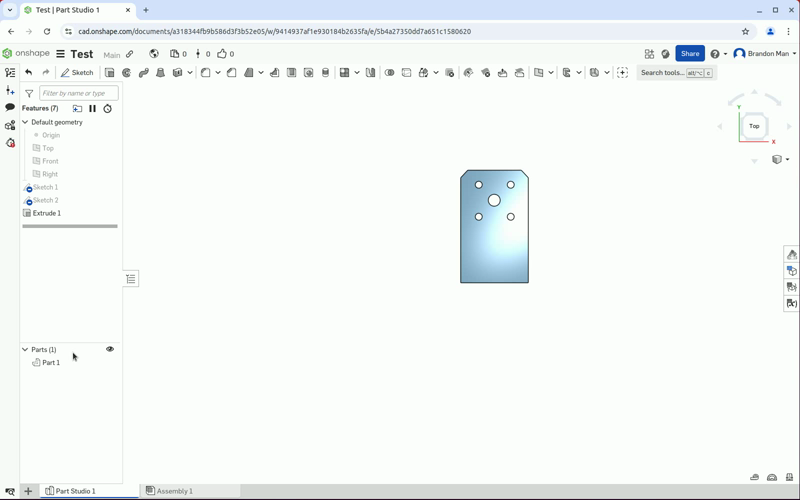
key(y)
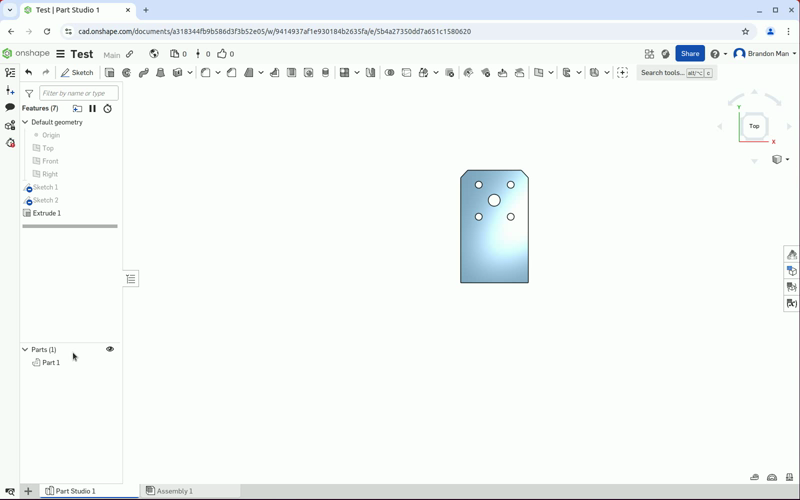
key(shift+p)
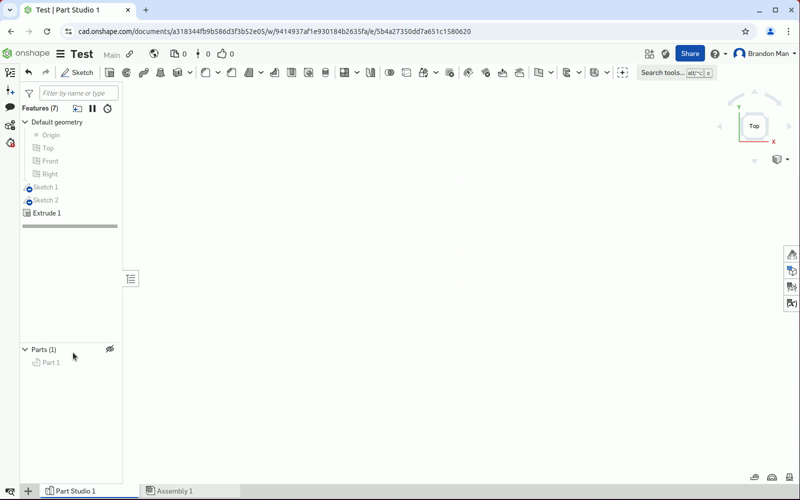
key(space)
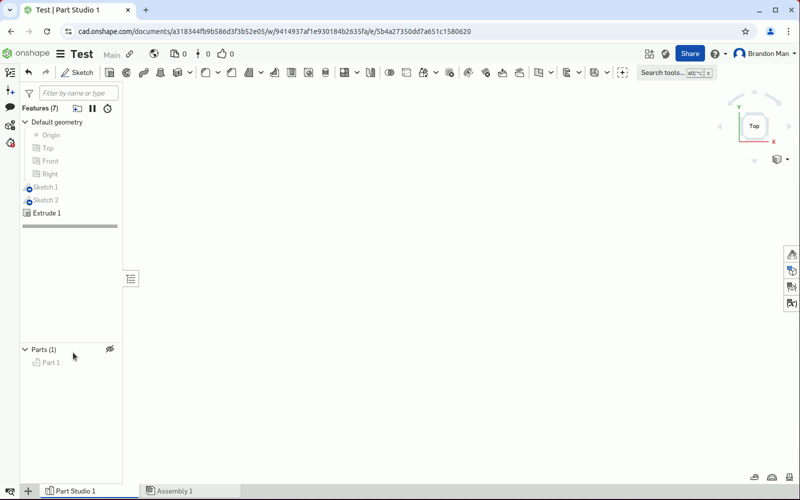
key_down(shift)
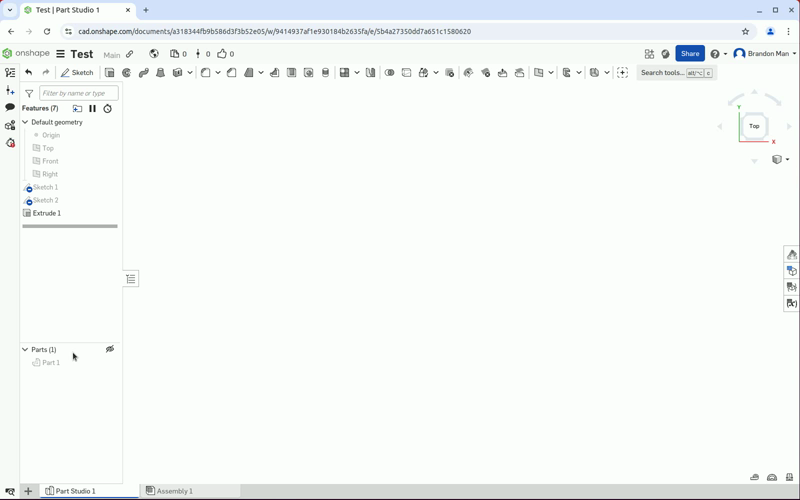
key(up)
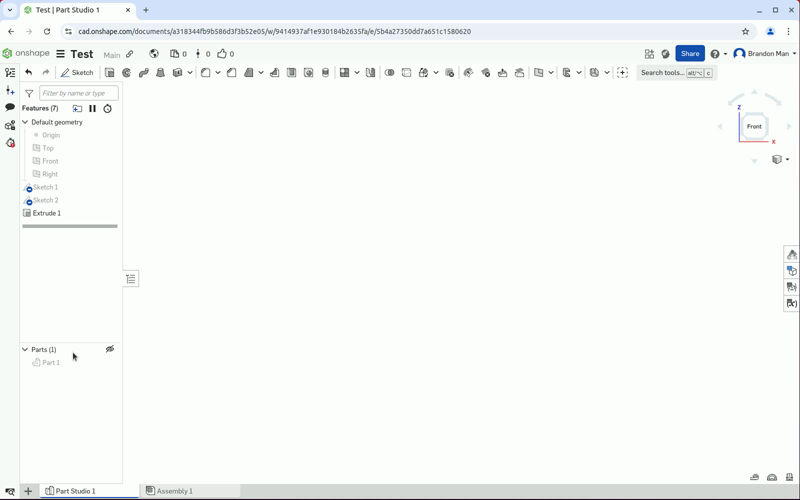
key_up(shift)
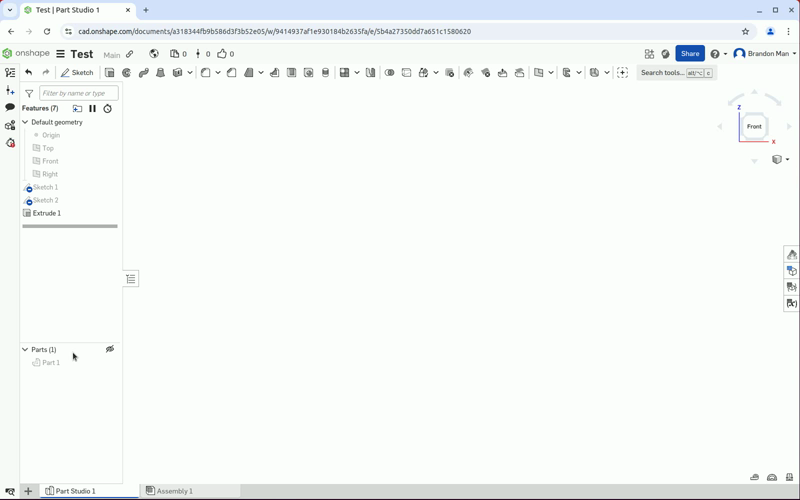
mouse_move(73, 352)
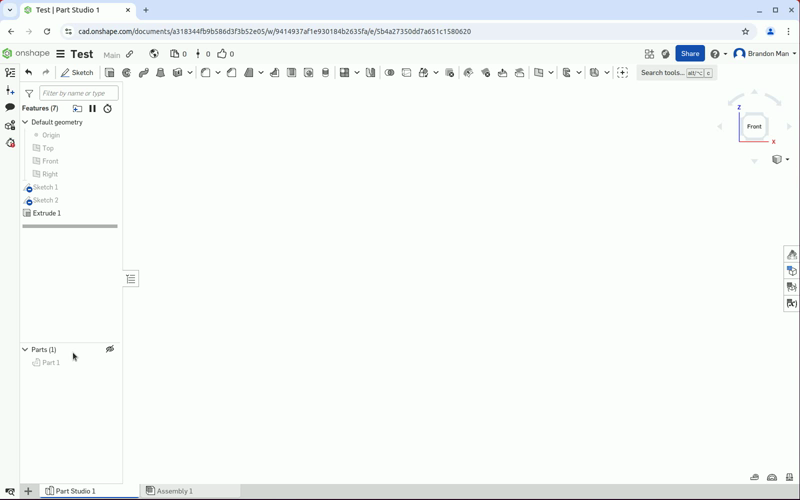
key(shift+y)
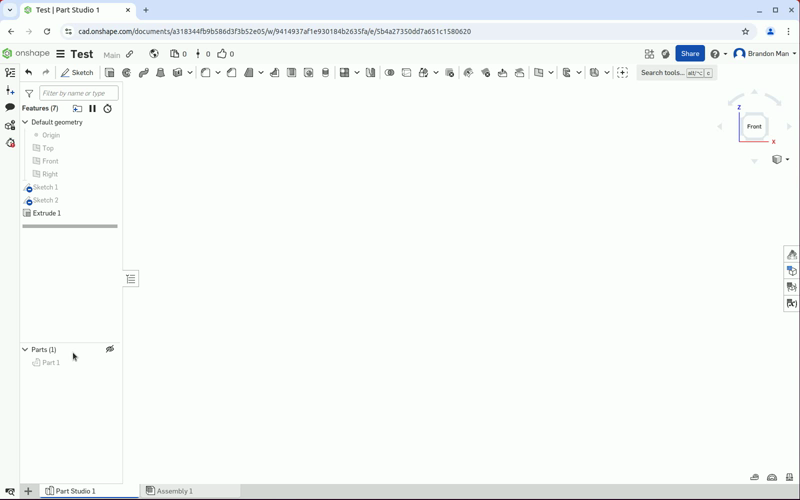
key(shift+s)
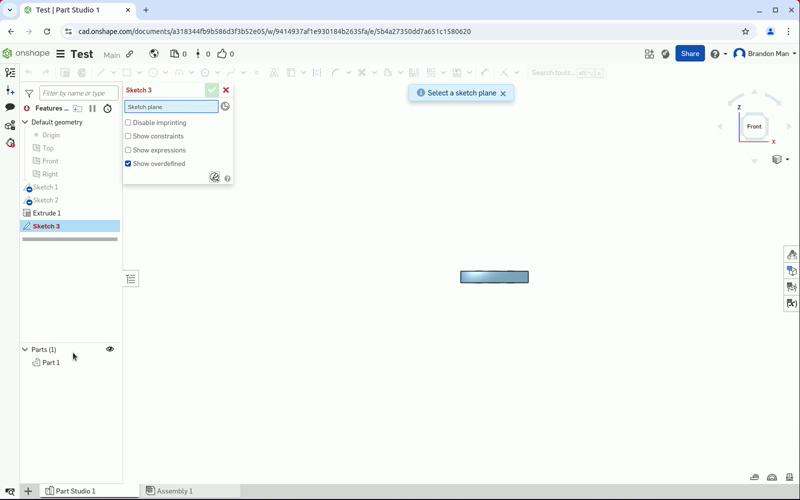
mouse_move(73, 163)
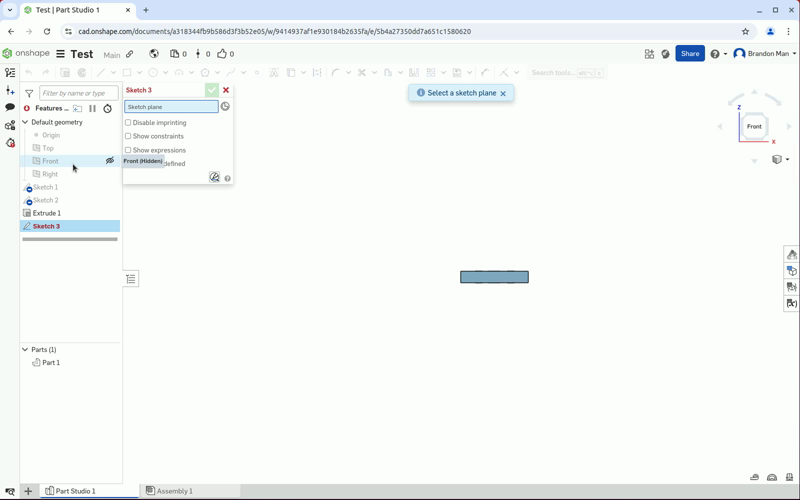
click(73, 163)
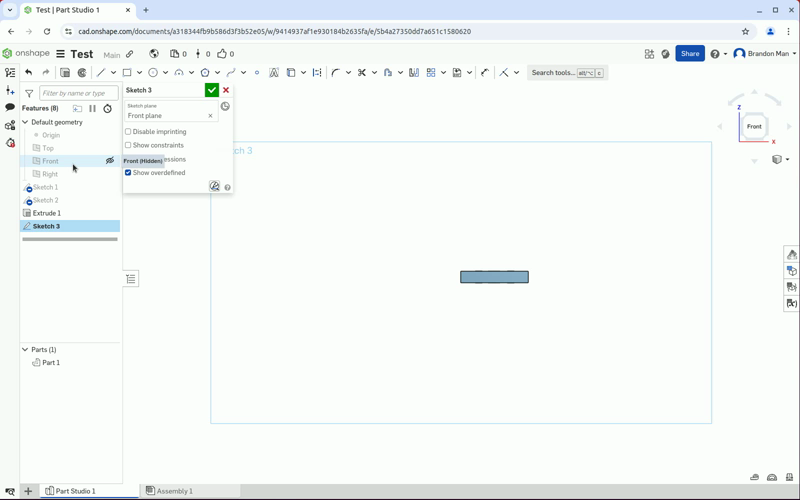
mouse_move(73, 352)
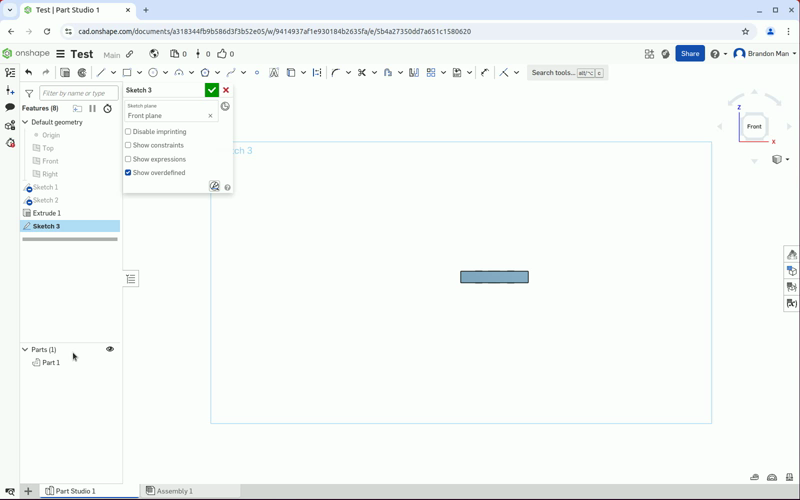
key(y)
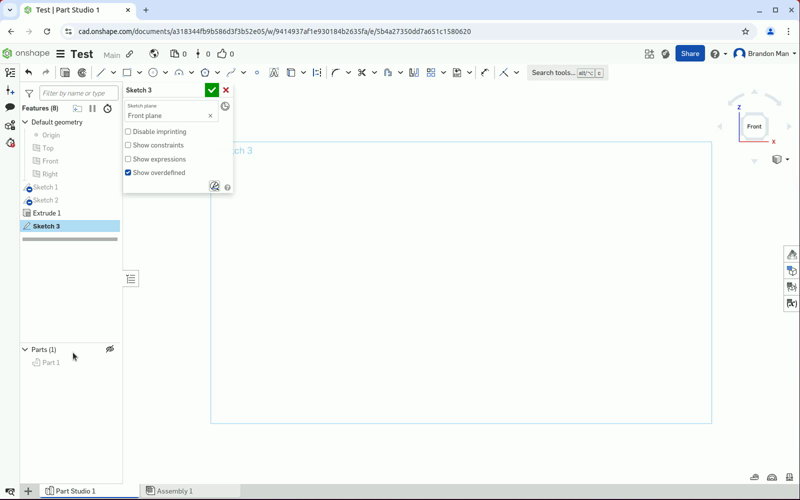
key(c)
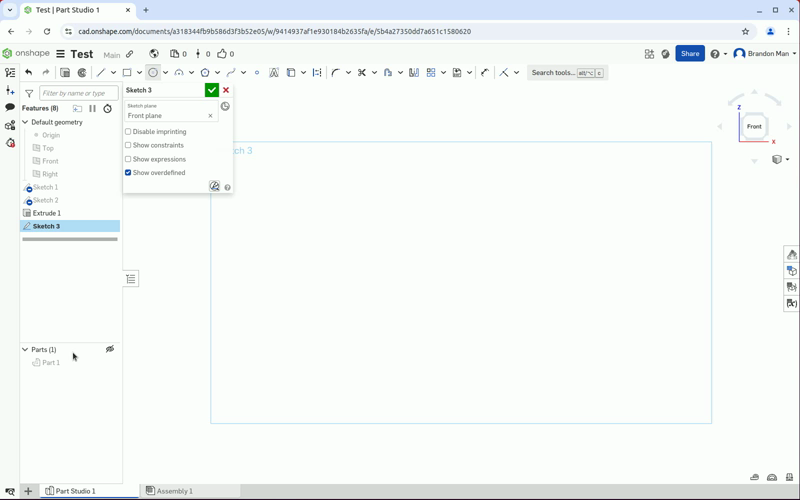
key_down(shift)
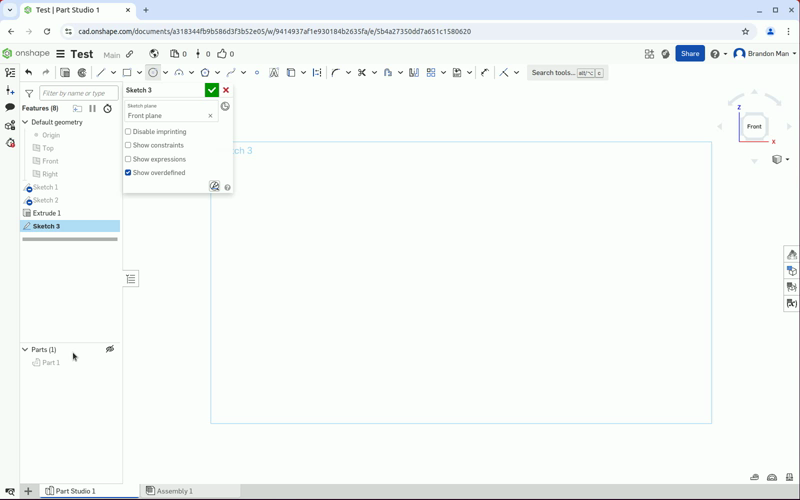
mouse_move(494, 276)
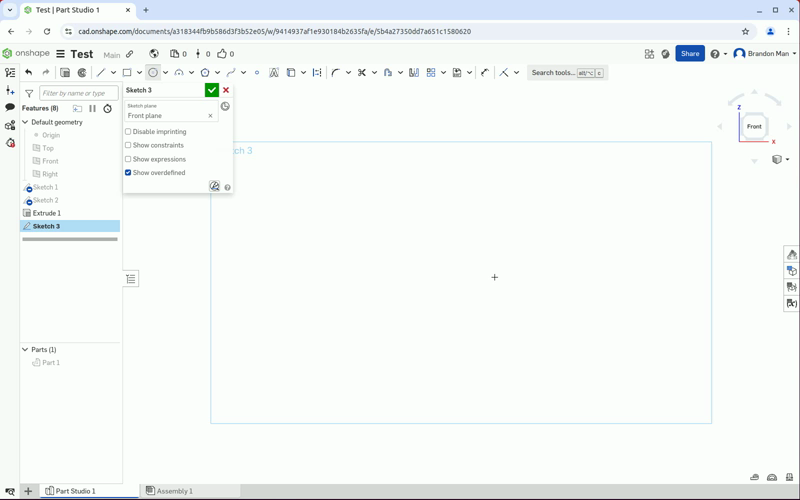
click(494, 276)
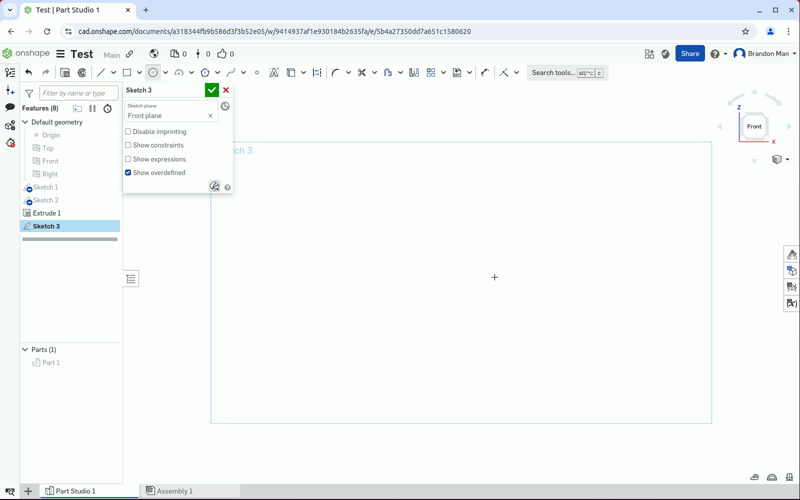
key_up(shift)
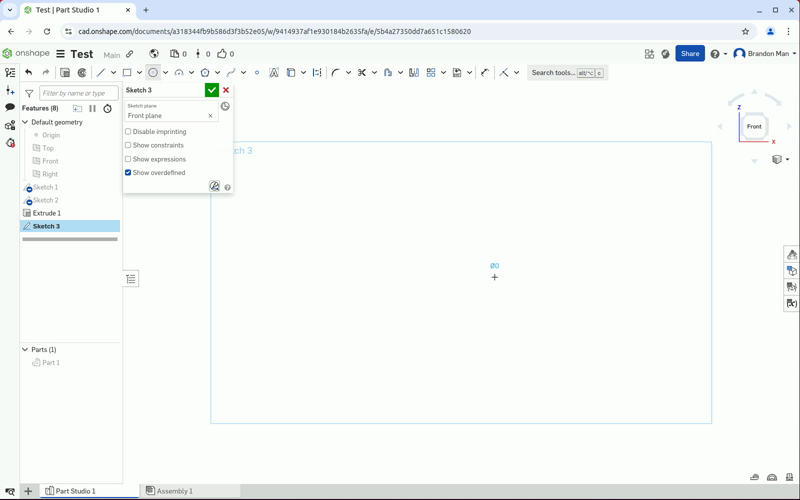
mouse_move(498, 276)
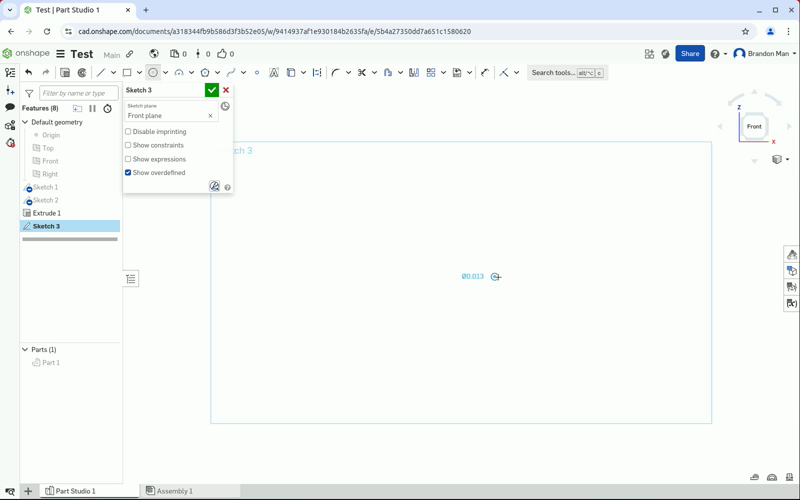
click(498, 276)
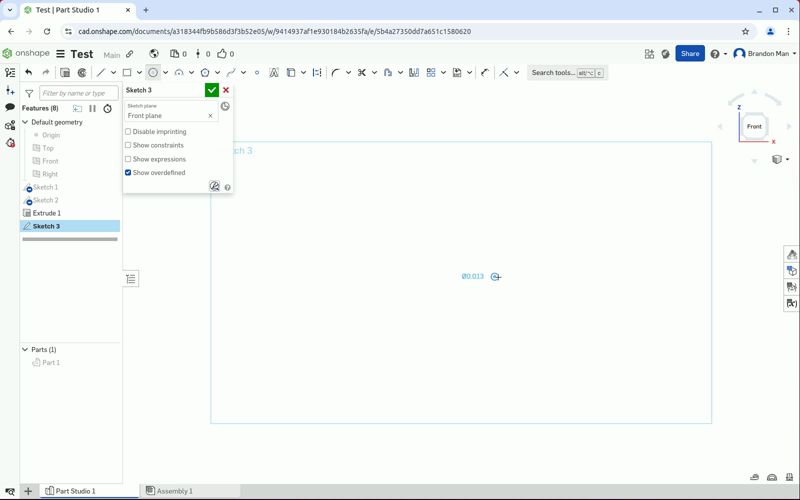
key(esc)
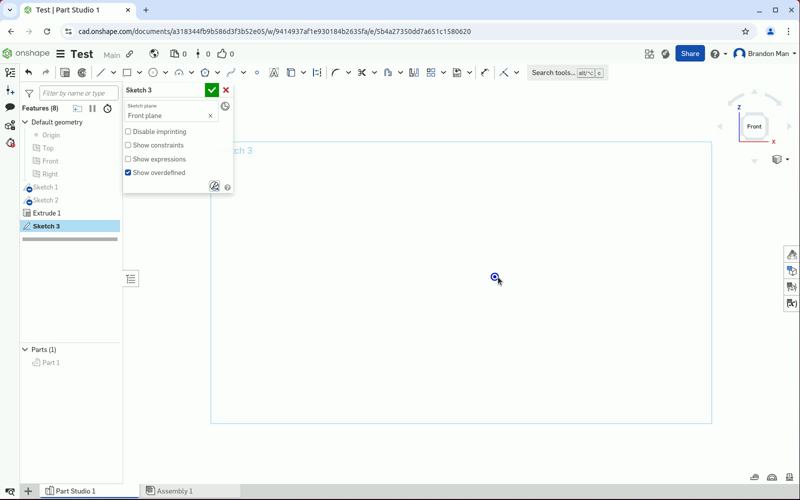
mouse_move(495, 276)
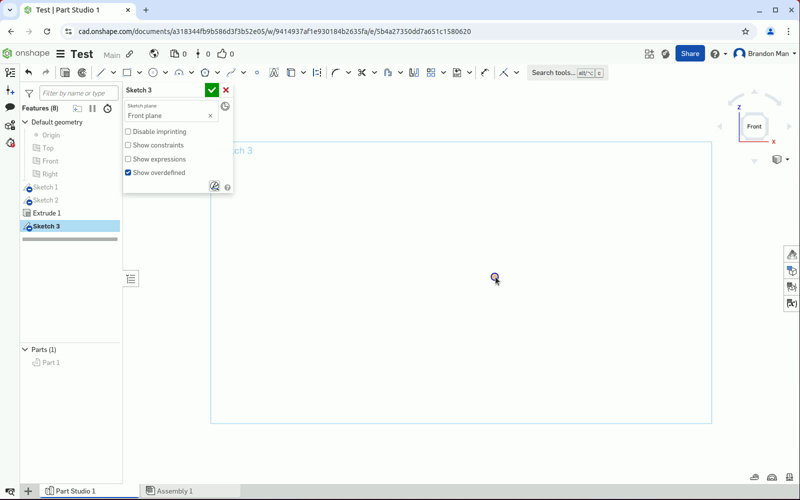
scroll(6)
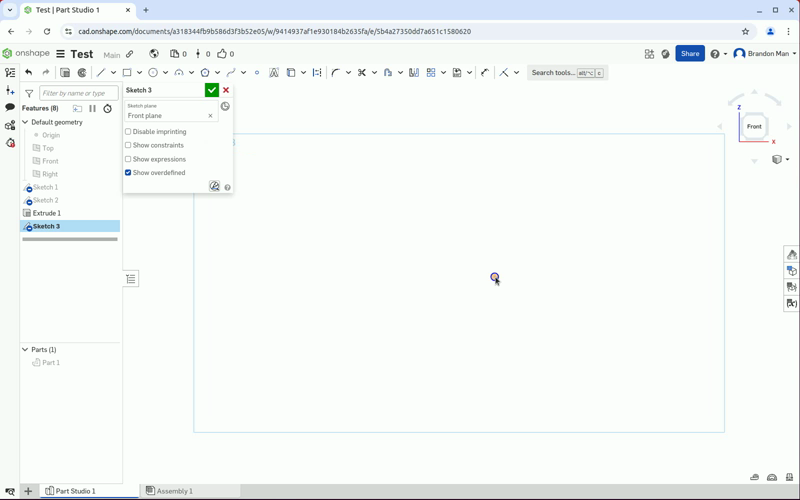
scroll(6)
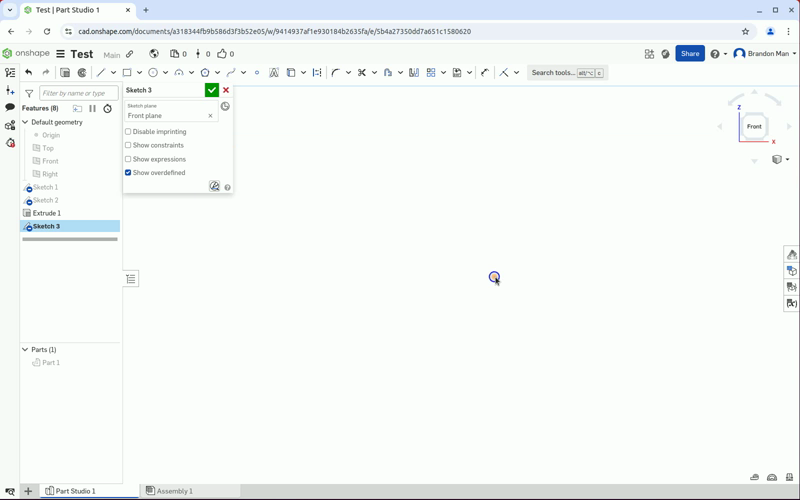
scroll(6)
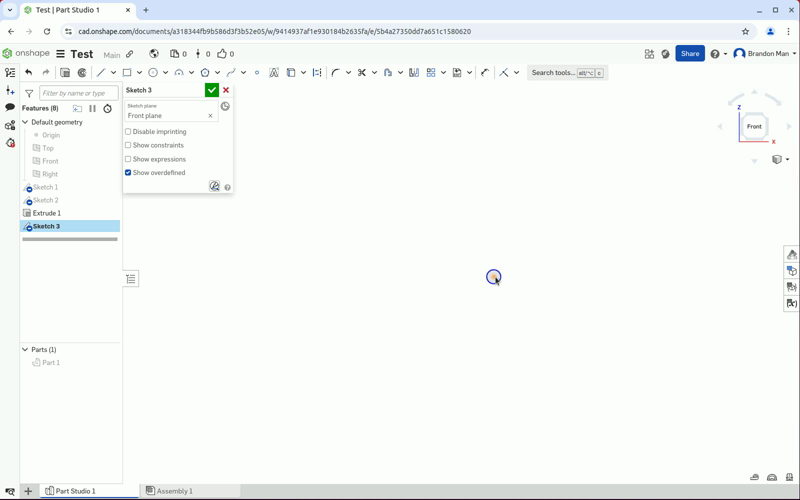
scroll(6)
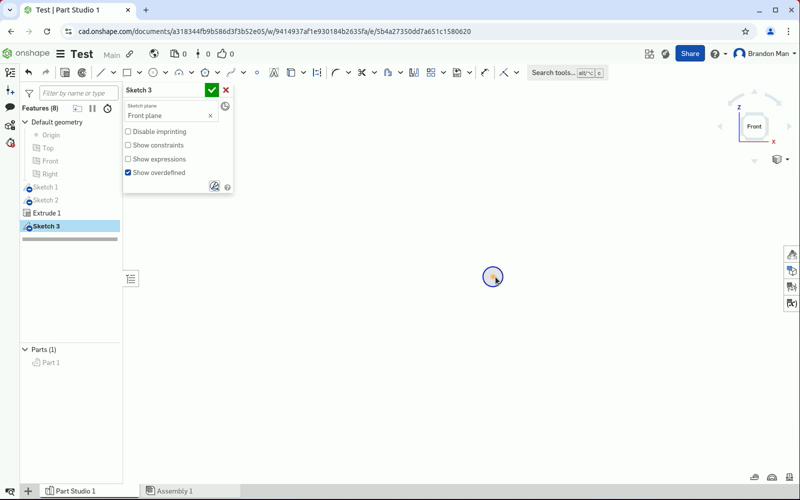
scroll(6)
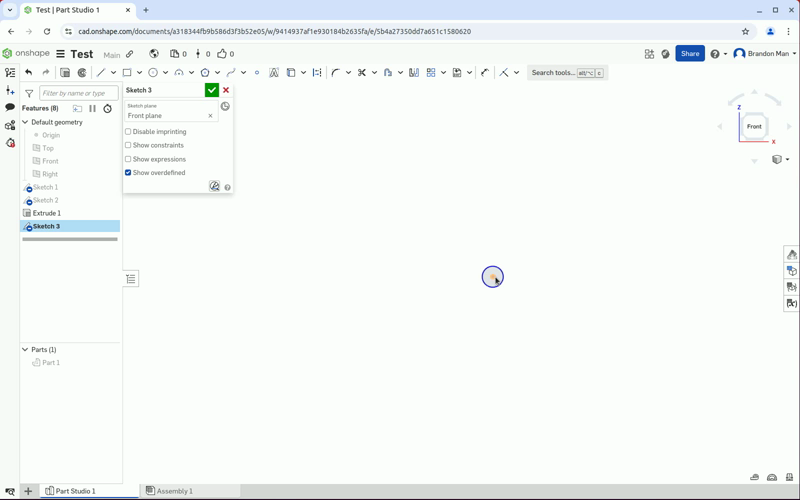
scroll(6)
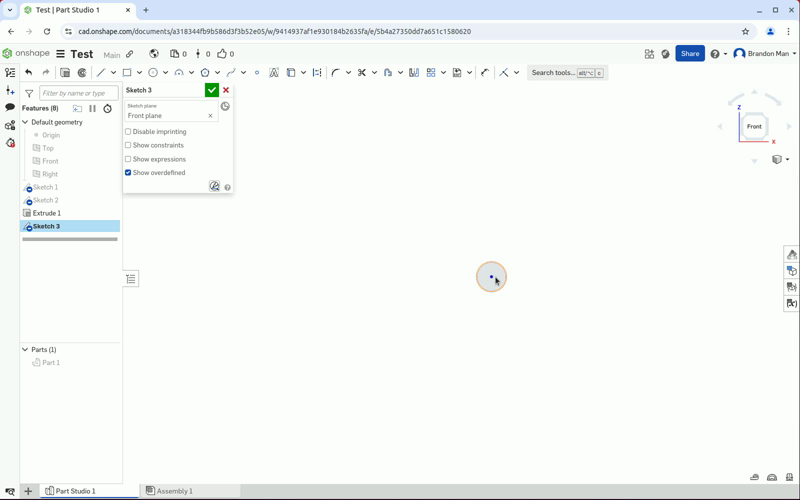
scroll(6)
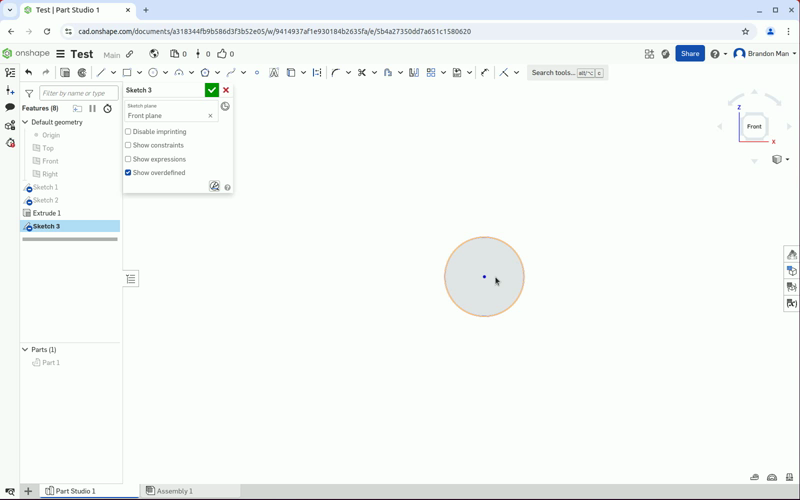
click(495, 276)
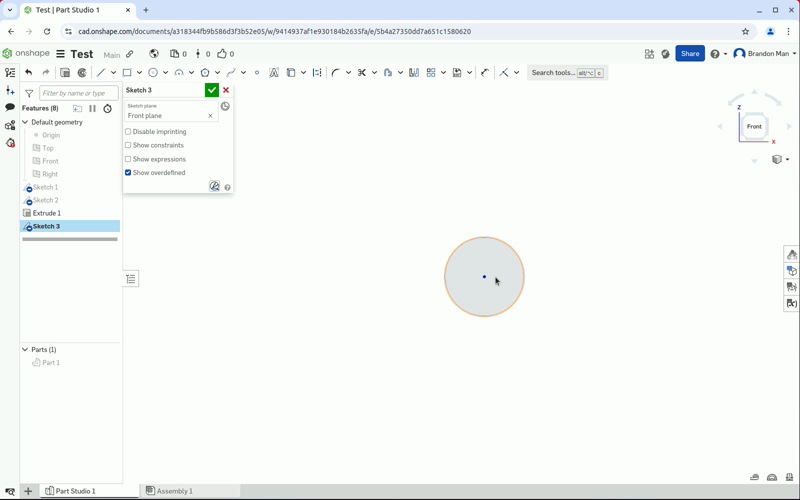
scroll(-6)
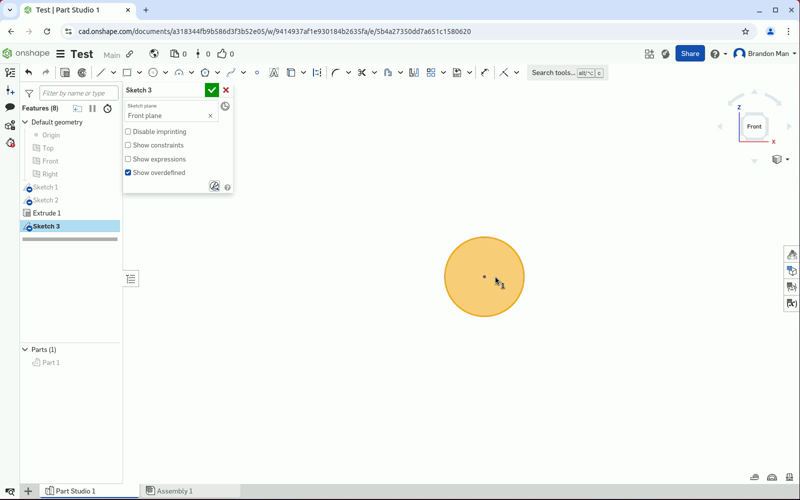
scroll(-6)
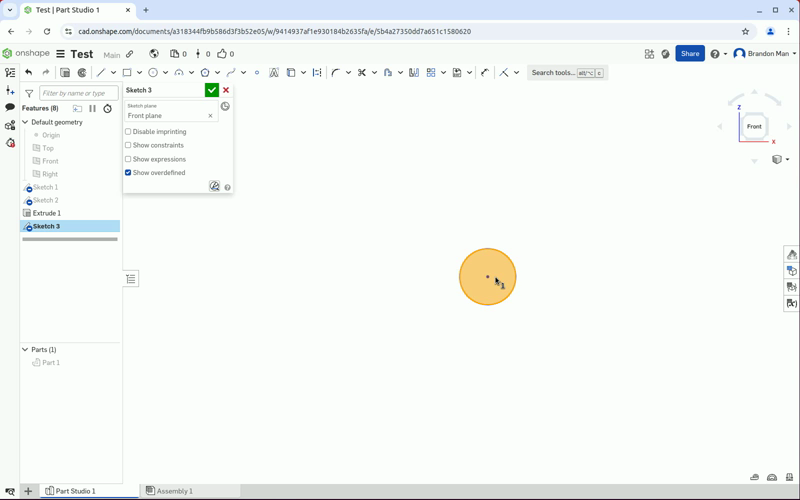
scroll(-6)
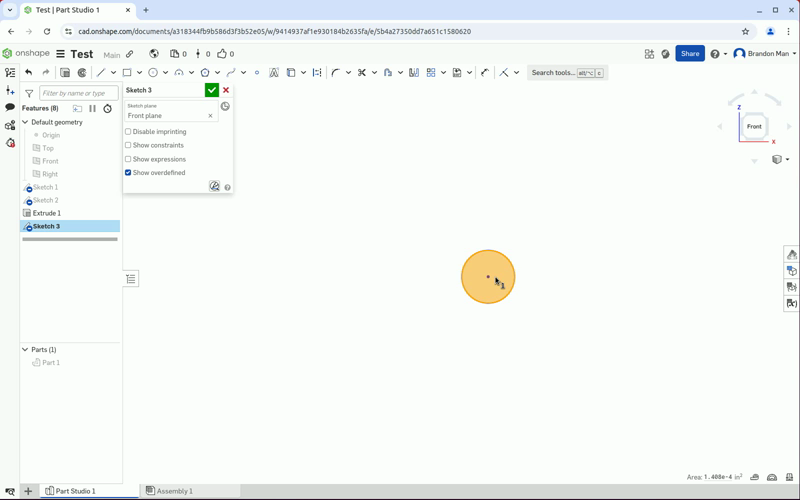
scroll(-6)
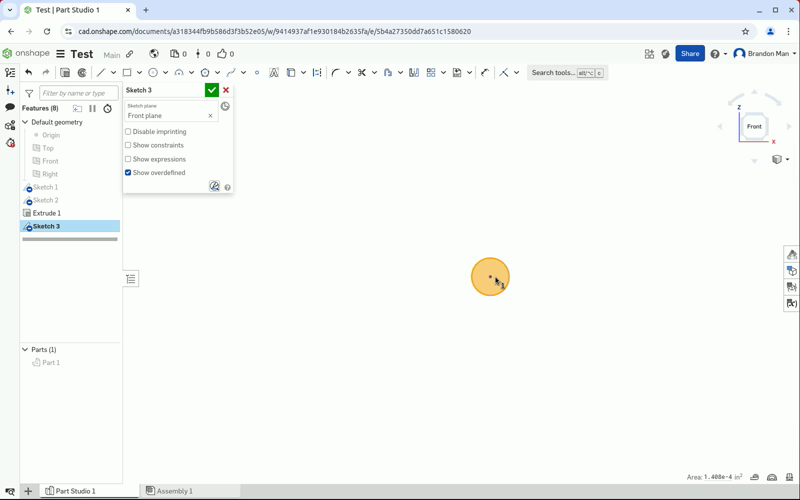
scroll(-6)
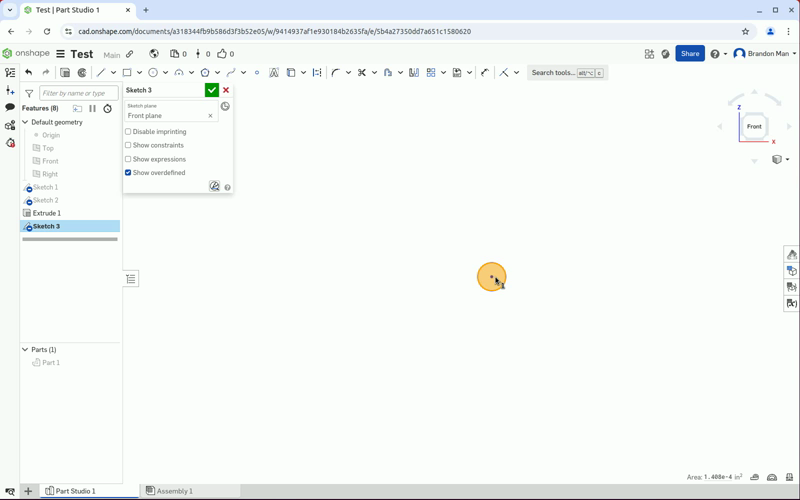
scroll(-6)
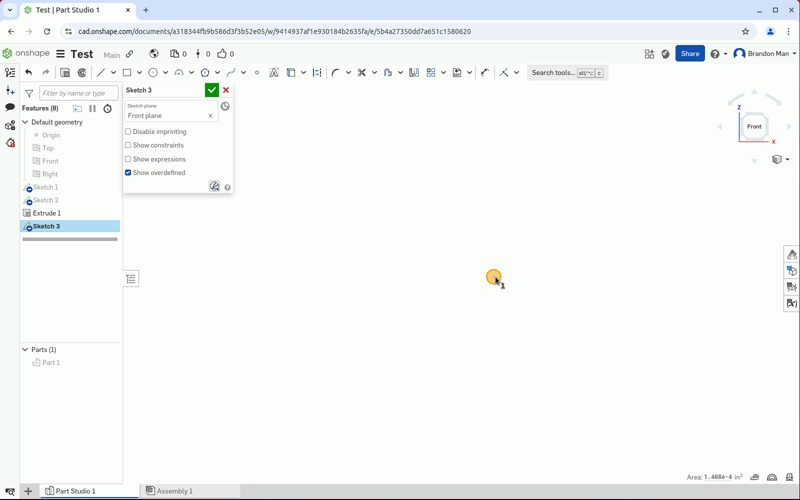
scroll(-6)
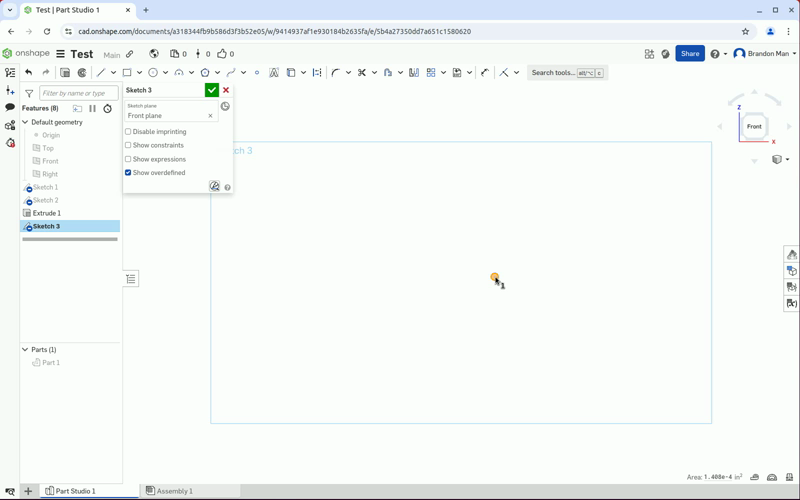
mouse_move(73, 352)
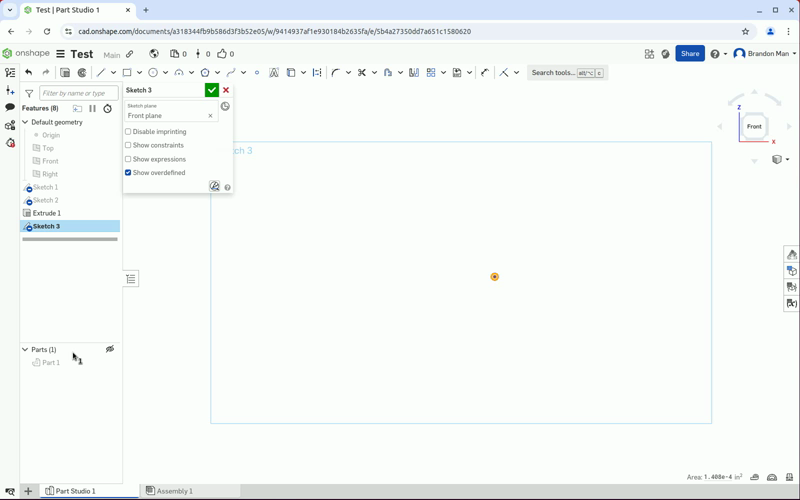
key(shift+y)
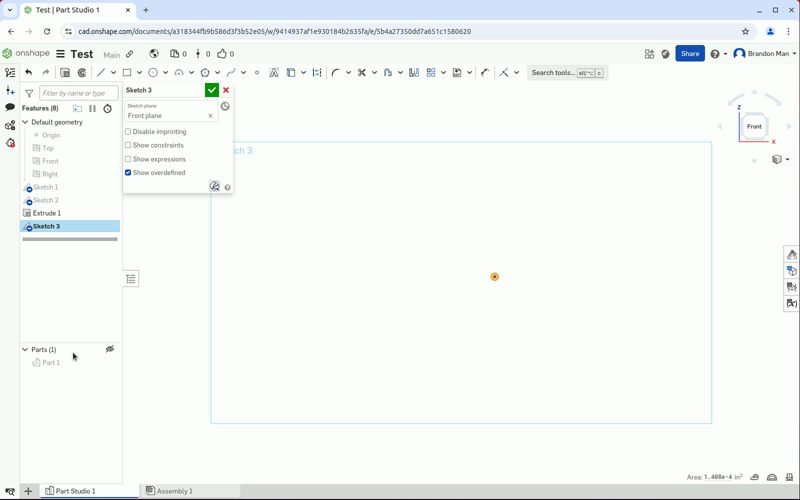
key(shift+e)
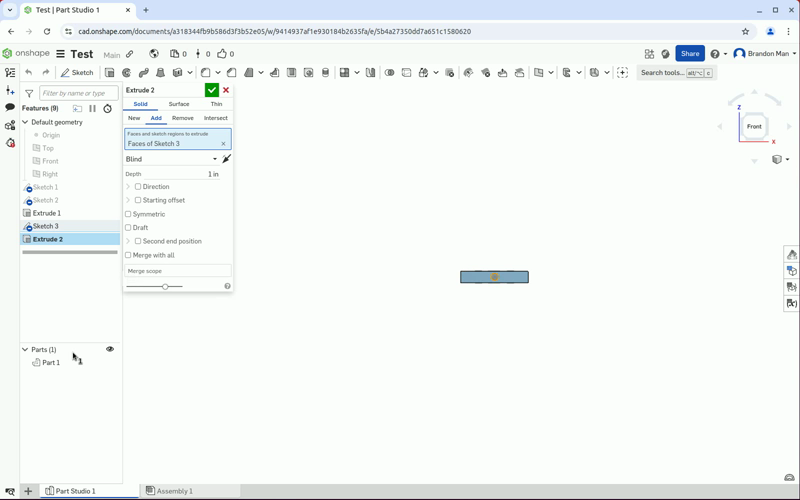
mouse_move(143, 106)
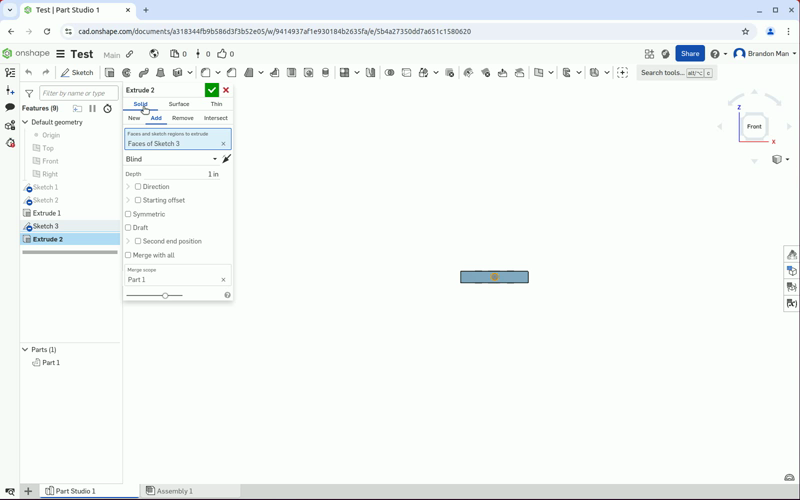
click(143, 106)
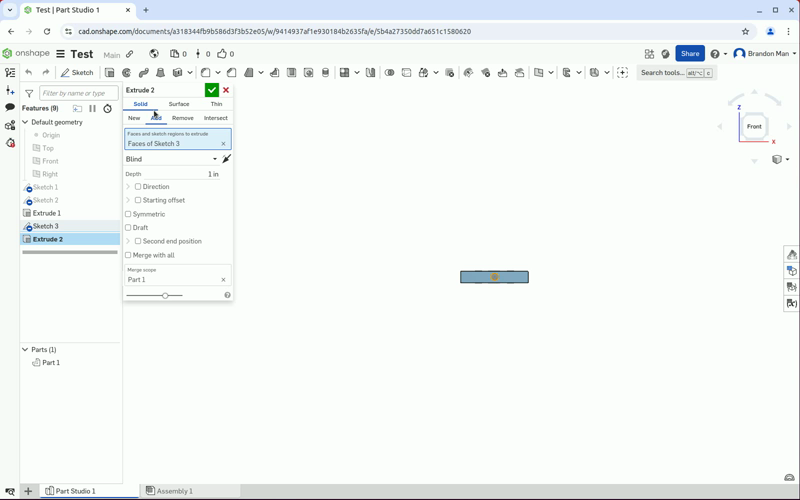
mouse_move(186, 120)
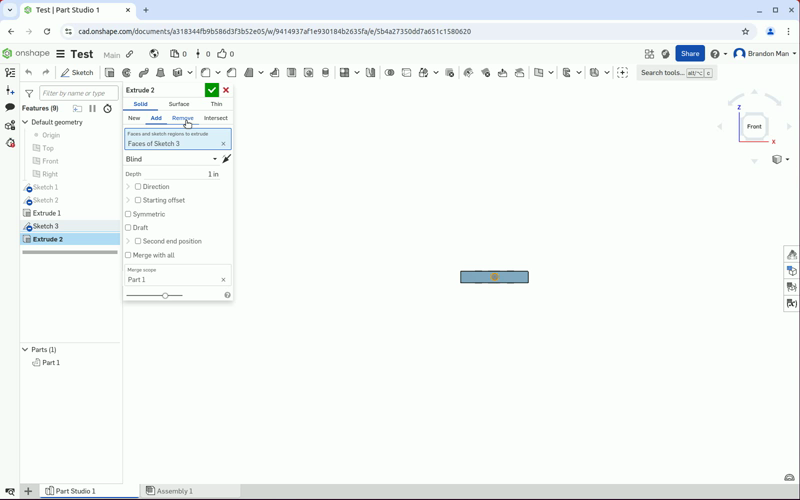
click(186, 120)
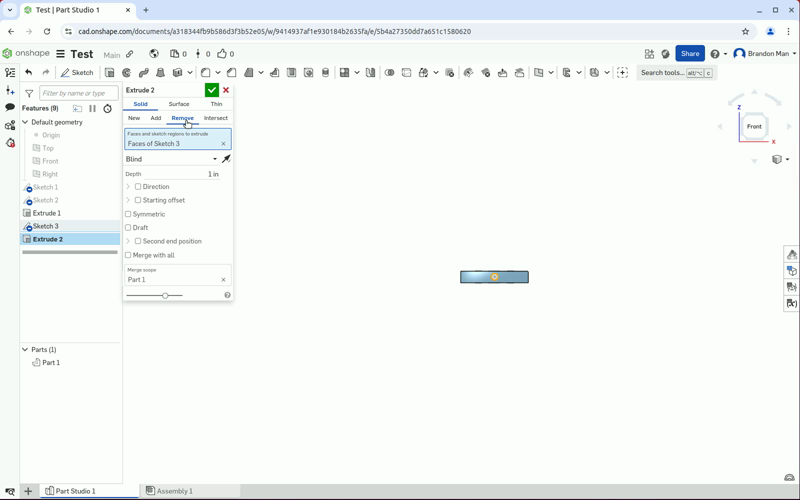
key(tab, 4)
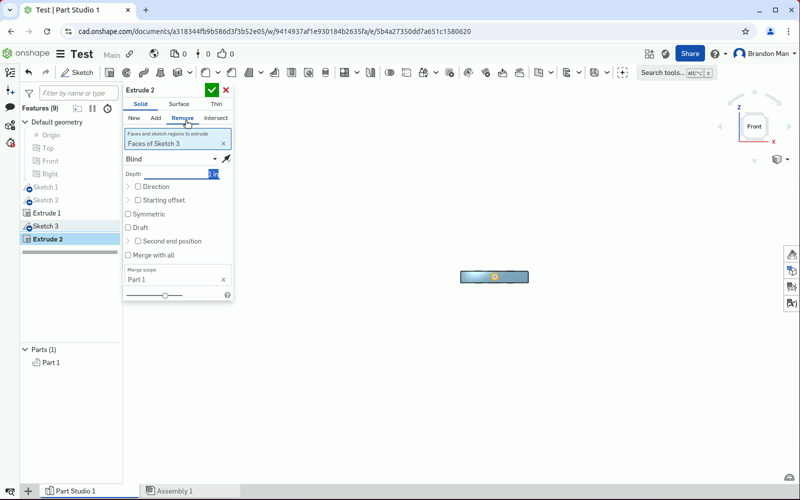
text(0.152)
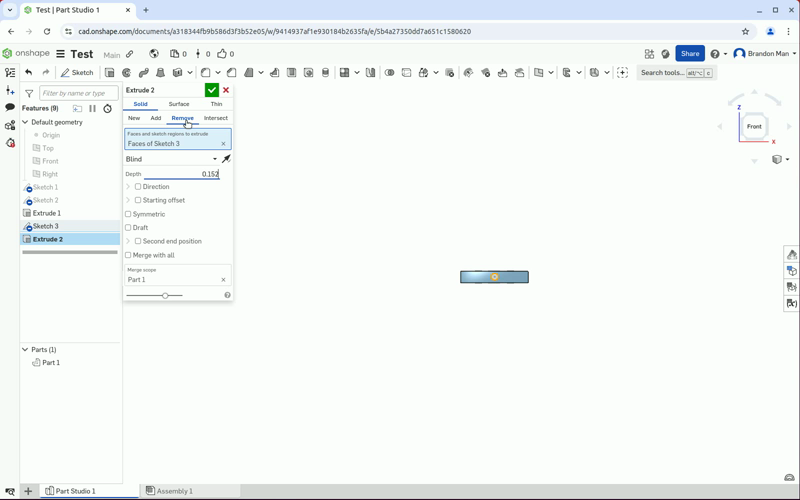
key(tab, 6)
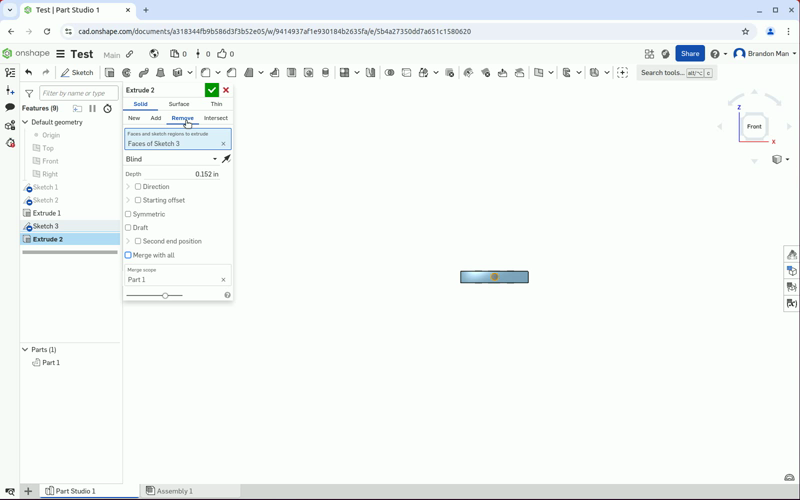
key(space)
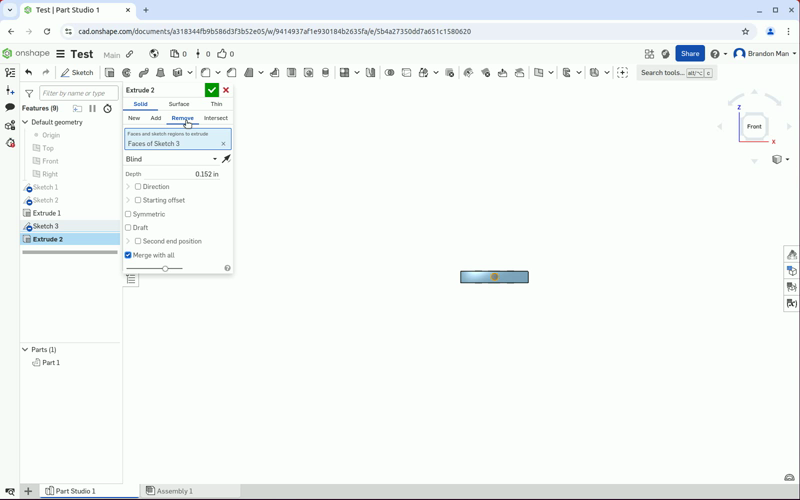
key(enter)
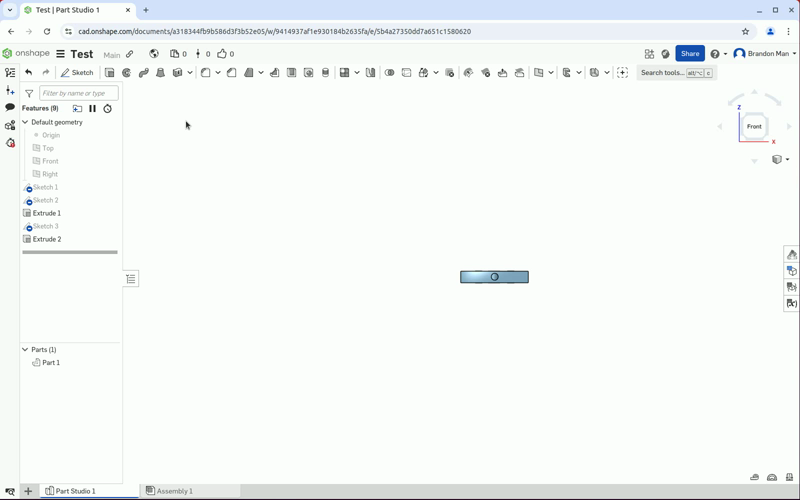
key(shift+h)
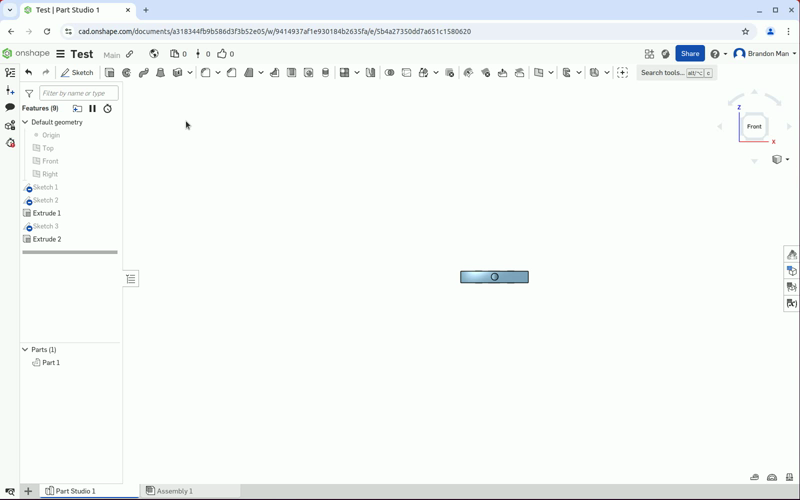
key(shift+h)
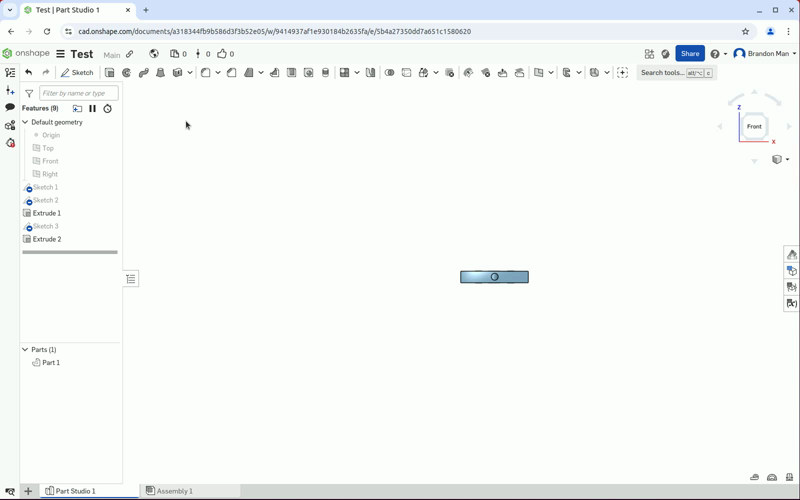
mouse_move(73, 189)
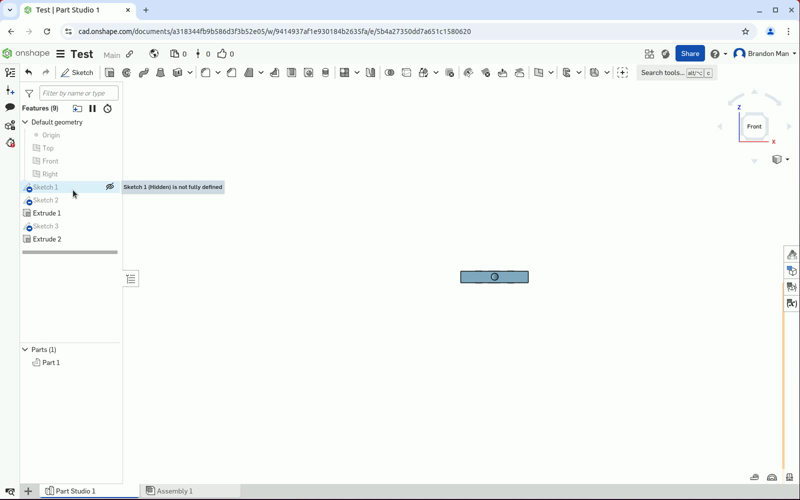
click(73, 189)
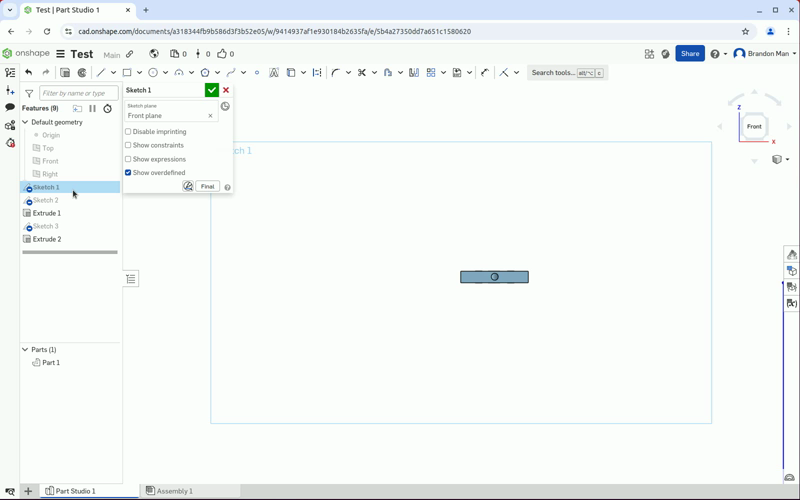
mouse_move(229, 92)
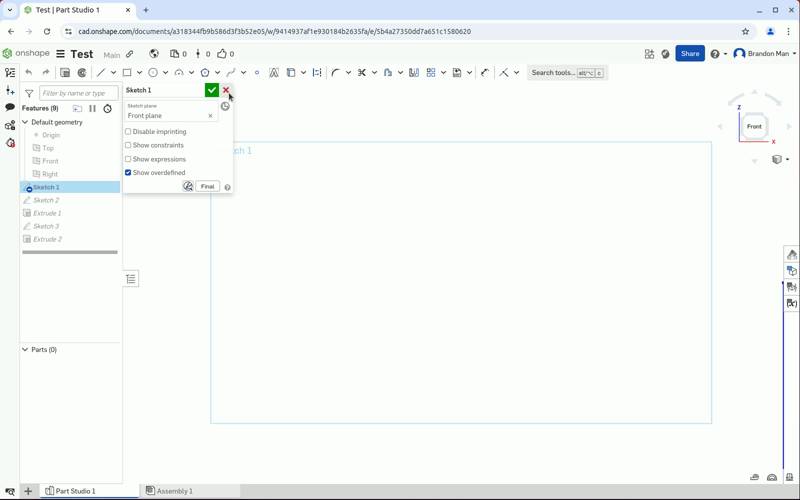
click(229, 92)
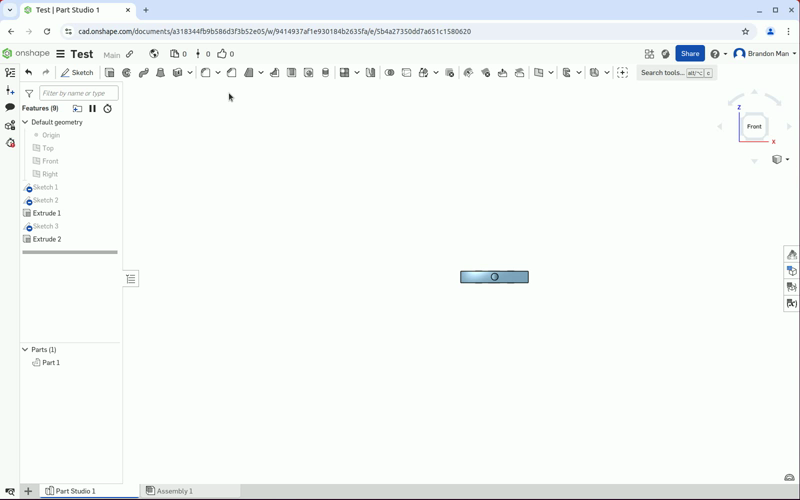
mouse_move(73, 352)
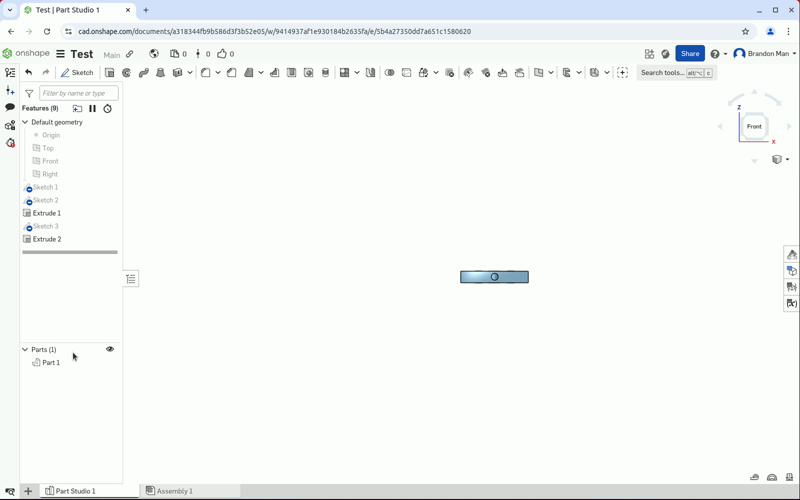
key(y)
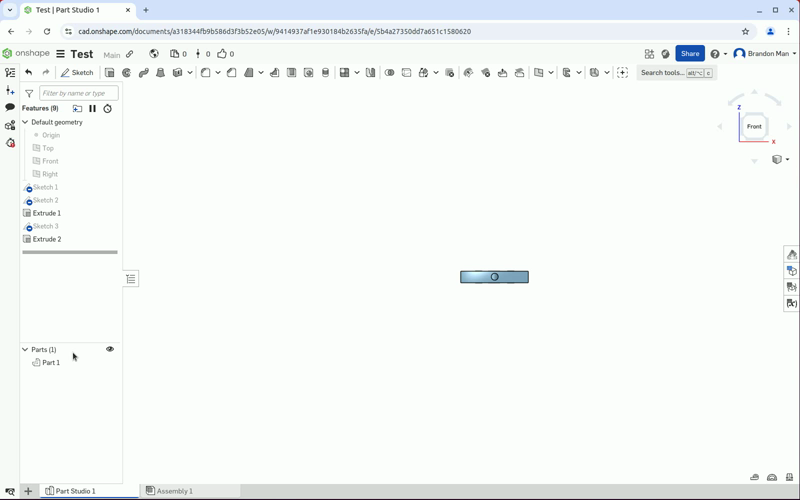
key(shift+p)
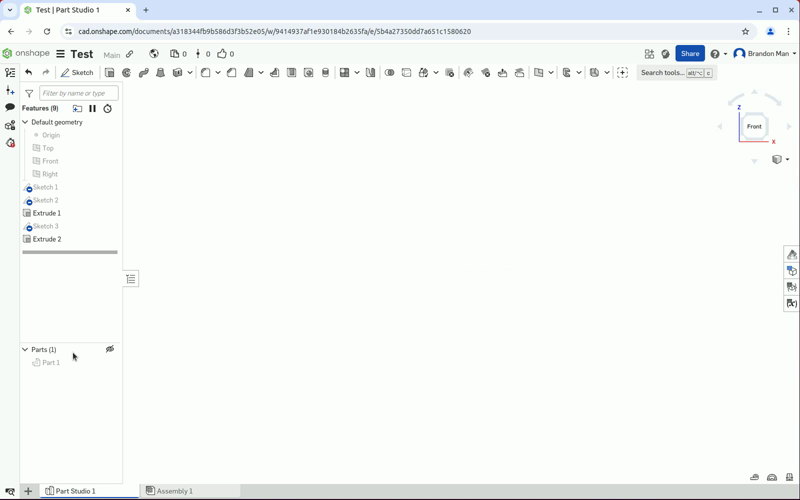
key(space)
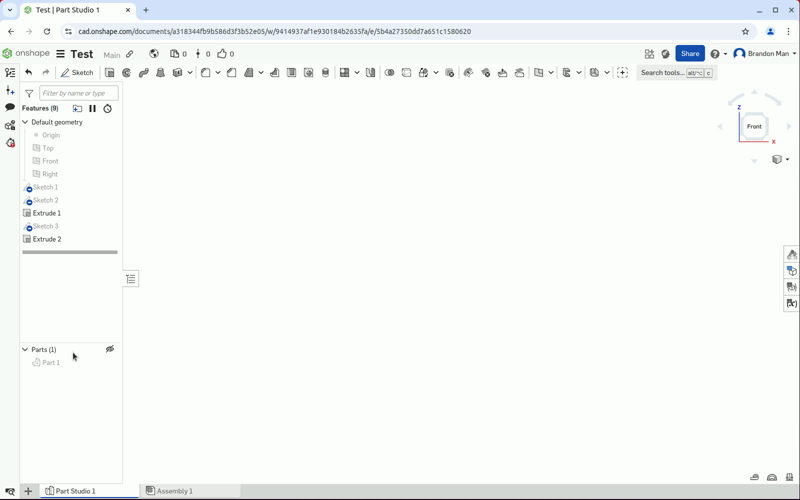
key_down(shift)
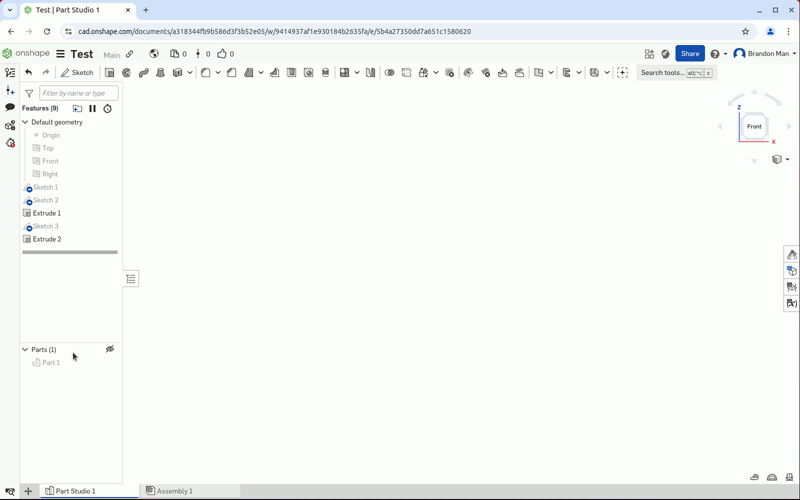
key(down)
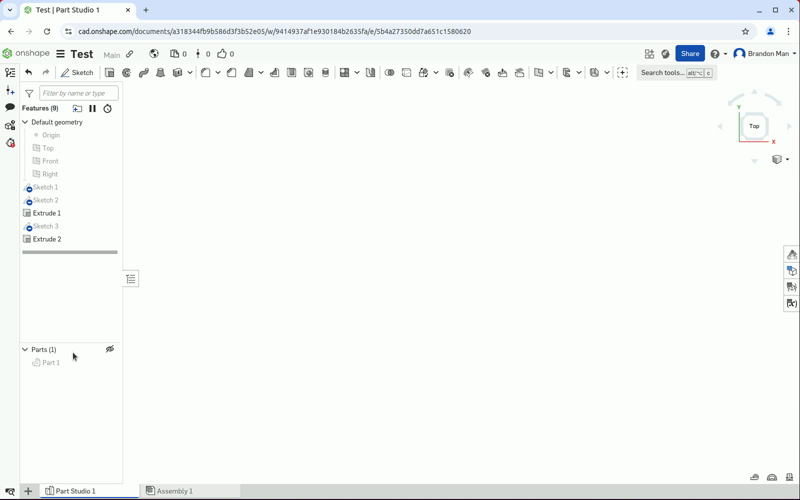
key_up(shift)
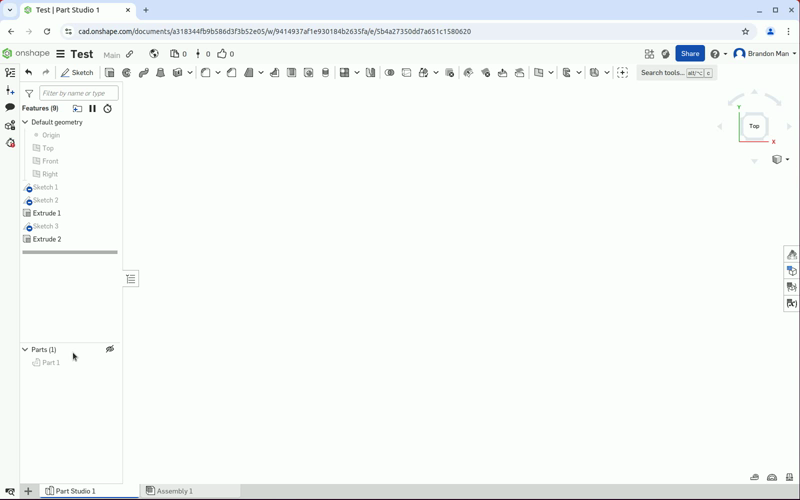
mouse_move(73, 352)
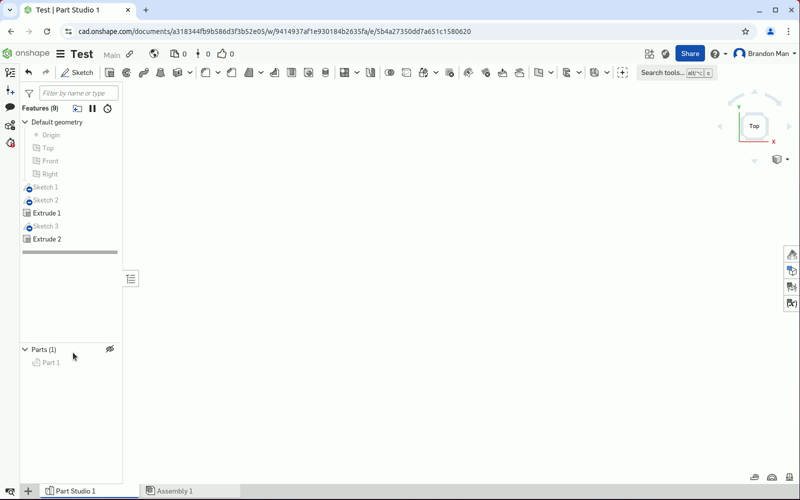
key(shift+y)
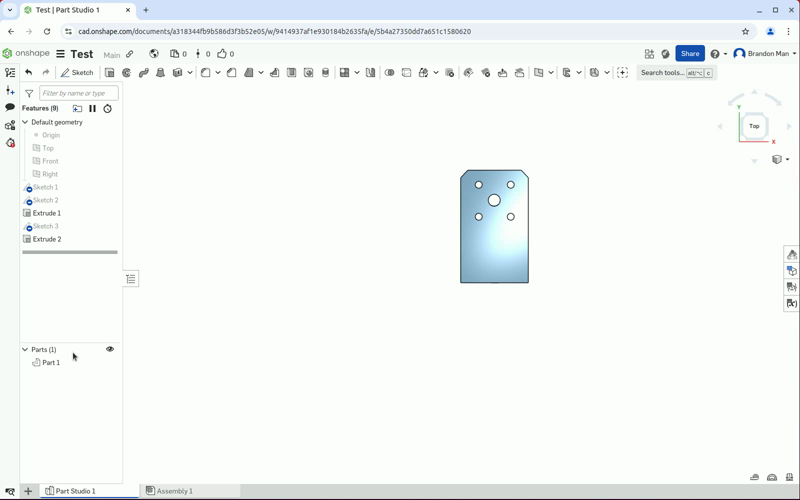
mouse_move(541, 75)
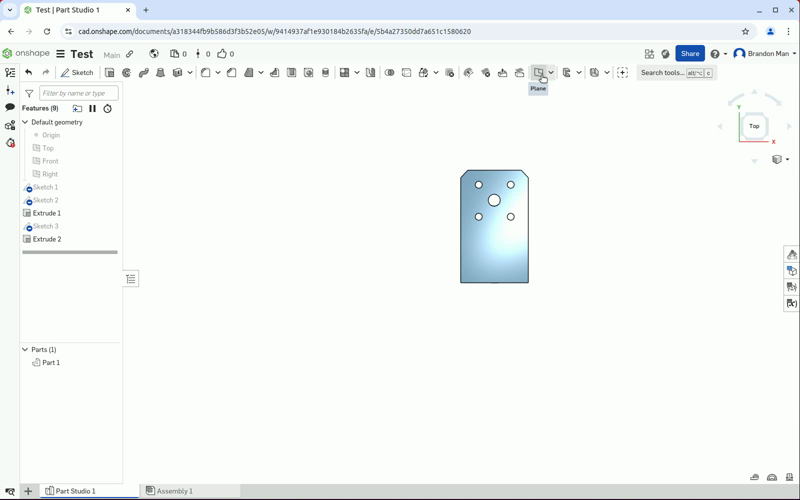
click(541, 75)
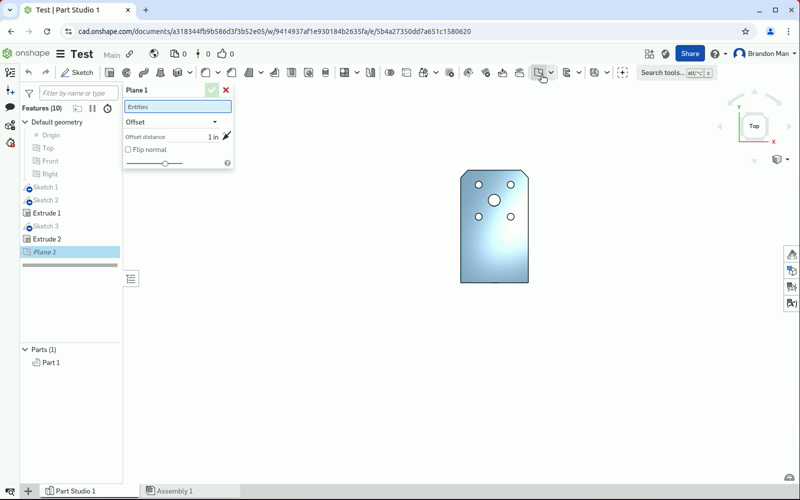
mouse_move(73, 150)
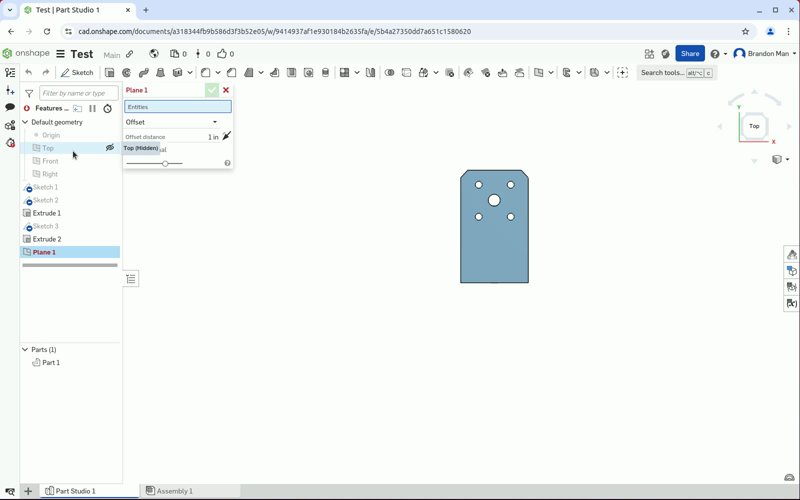
click(73, 150)
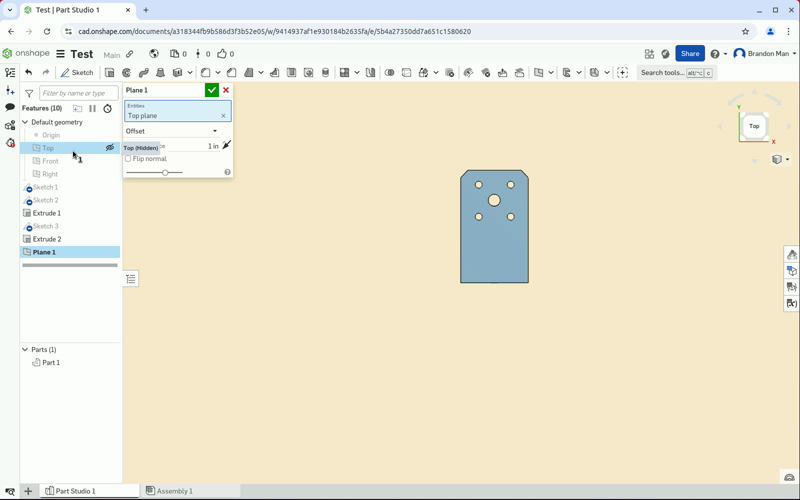
key(tab, 2)
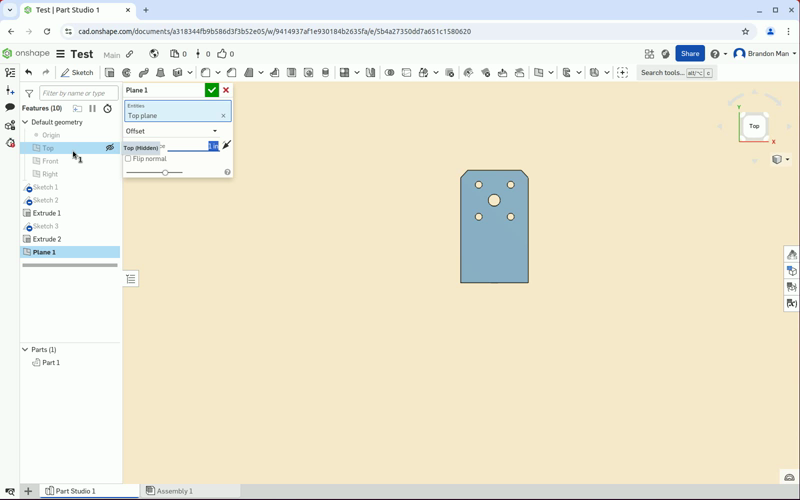
text(0.022)
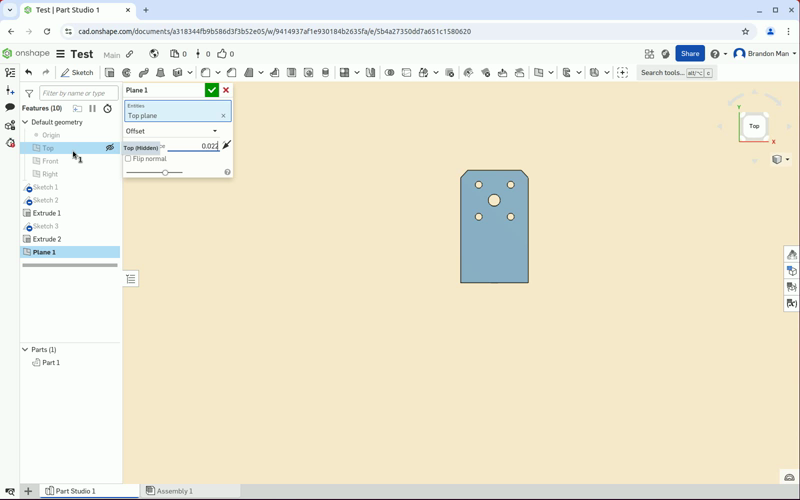
key(enter, 2)
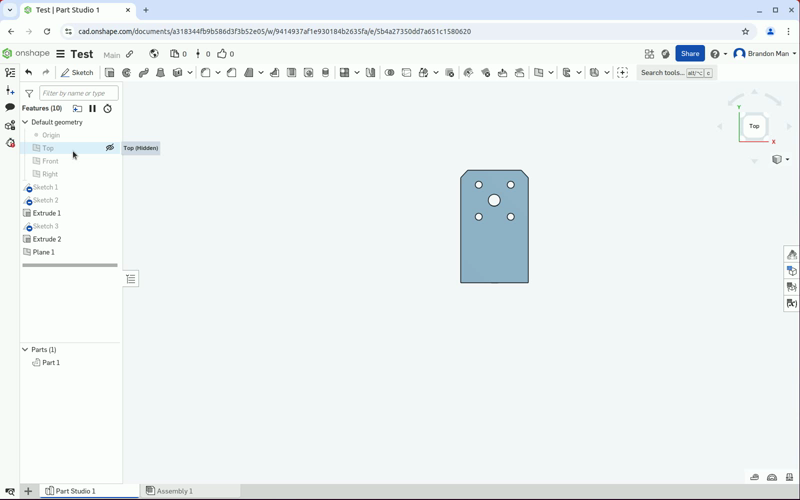
key(shift+s)
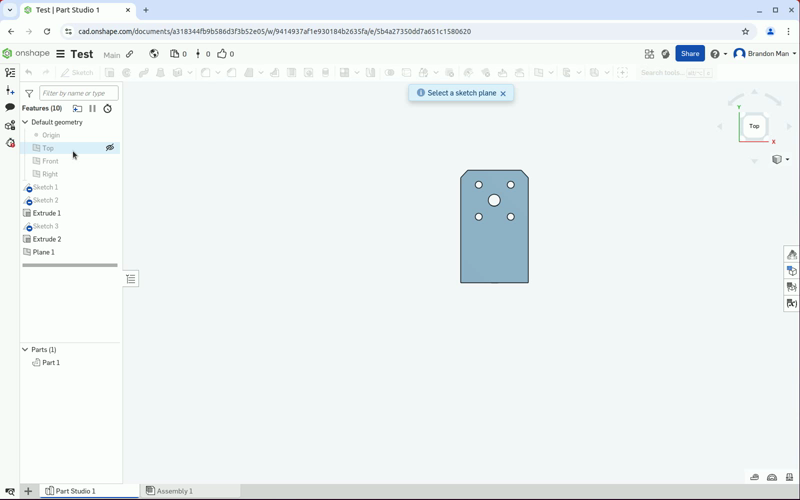
mouse_move(73, 254)
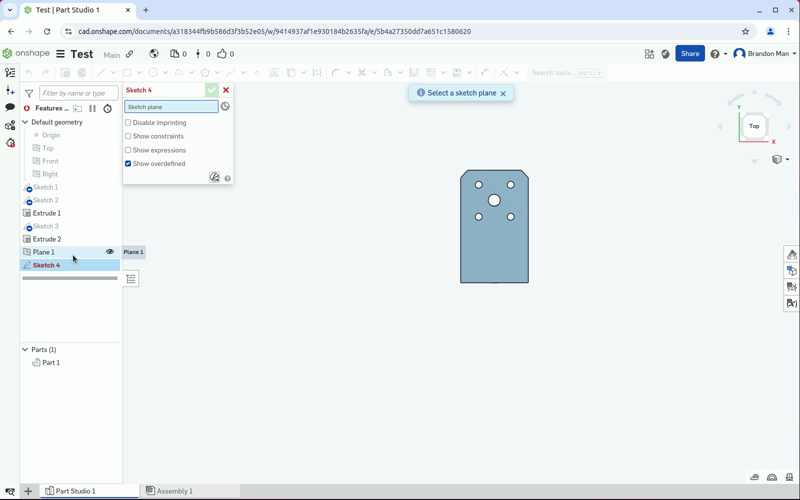
click(73, 254)
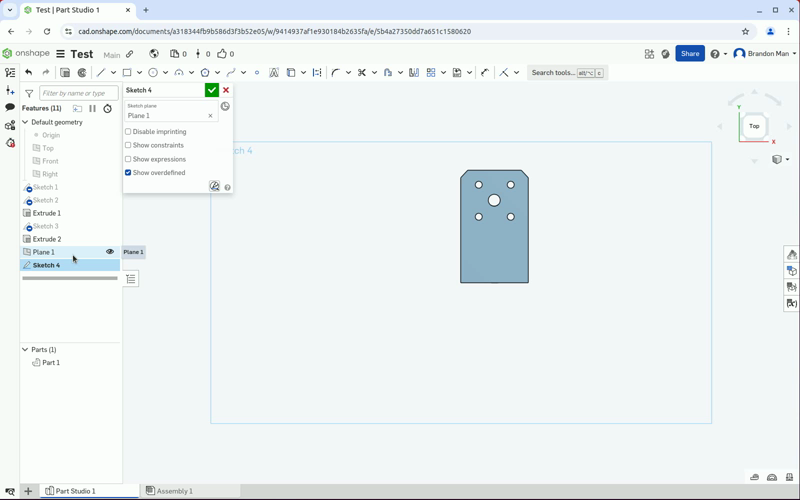
mouse_move(73, 352)
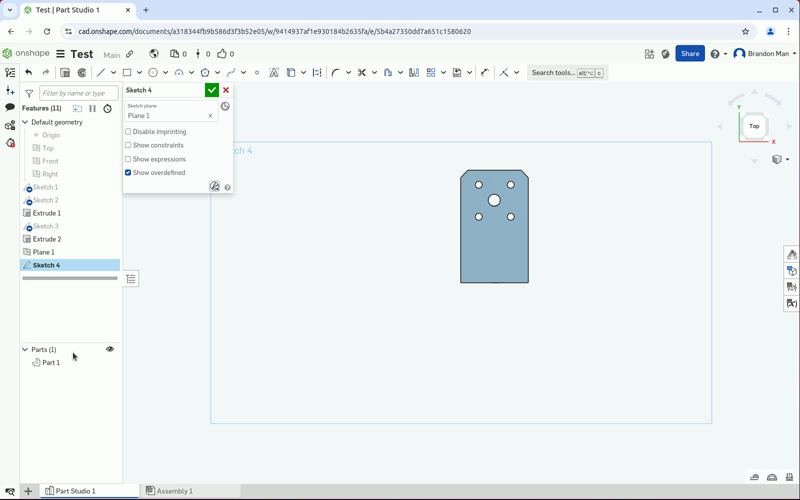
key(y)
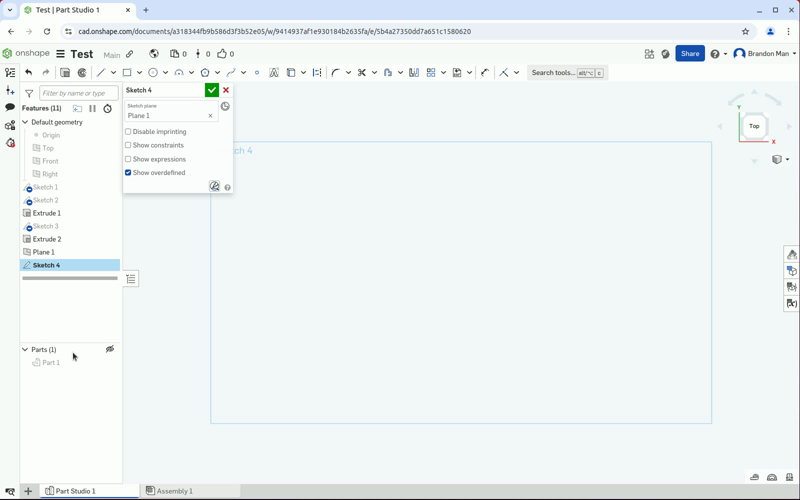
key(c)
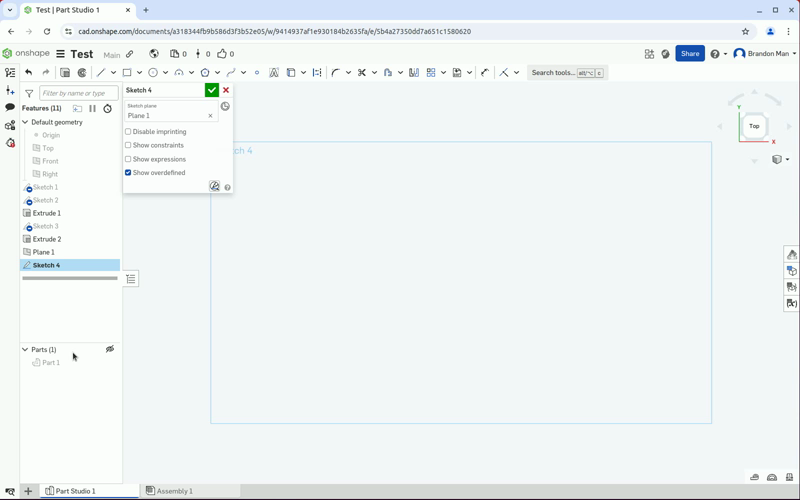
key_down(shift)
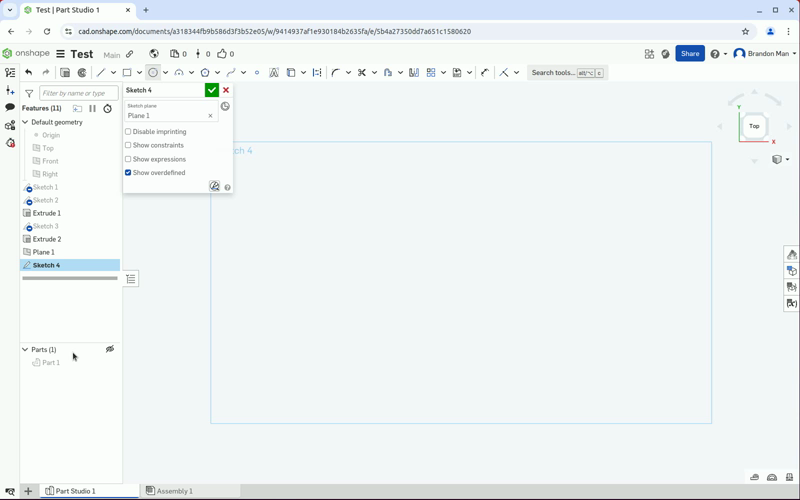
mouse_move(495, 209)
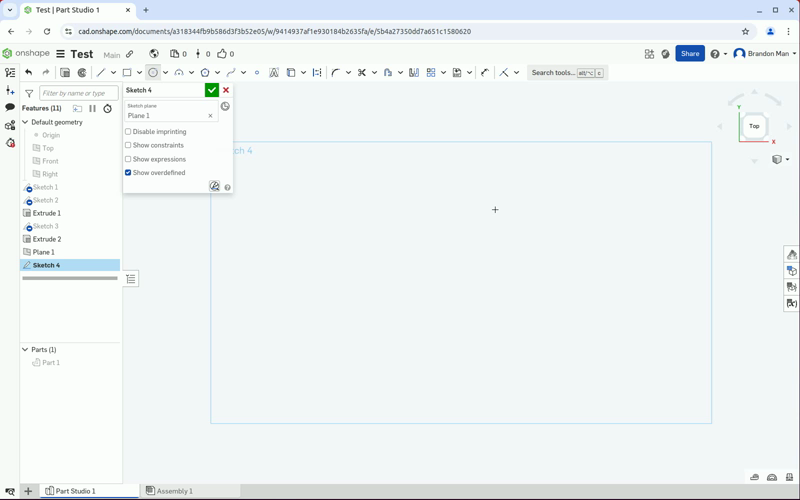
click(495, 209)
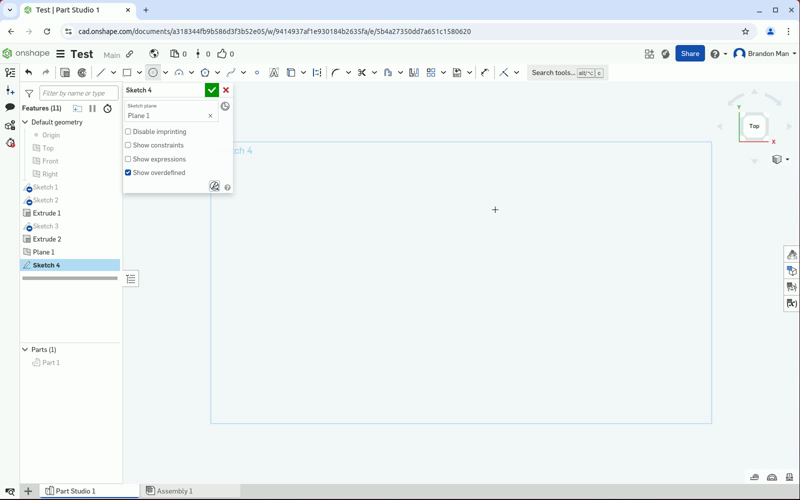
key_up(shift)
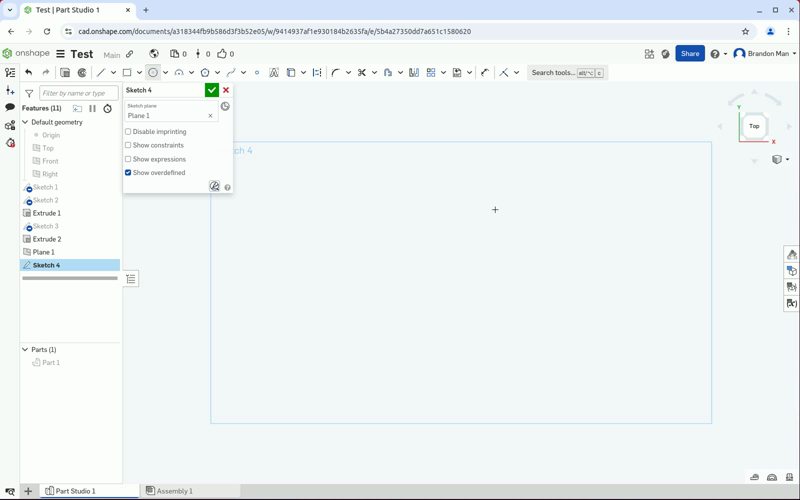
mouse_move(498, 209)
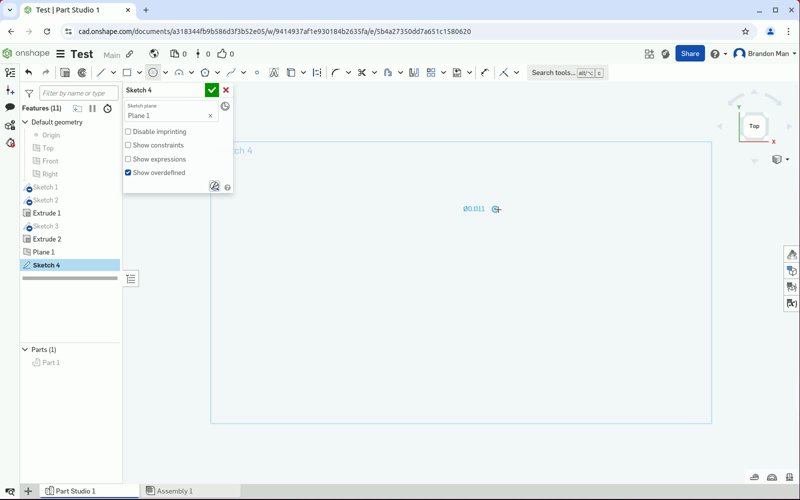
click(498, 209)
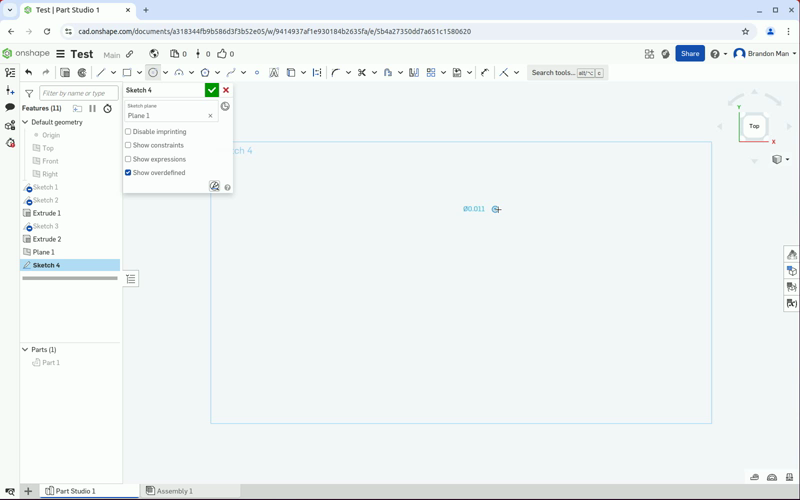
key(esc)
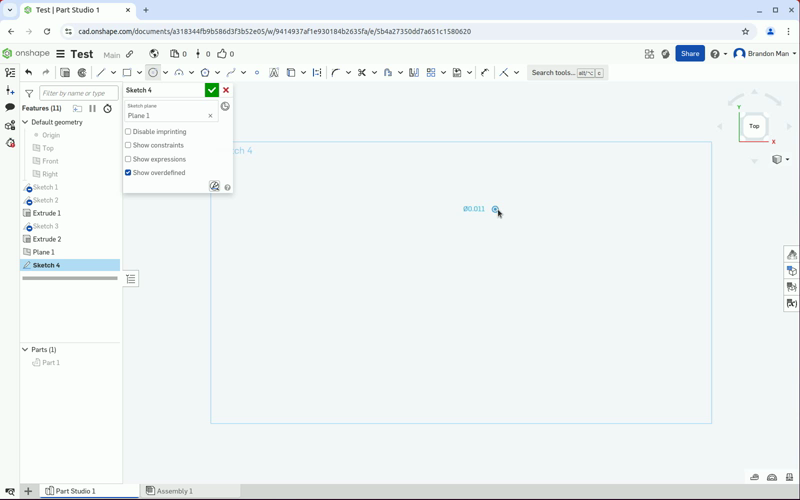
mouse_move(493, 209)
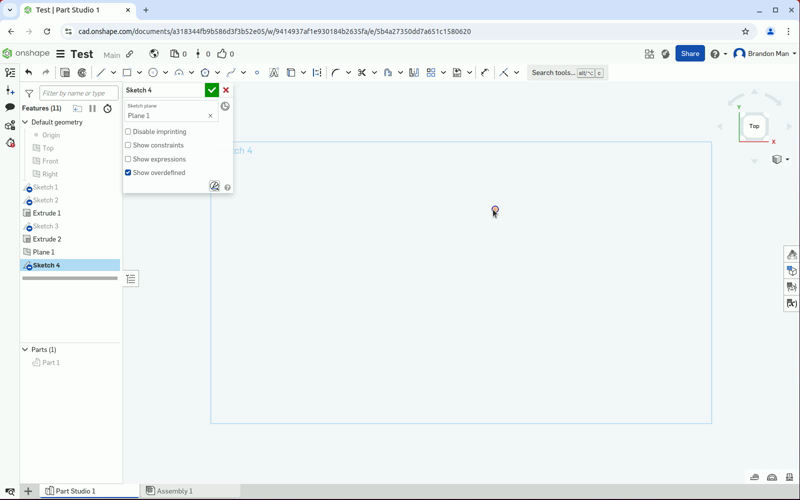
scroll(6)
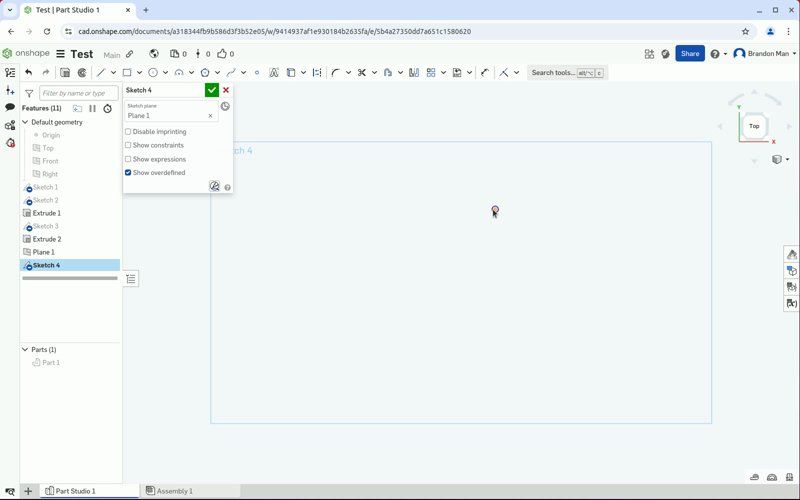
scroll(6)
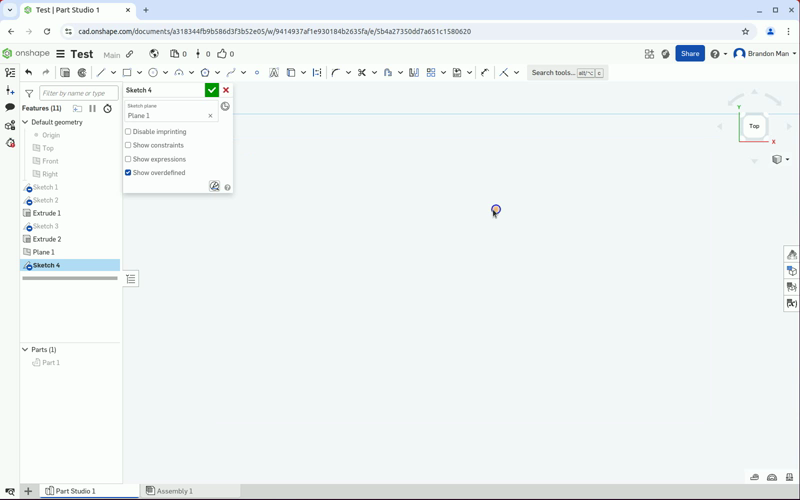
scroll(6)
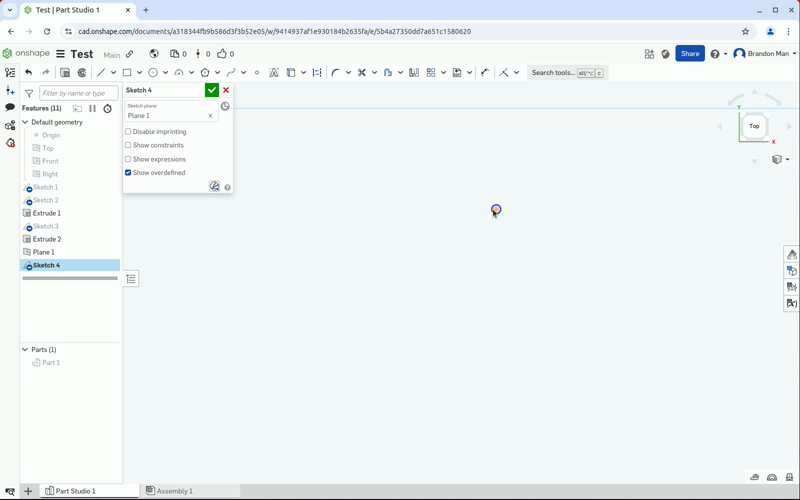
scroll(6)
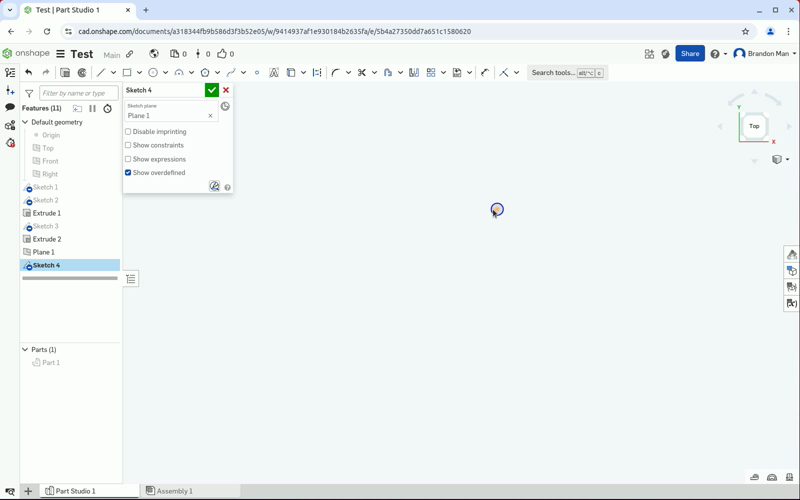
scroll(6)
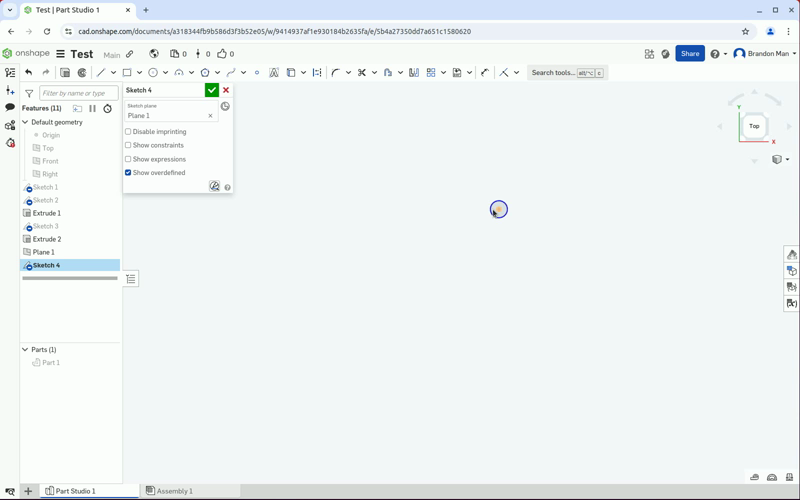
scroll(6)
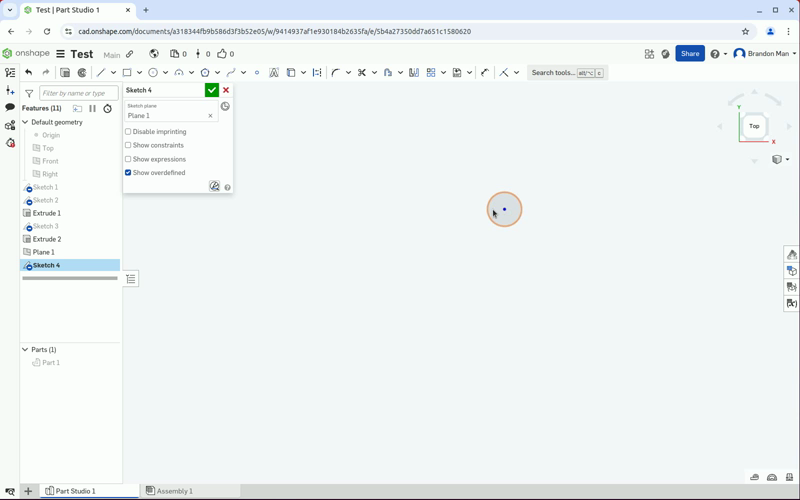
scroll(6)
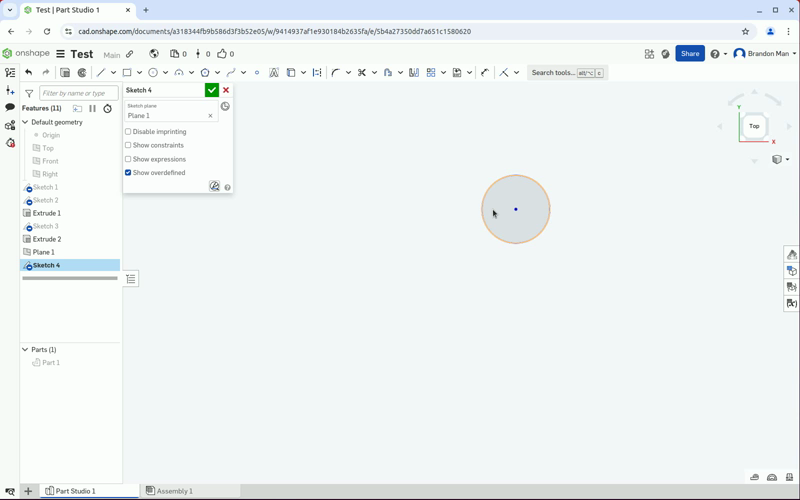
click(493, 209)
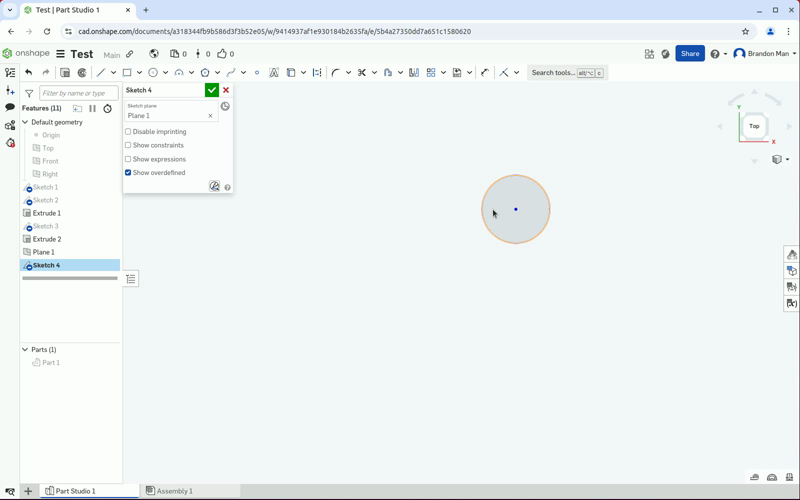
scroll(-6)
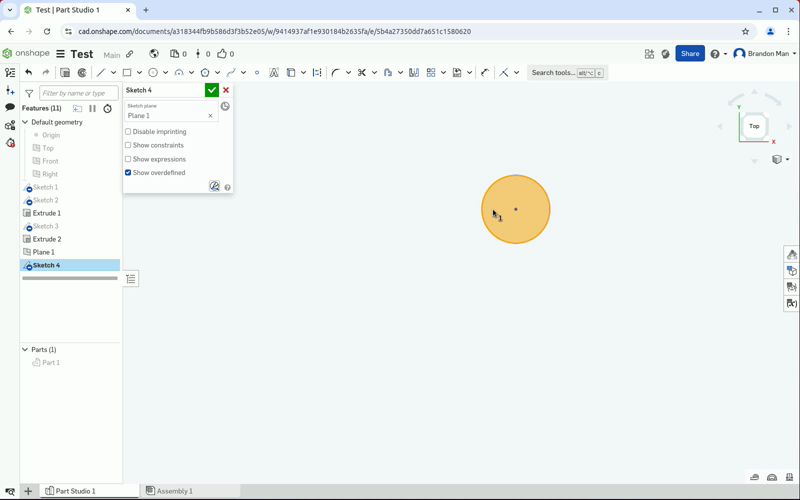
scroll(-6)
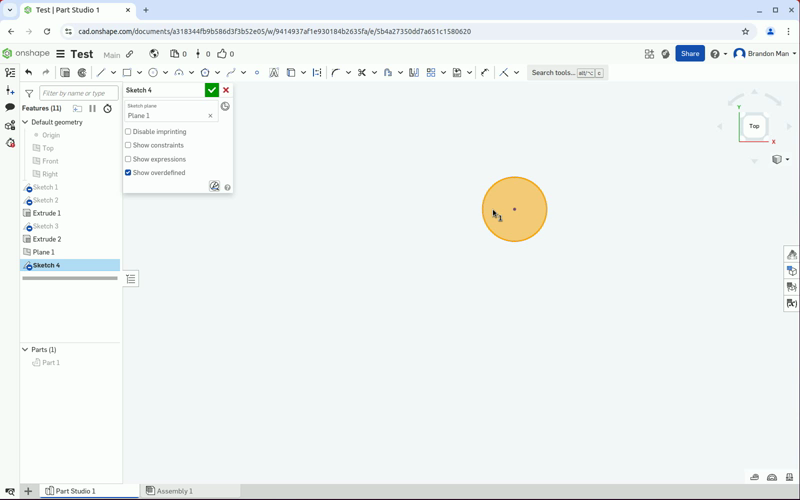
scroll(-6)
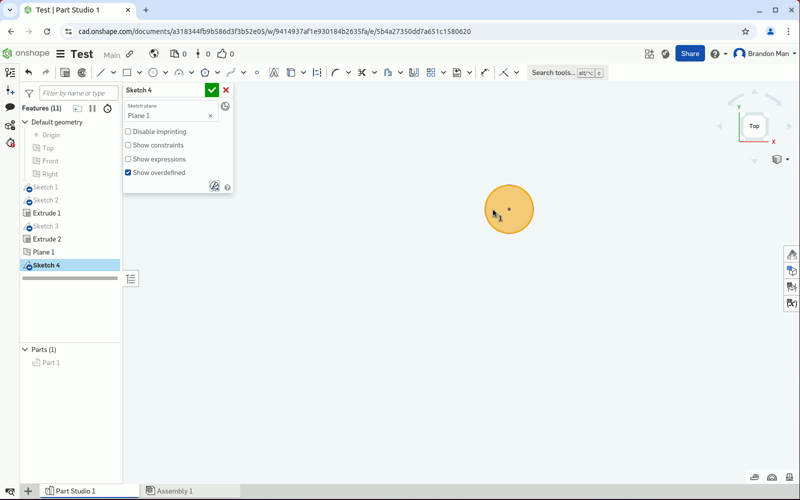
scroll(-6)
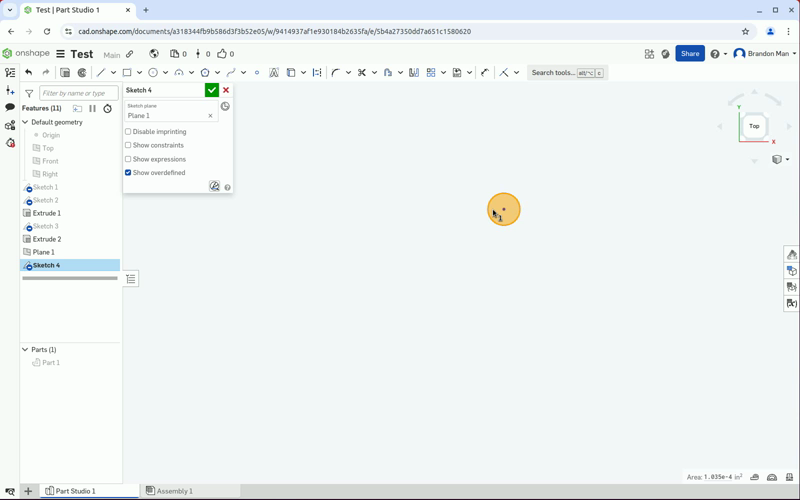
scroll(-6)
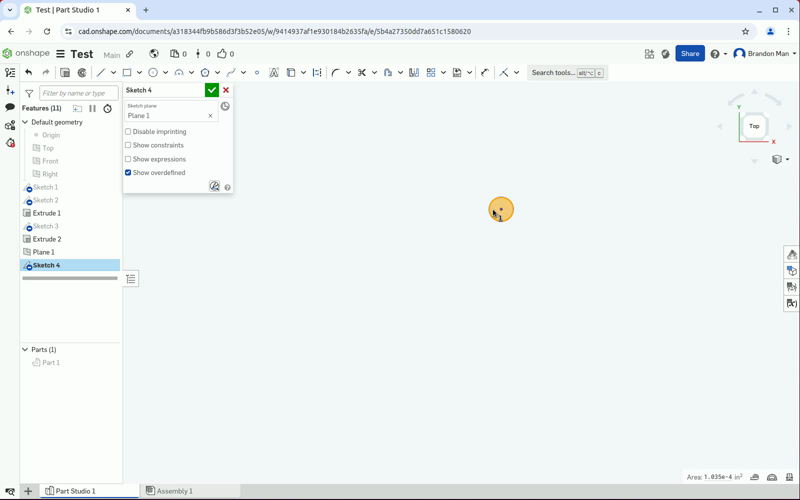
scroll(-6)
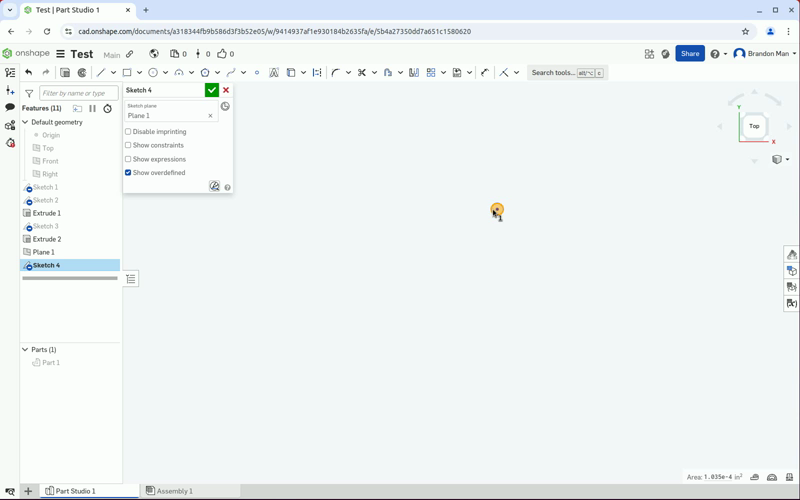
scroll(-6)
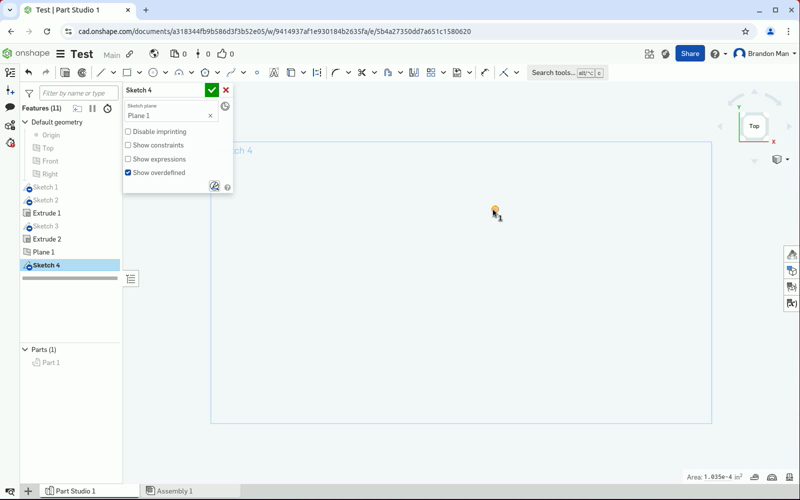
mouse_move(73, 352)
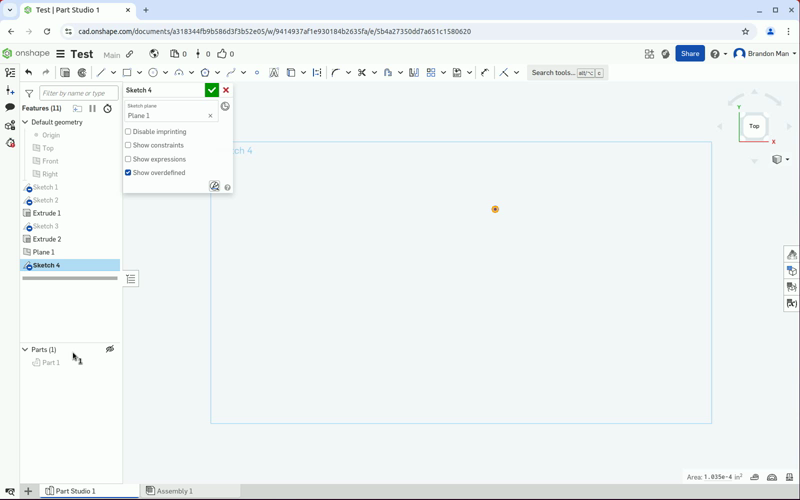
key(shift+y)
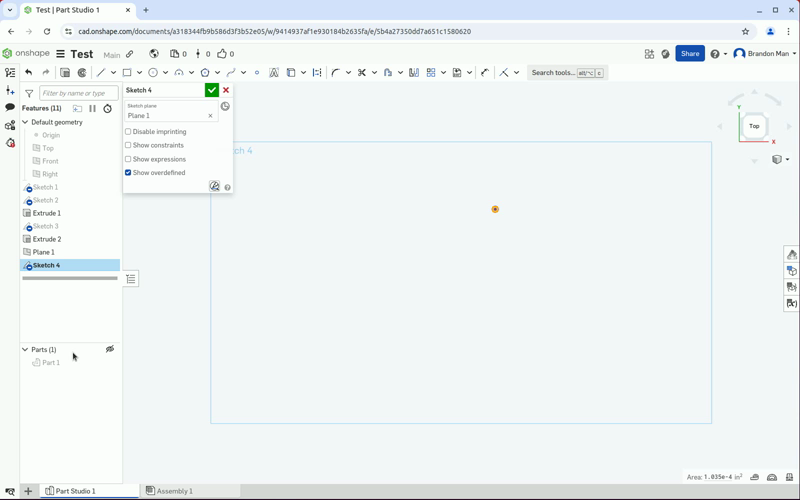
key(shift+e)
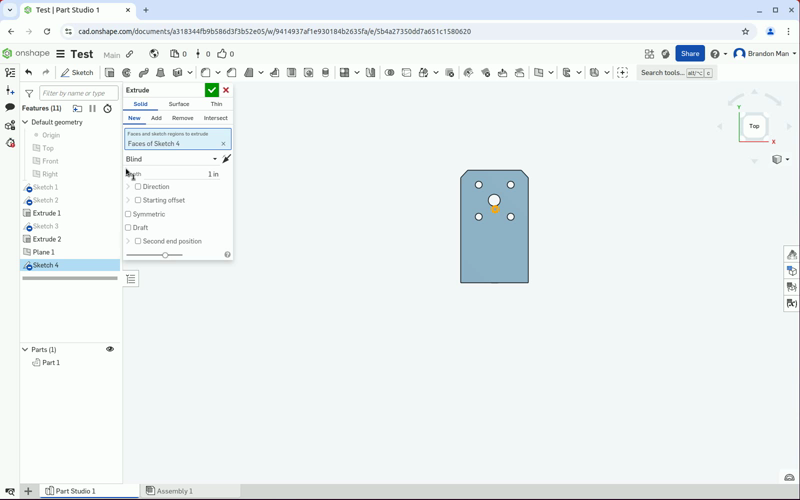
mouse_move(143, 106)
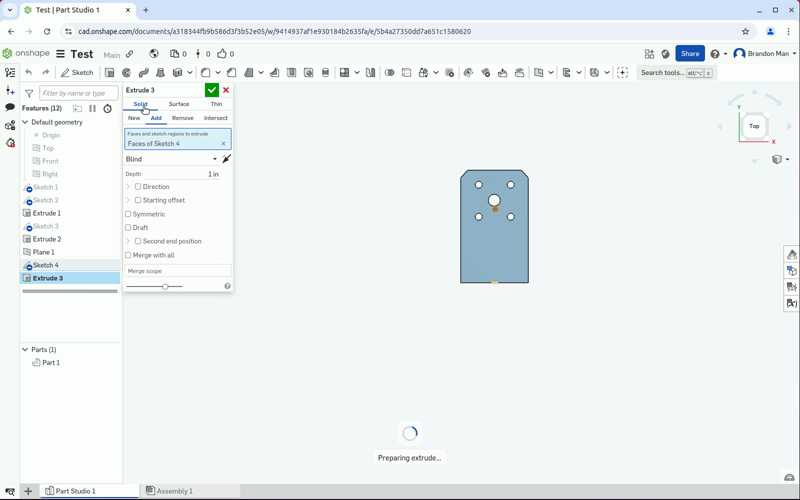
click(143, 106)
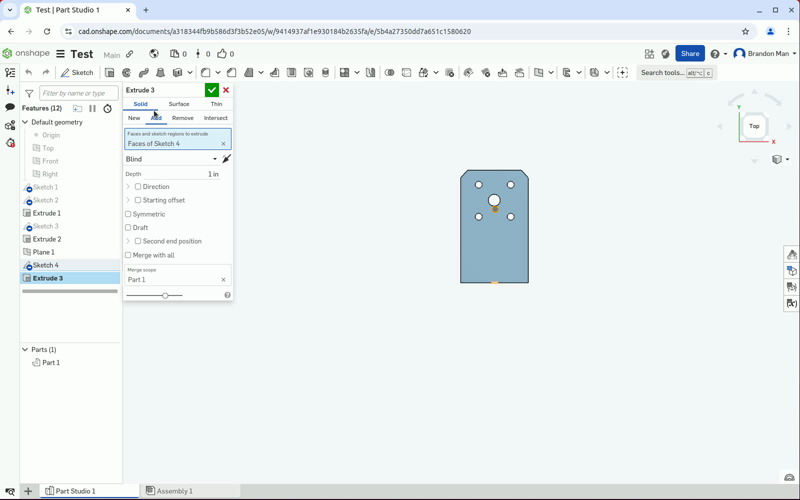
mouse_move(186, 120)
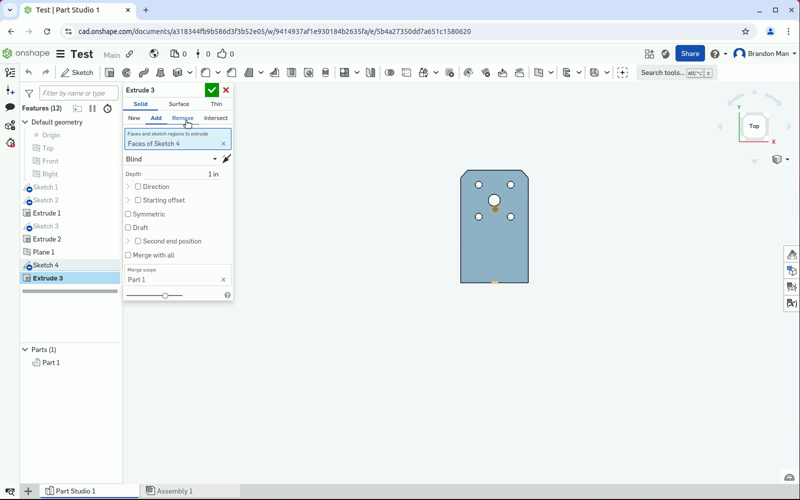
click(186, 120)
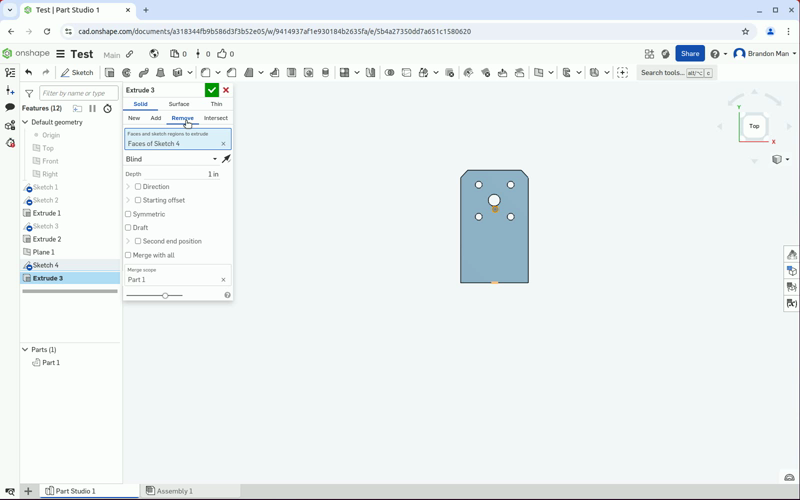
key(tab, 4)
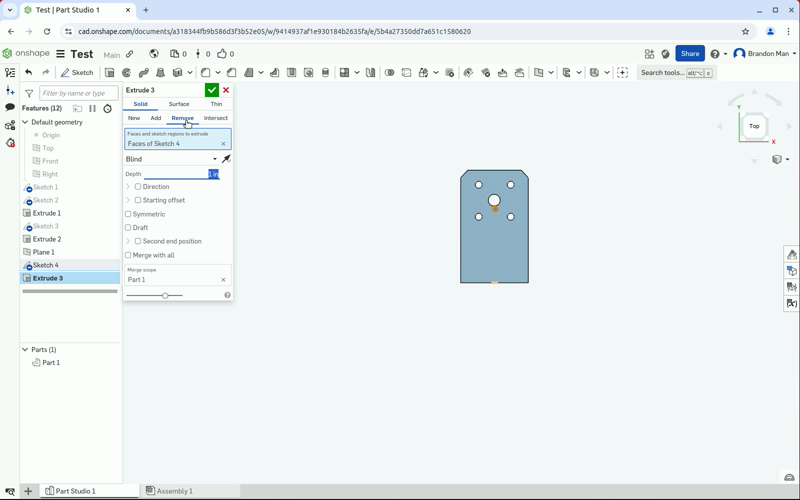
text(0.009)
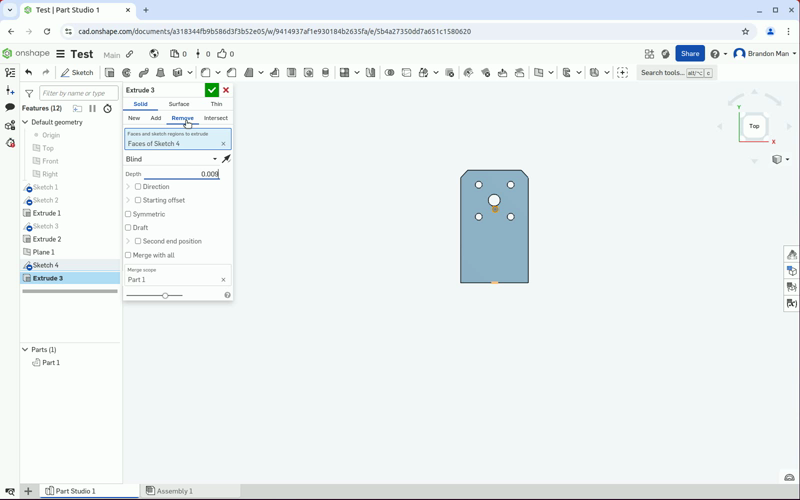
key(tab, 6)
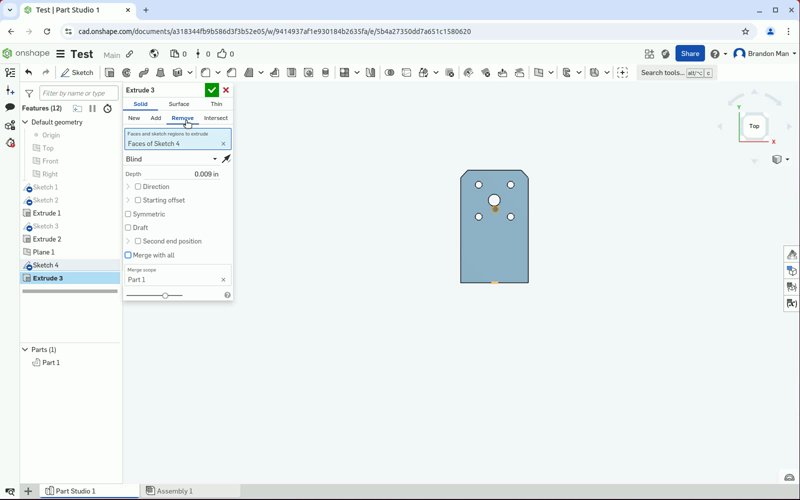
key(space)
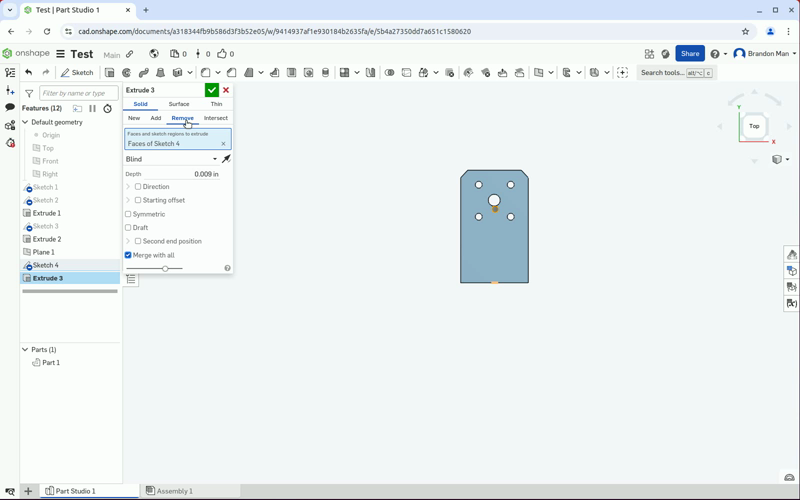
key(enter)
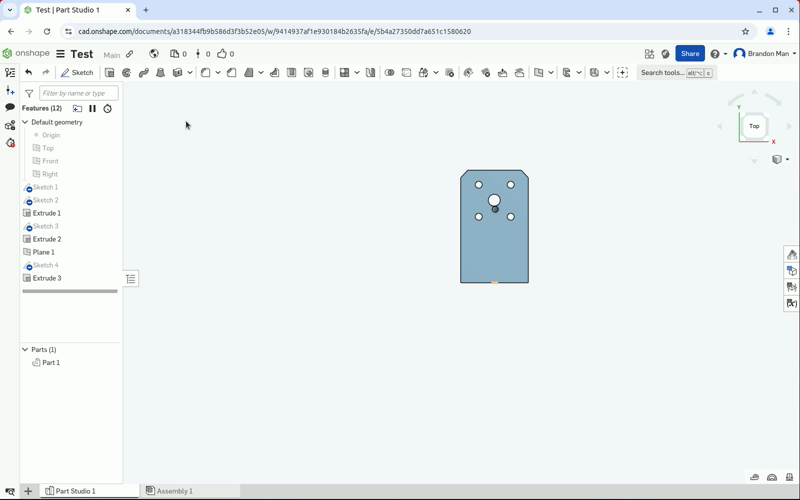
key(shift+h)
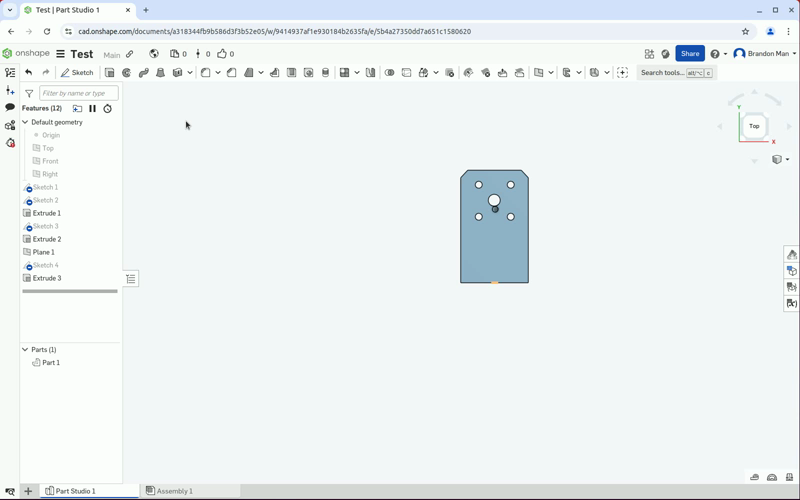
key(shift+h)
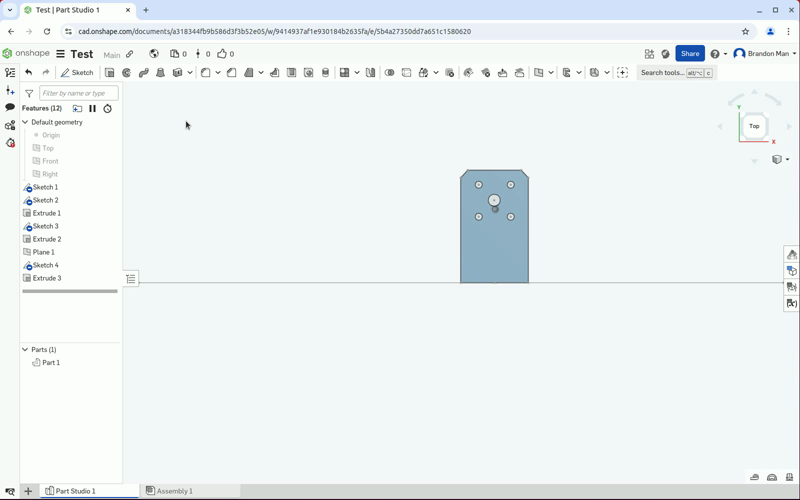
key(shift+7)
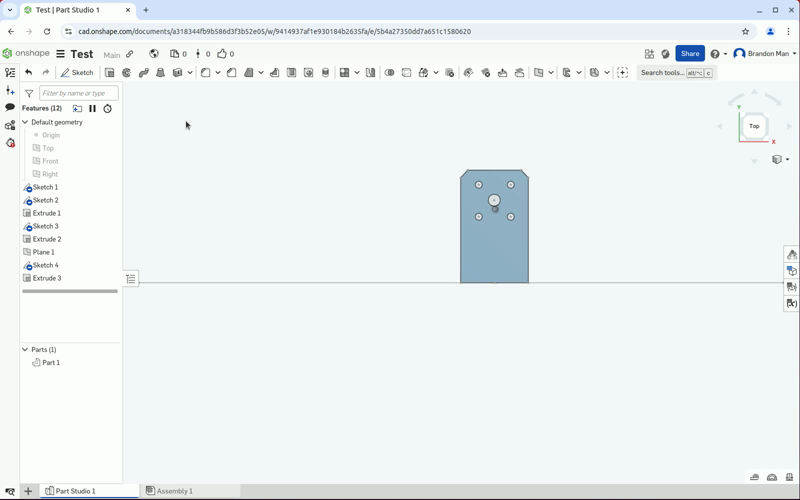
key(up, 3)
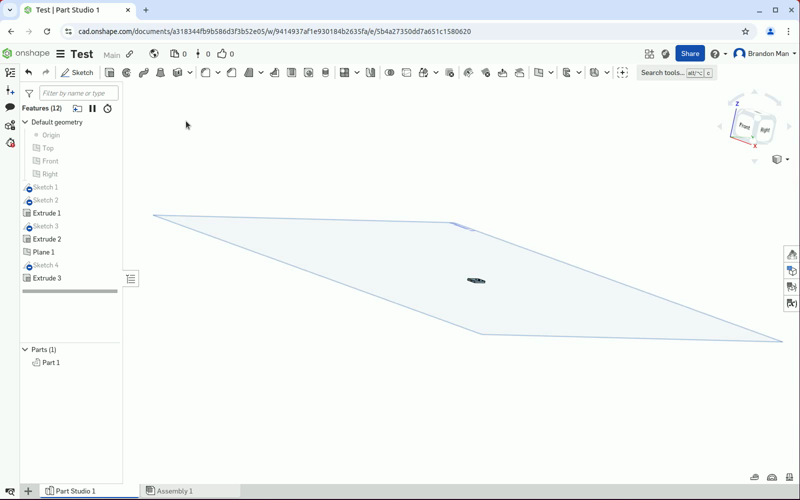
key(left, 3)
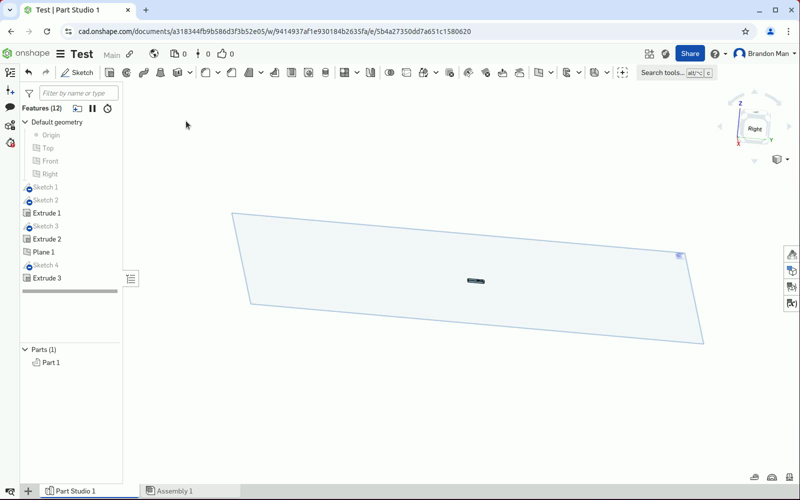
key(right, 3)
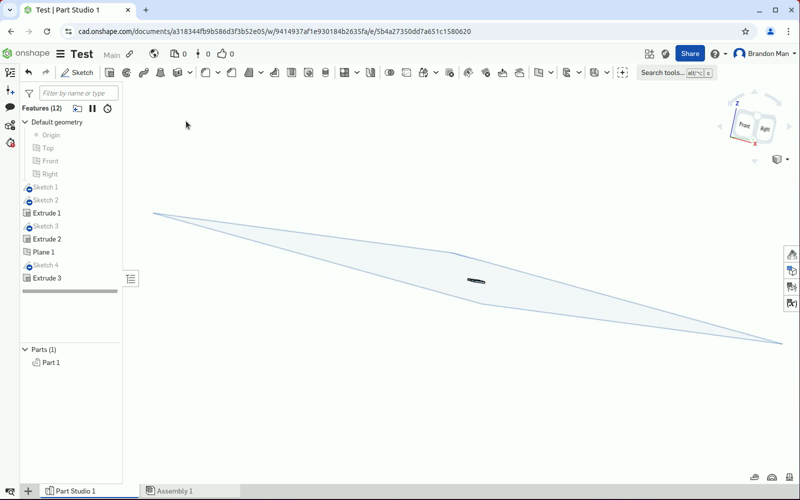
key(down, 3)
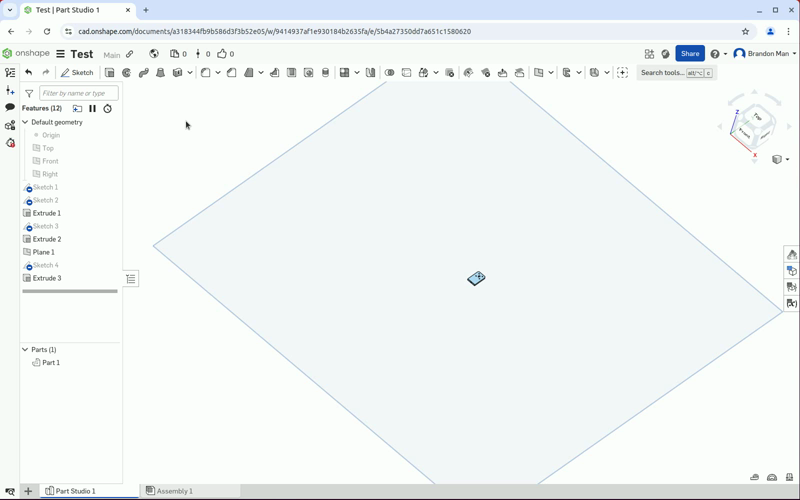
mouse_move(73, 189)
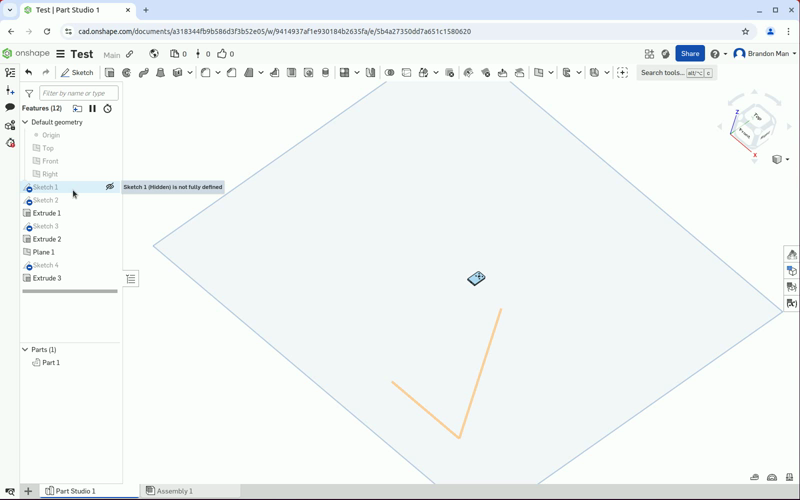
click(73, 189)